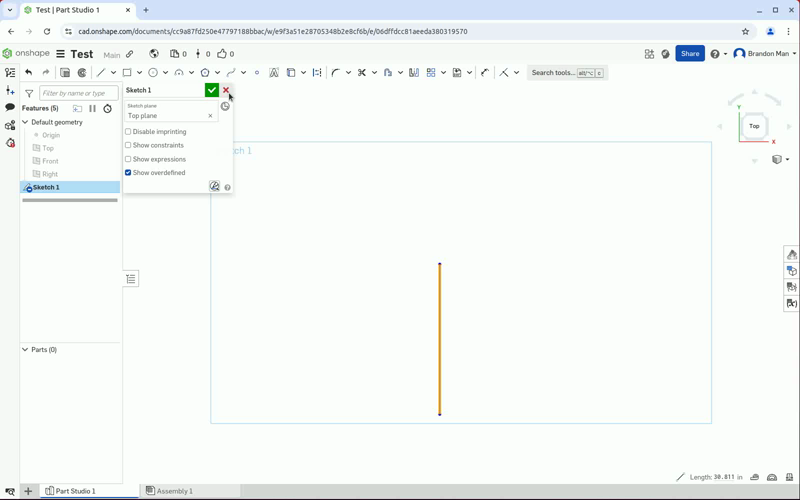
key(shift+h)
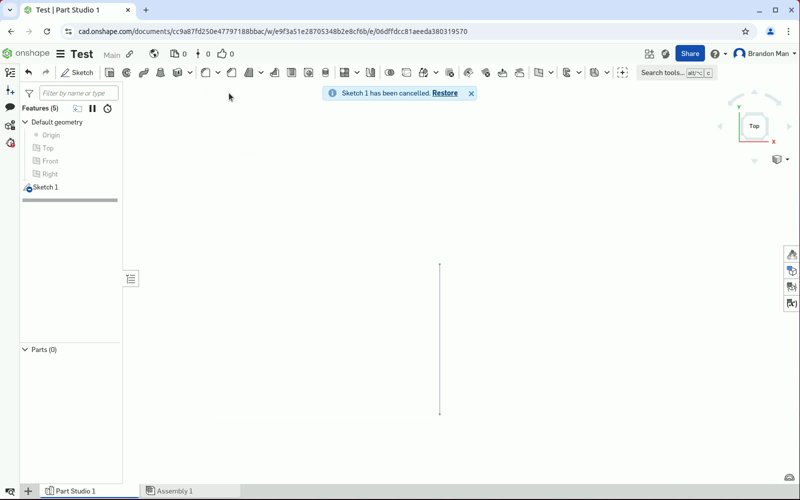
key(shift+s)
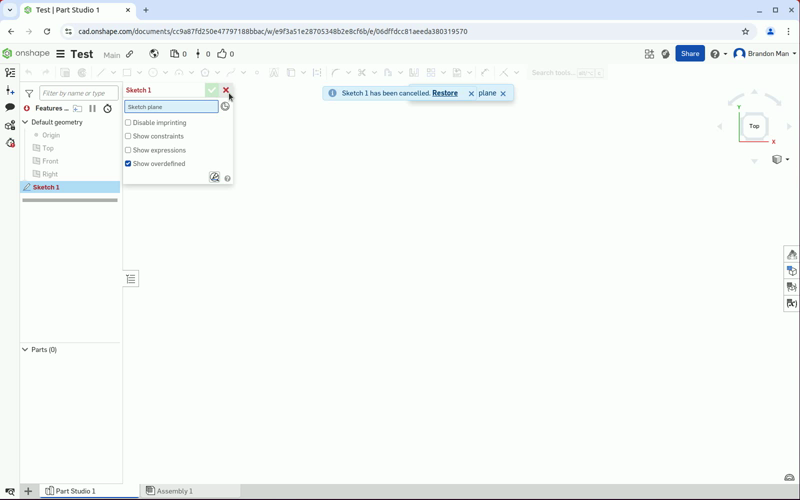
mouse_move(73, 150)
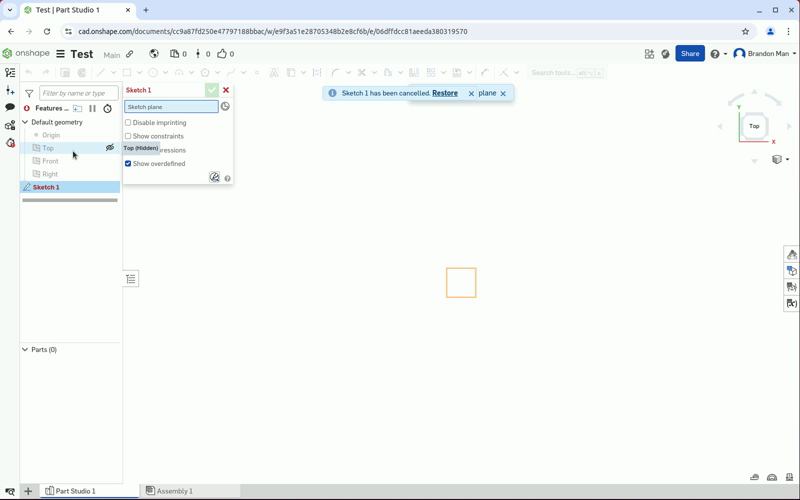
click(73, 150)
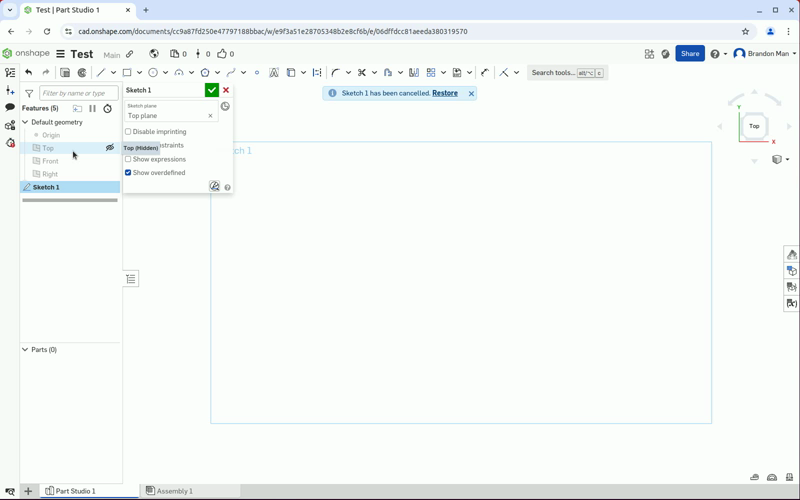
mouse_move(73, 352)
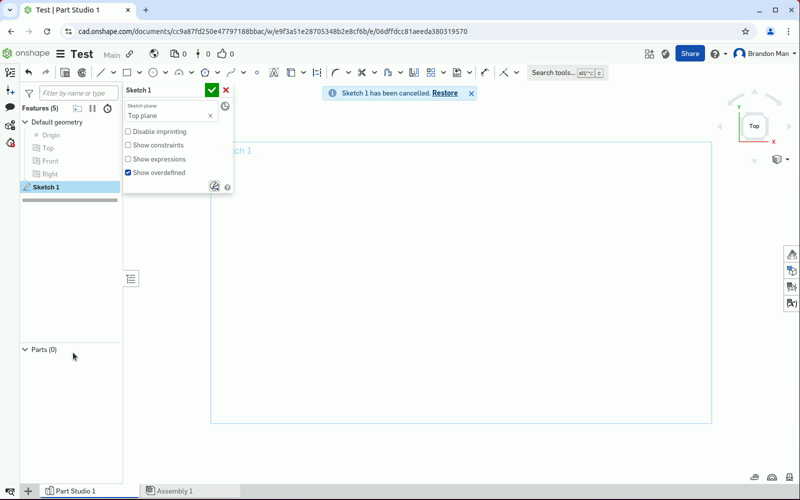
key(y)
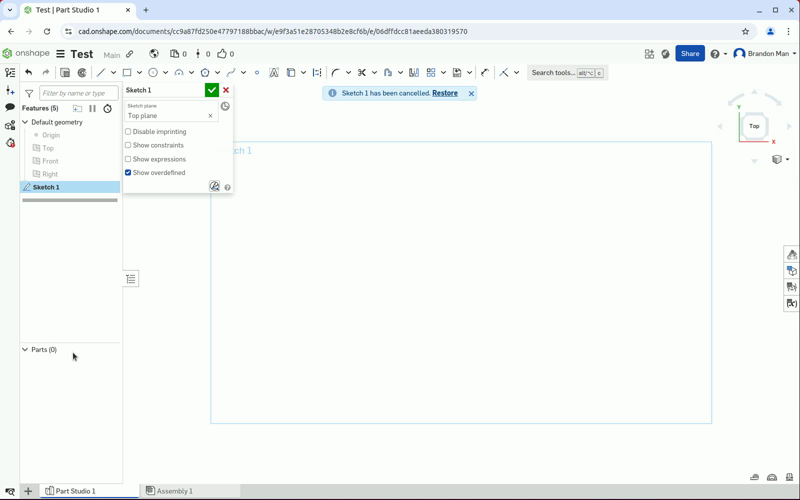
key(c)
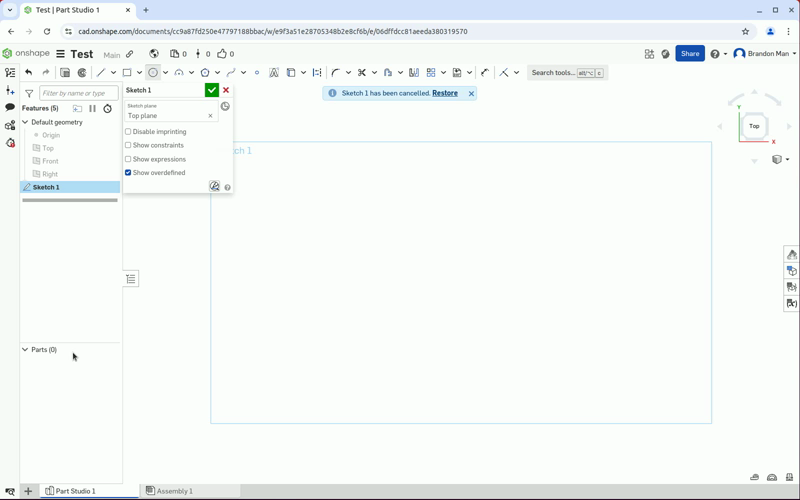
key_down(shift)
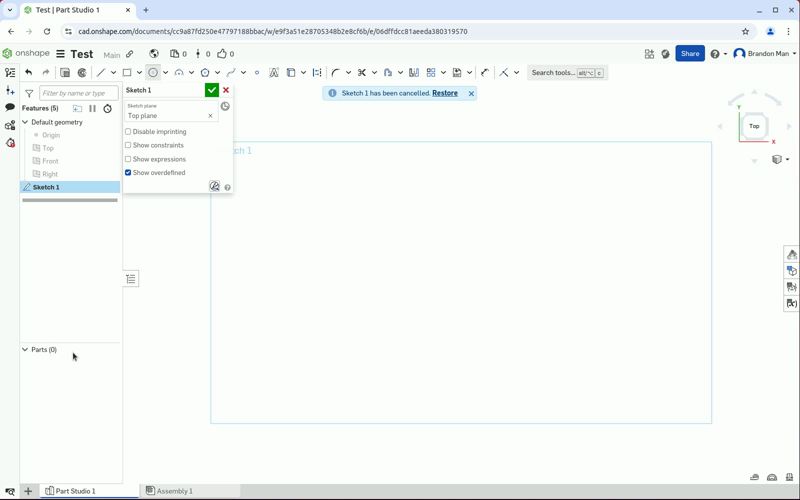
mouse_move(461, 282)
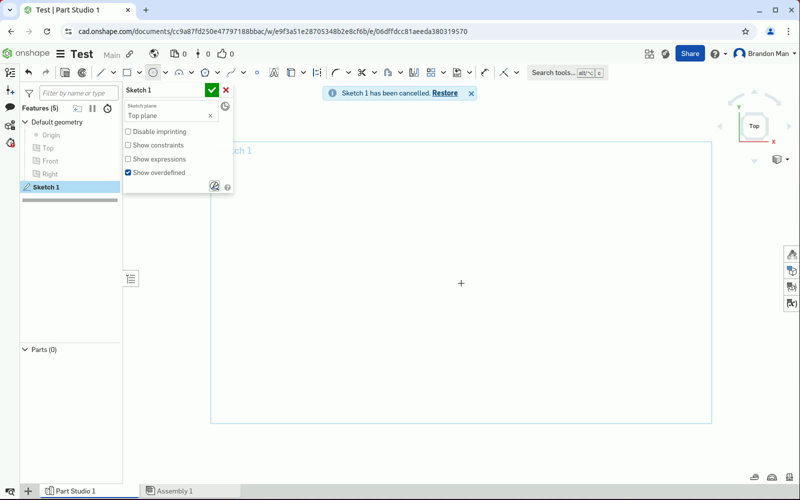
click(461, 282)
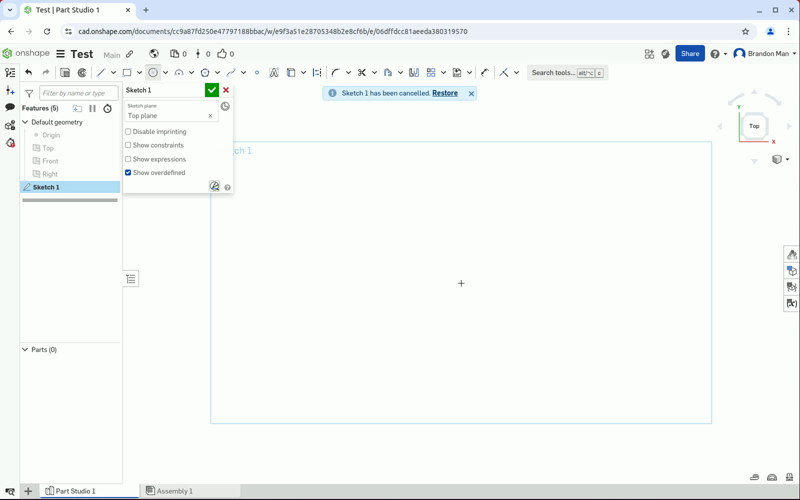
key_up(shift)
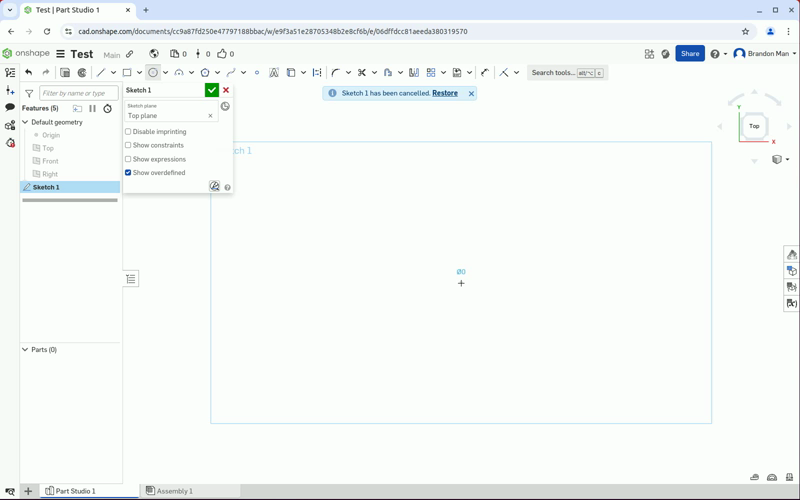
mouse_move(471, 282)
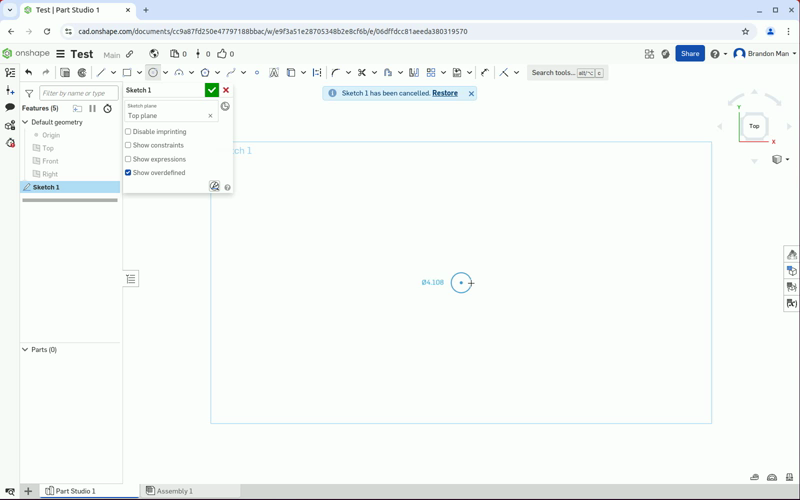
click(471, 282)
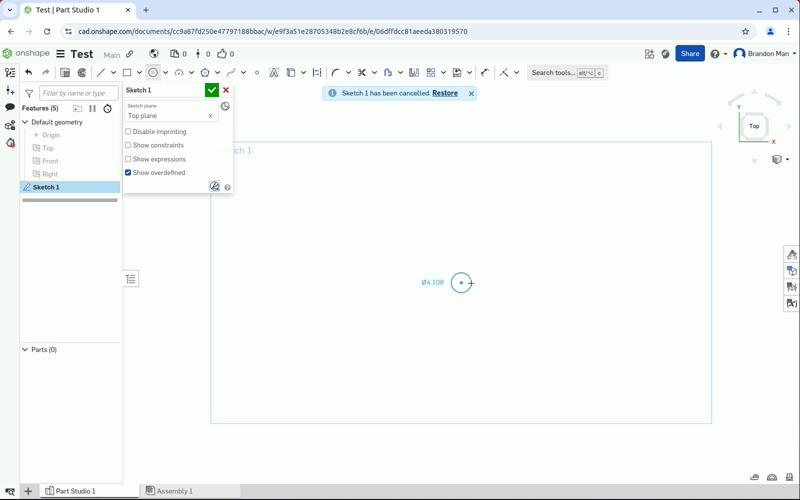
key(esc)
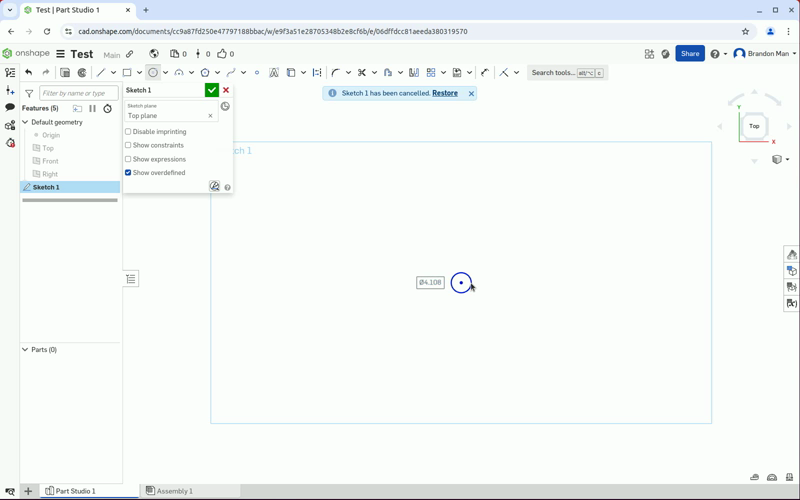
key(c)
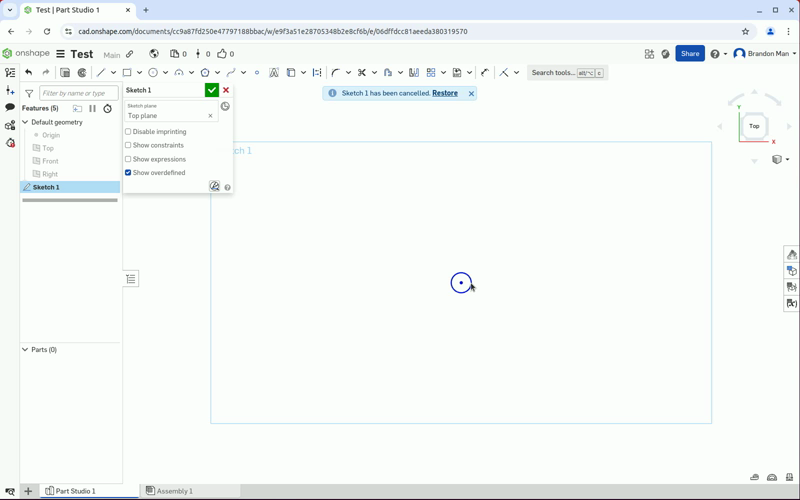
key_down(shift)
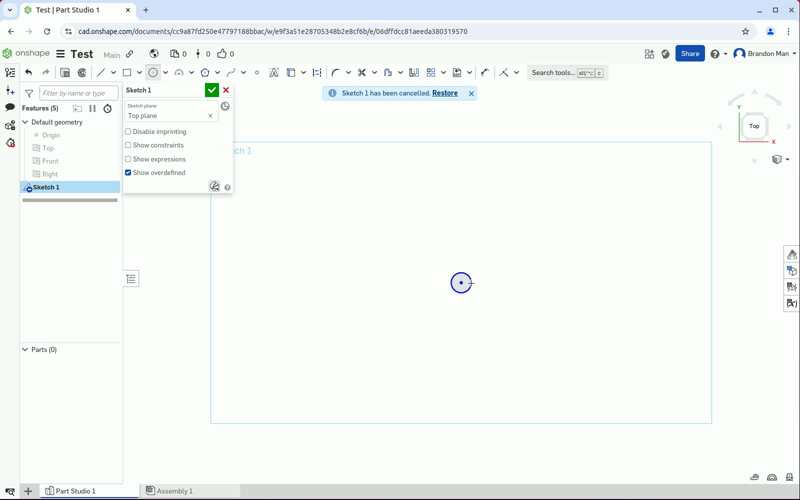
mouse_move(461, 282)
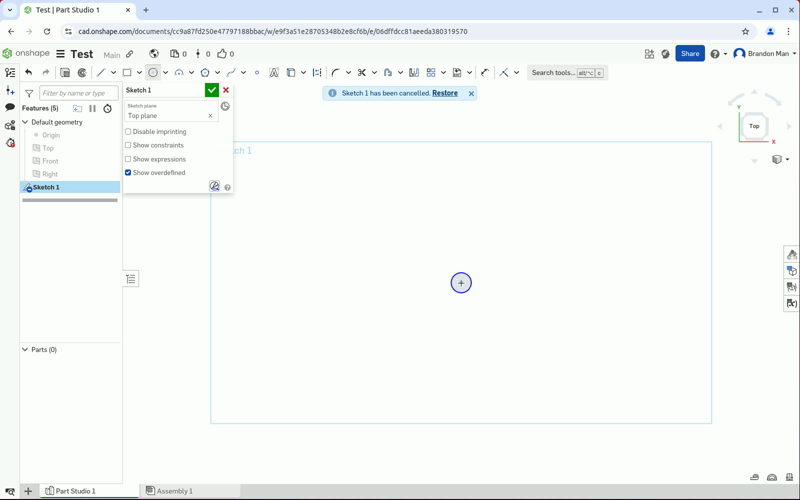
click(461, 282)
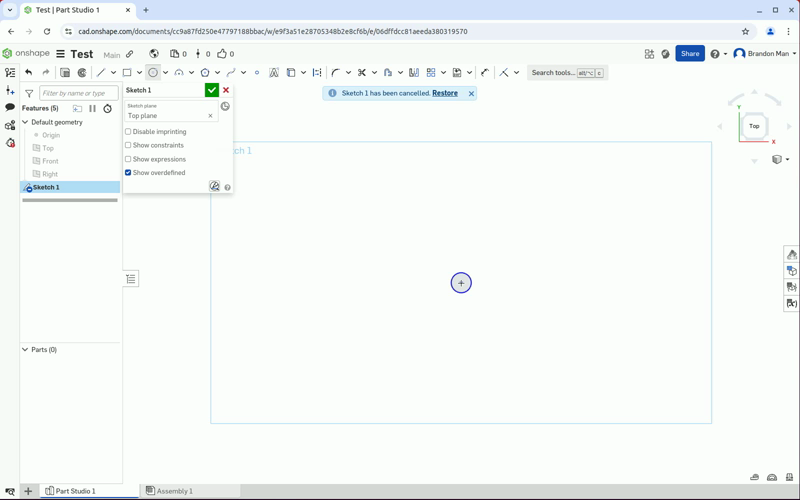
key_up(shift)
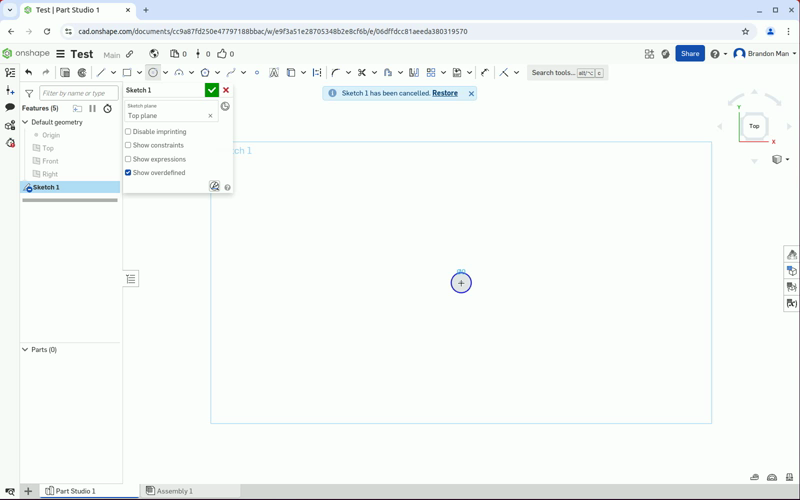
mouse_move(465, 282)
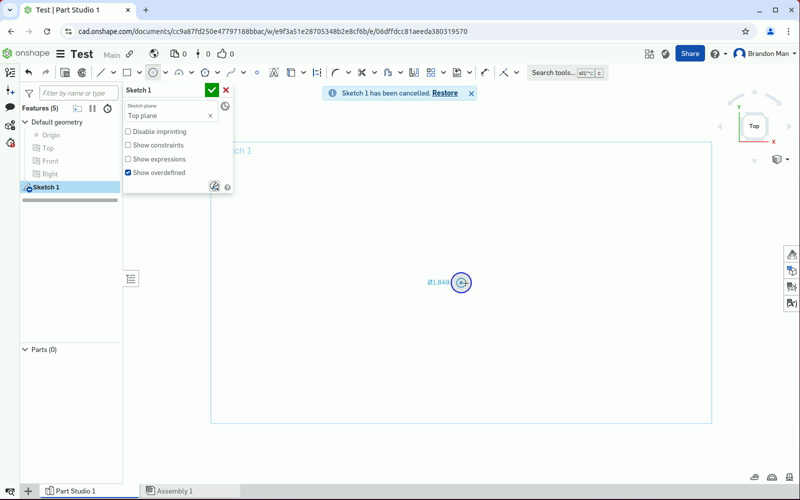
click(465, 282)
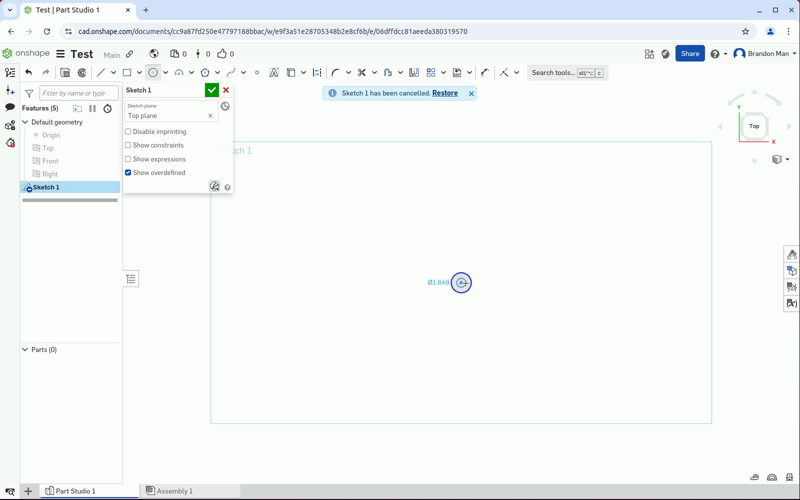
key(esc)
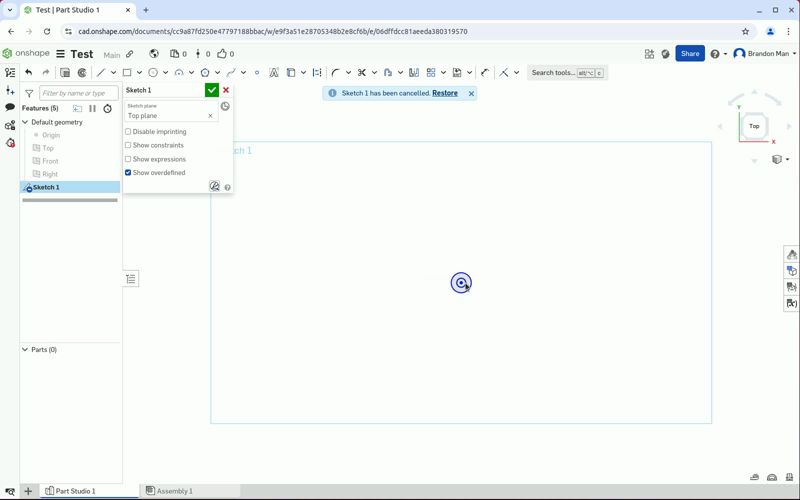
mouse_move(465, 288)
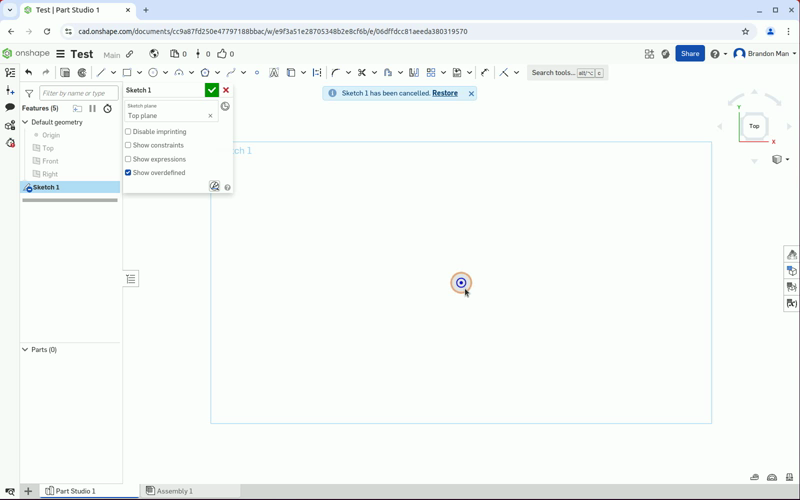
scroll(6)
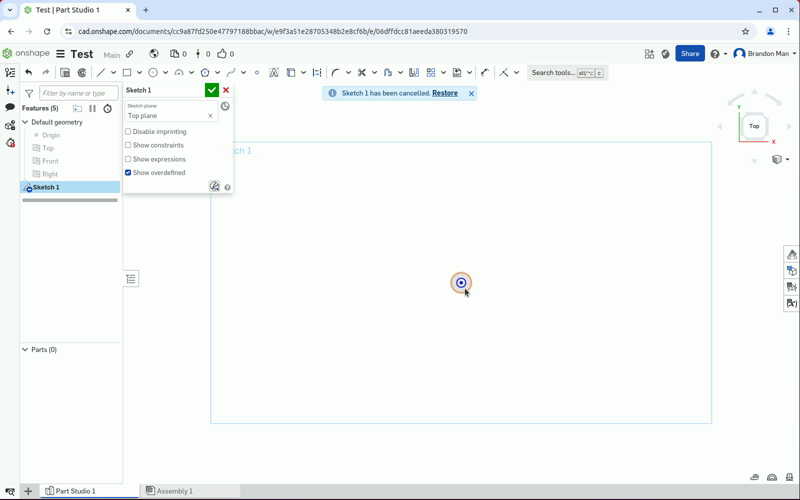
scroll(6)
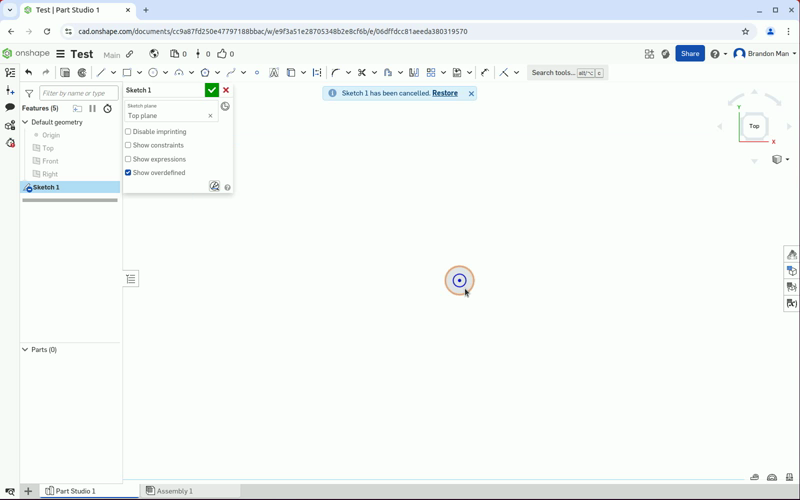
scroll(6)
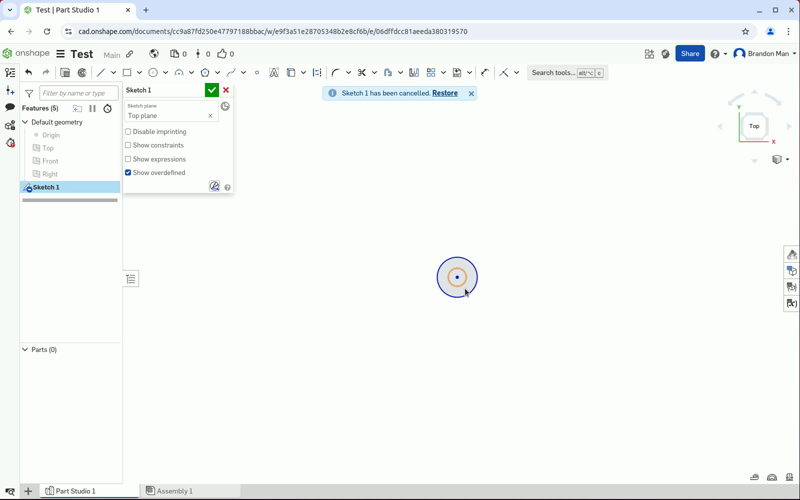
scroll(6)
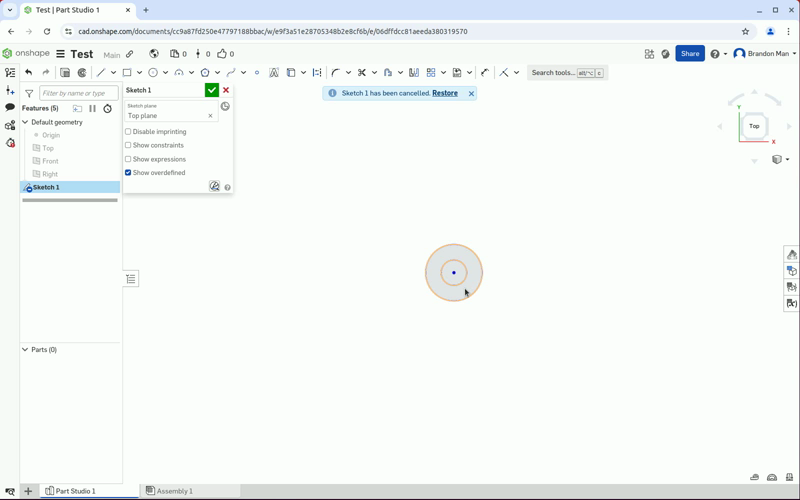
scroll(6)
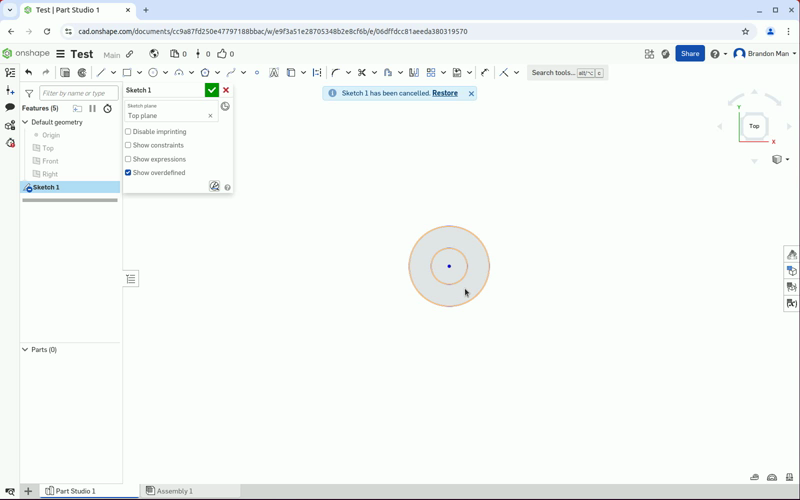
scroll(6)
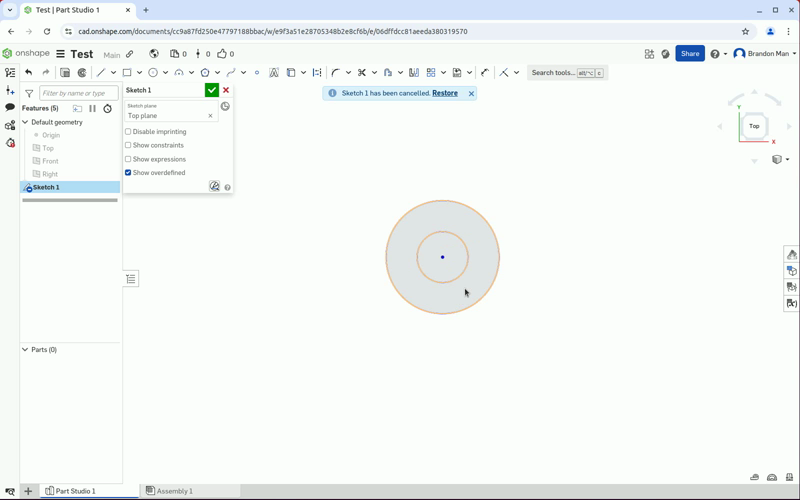
scroll(6)
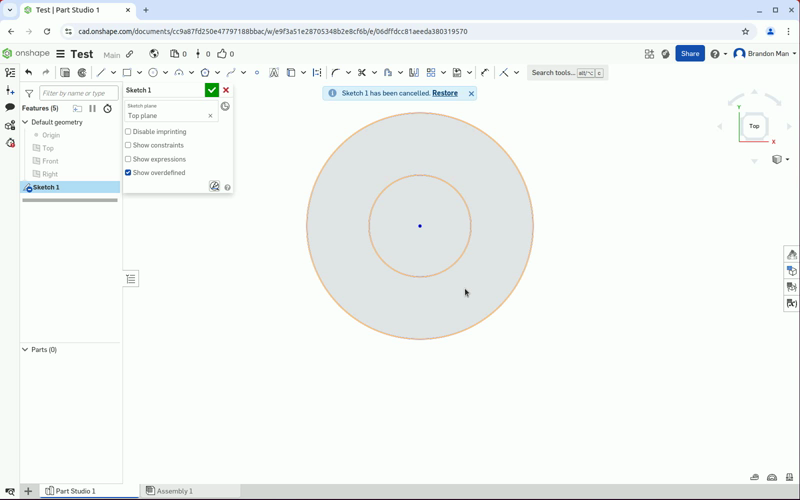
click(465, 288)
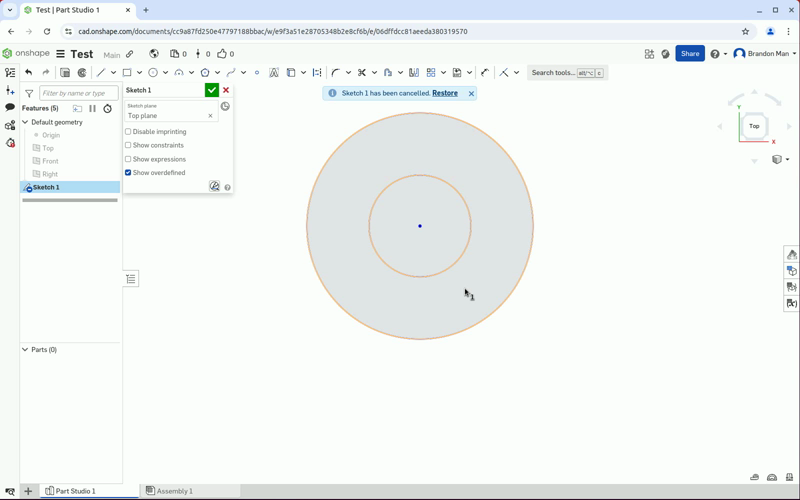
scroll(-6)
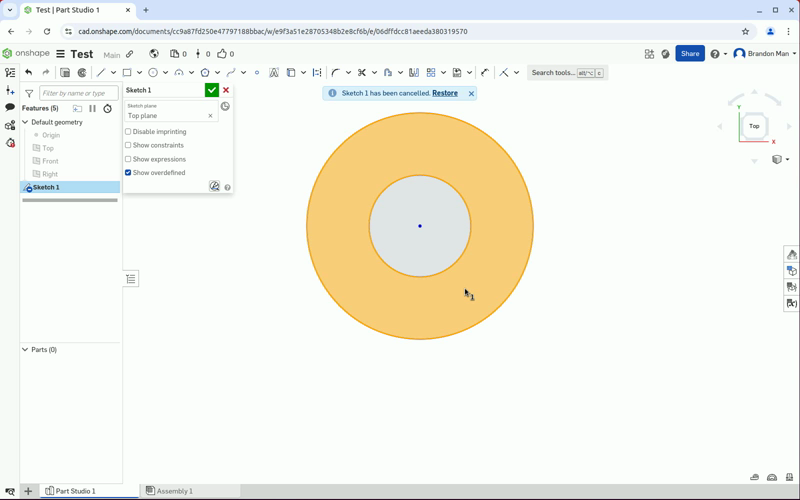
scroll(-6)
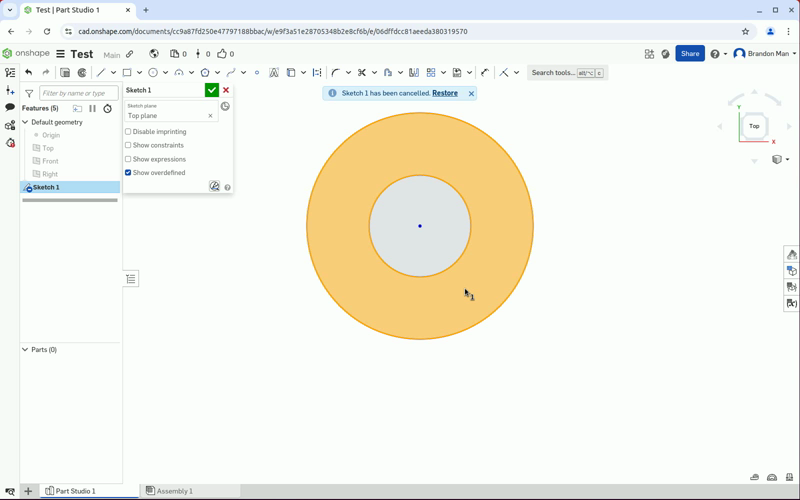
scroll(-6)
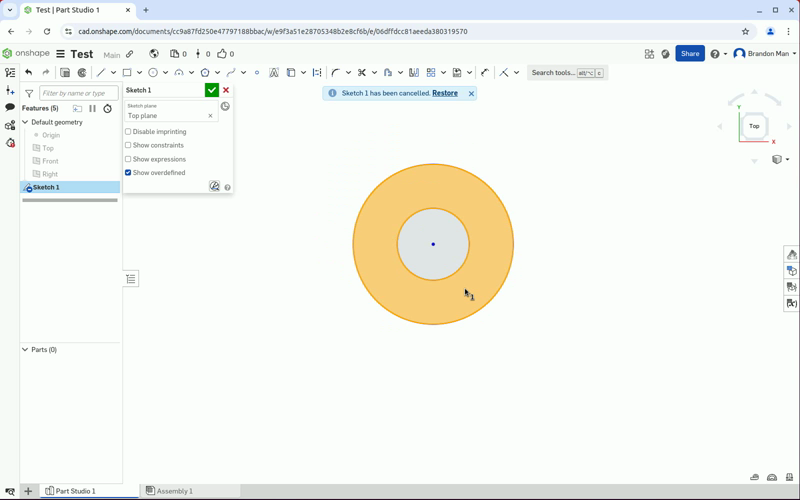
scroll(-6)
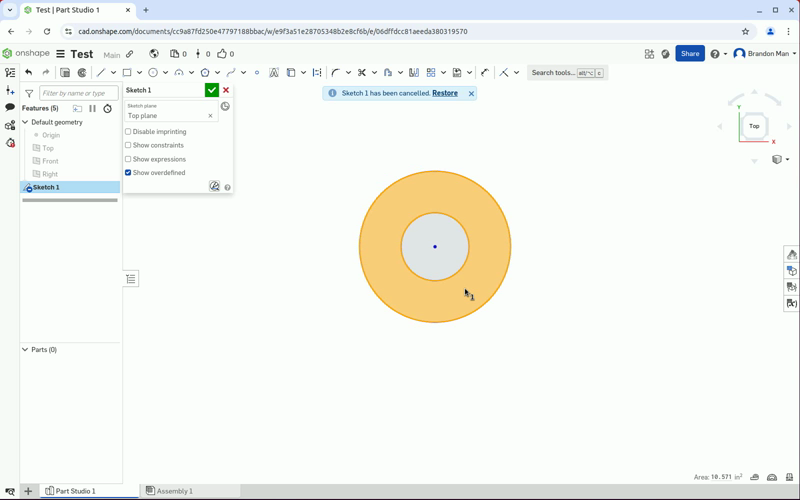
scroll(-6)
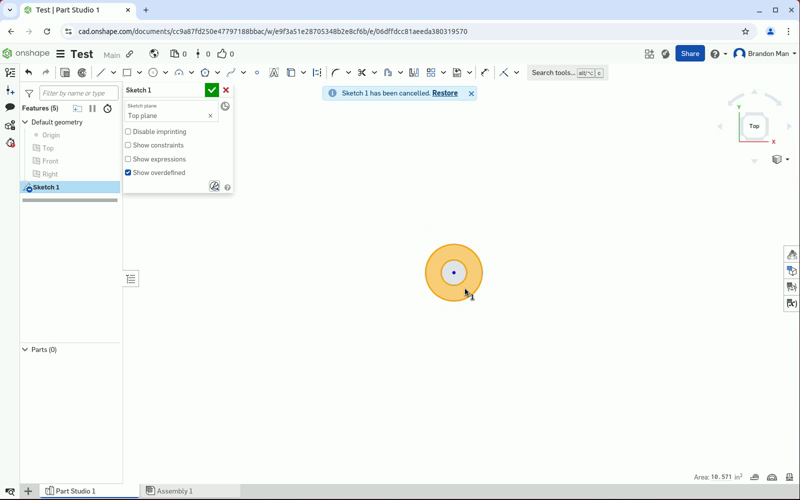
scroll(-6)
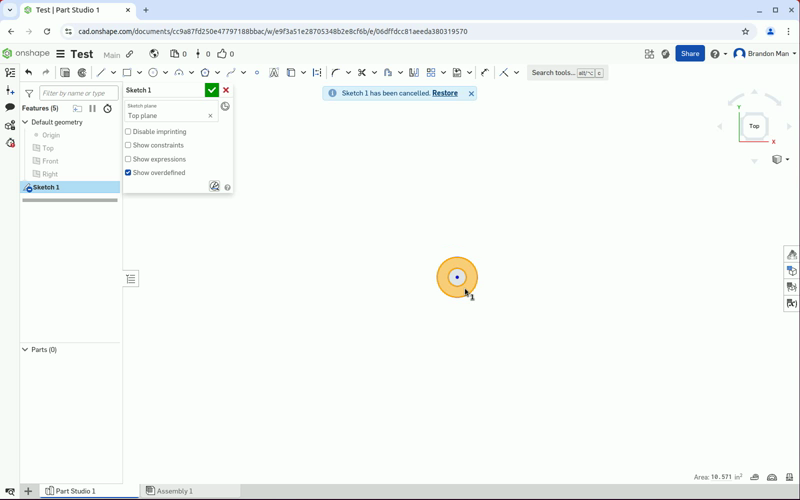
scroll(-6)
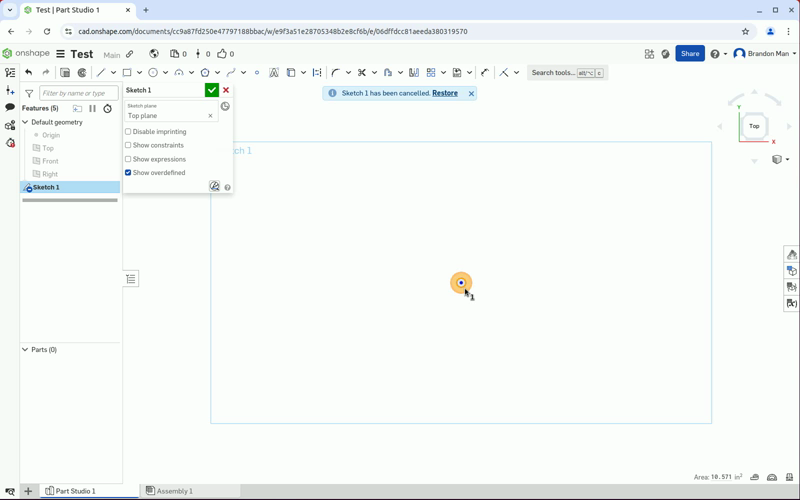
mouse_move(73, 352)
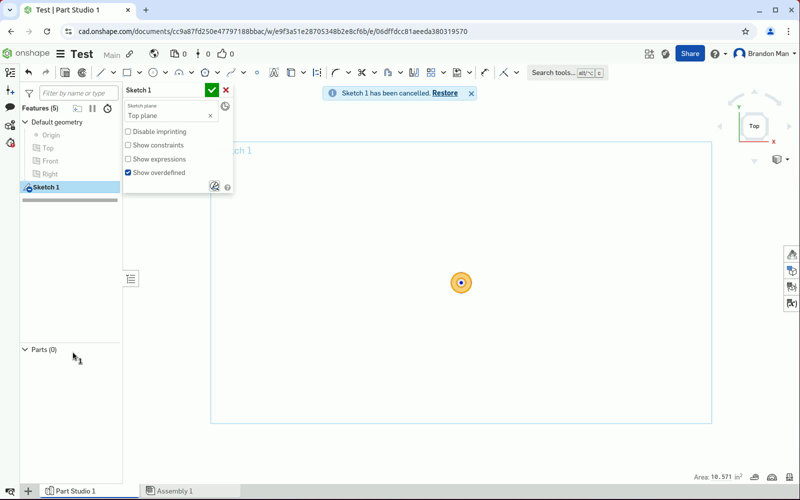
key(shift+y)
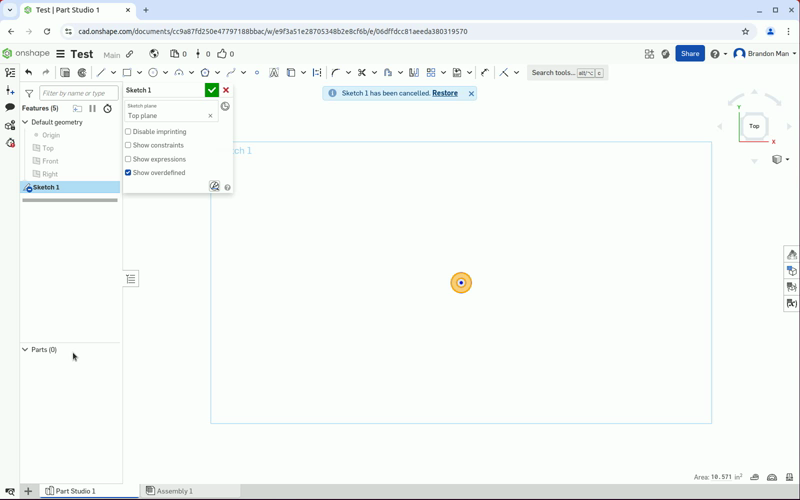
key(shift+e)
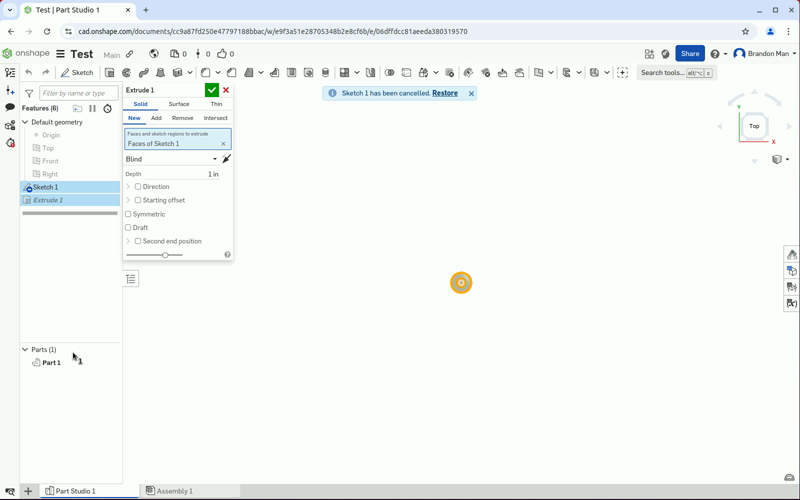
mouse_move(143, 106)
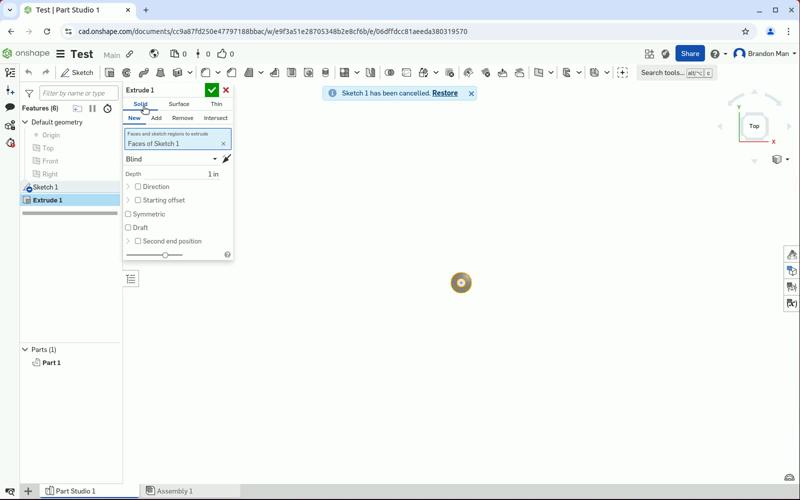
click(143, 106)
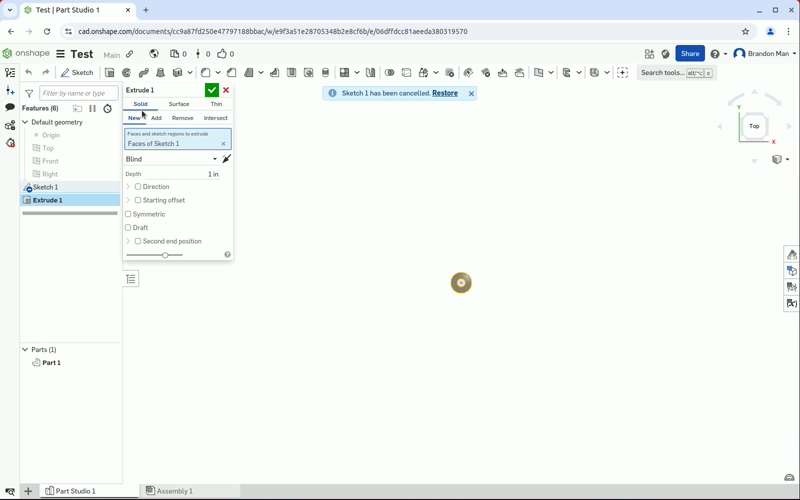
mouse_move(137, 120)
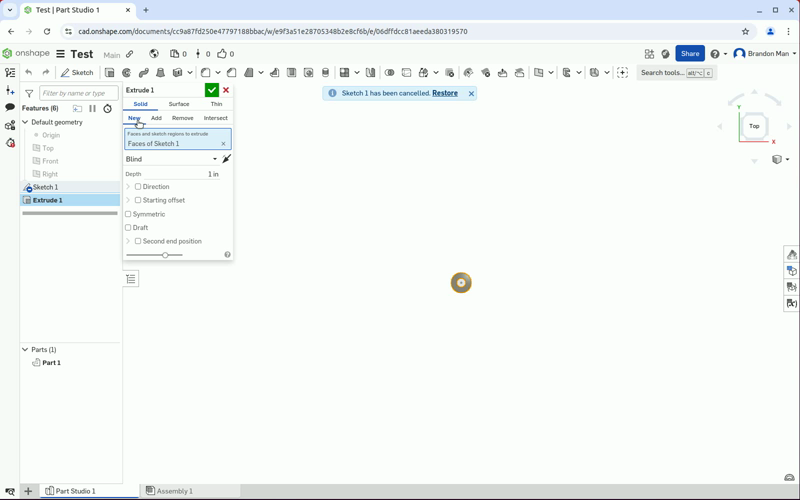
click(137, 120)
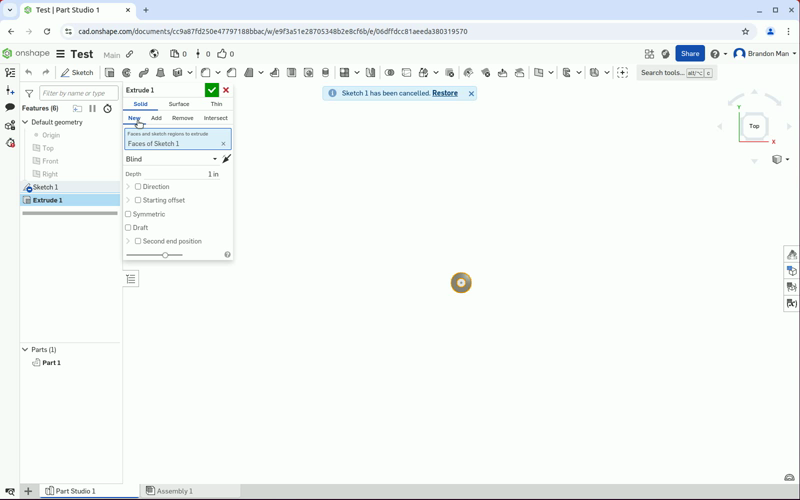
key(tab, 4)
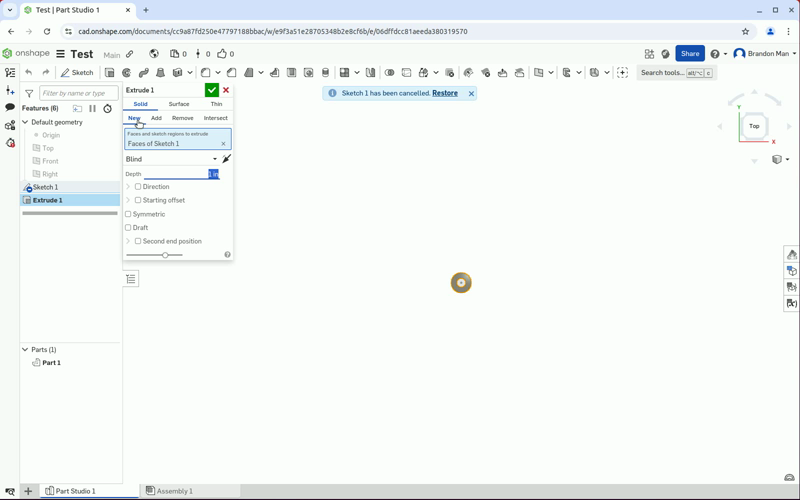
text(1.685)
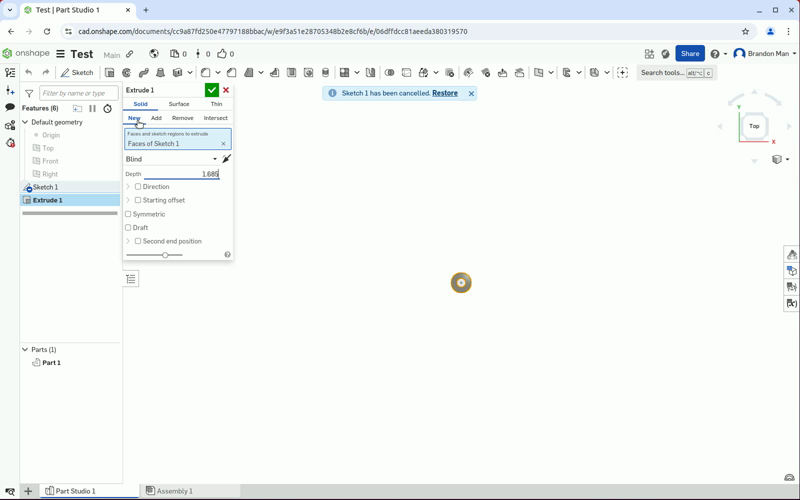
key(enter)
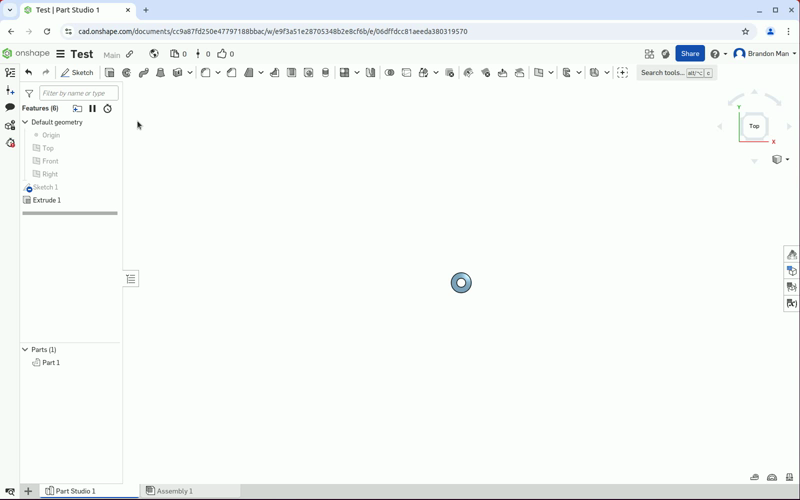
key(shift+h)
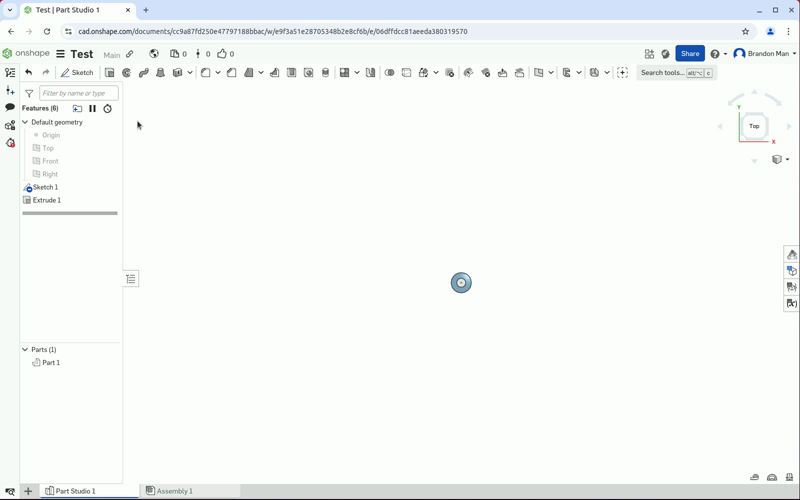
key(shift+h)
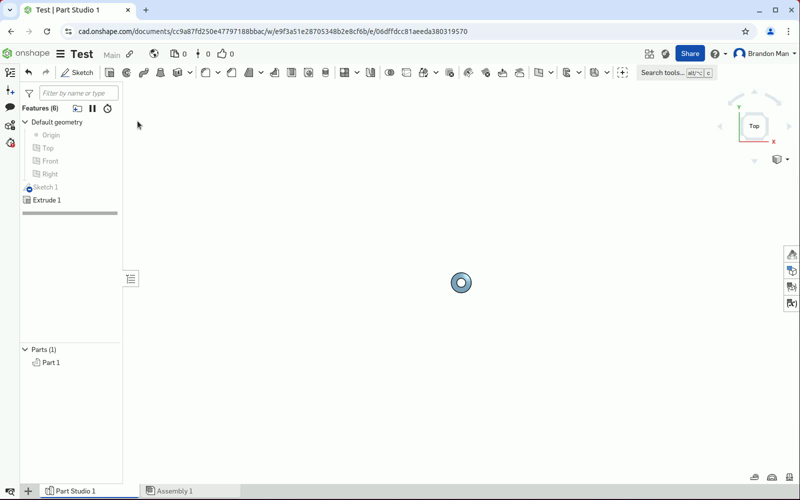
mouse_move(73, 189)
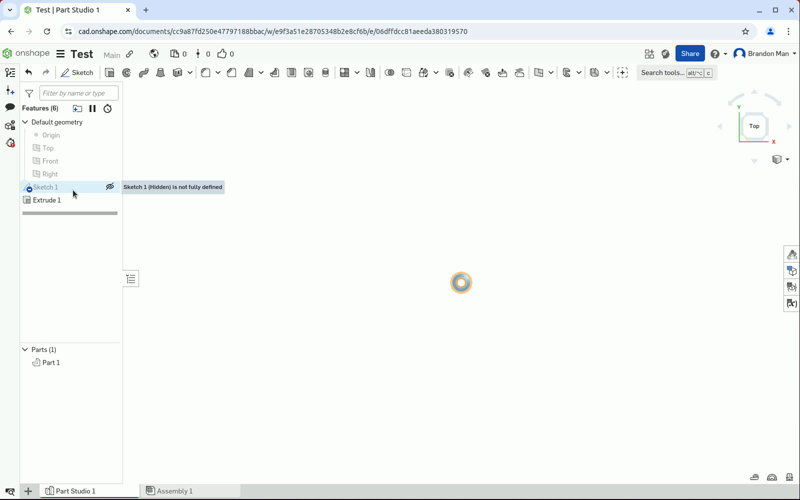
click(73, 189)
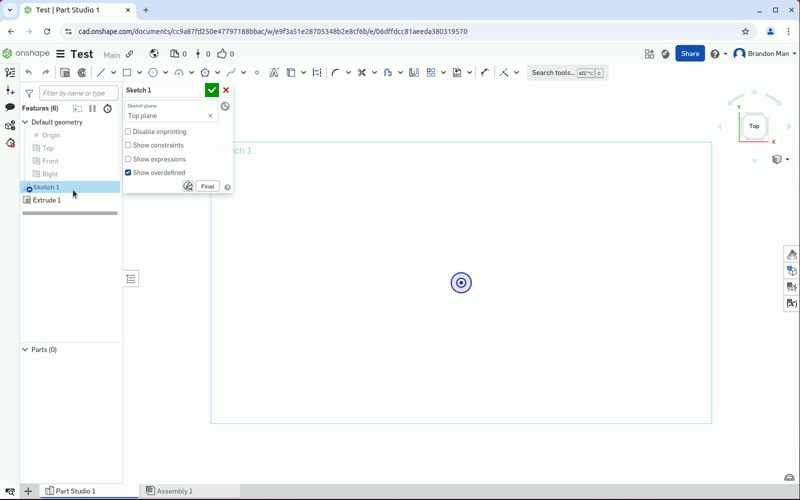
mouse_move(229, 92)
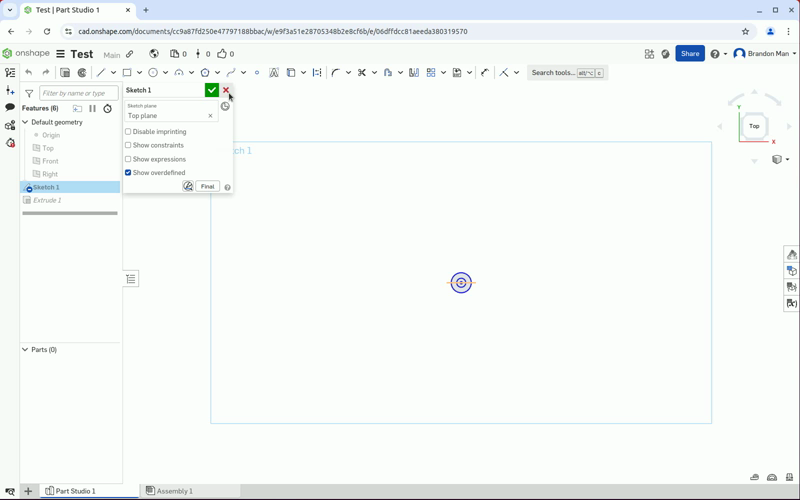
click(229, 92)
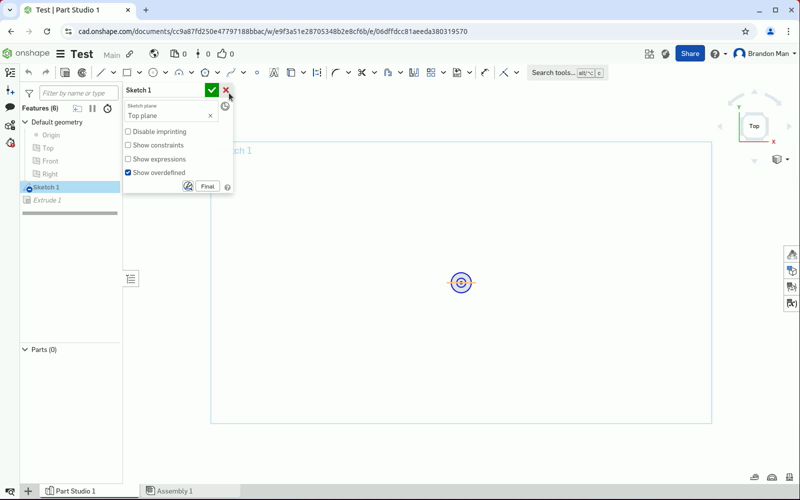
key(shift+s)
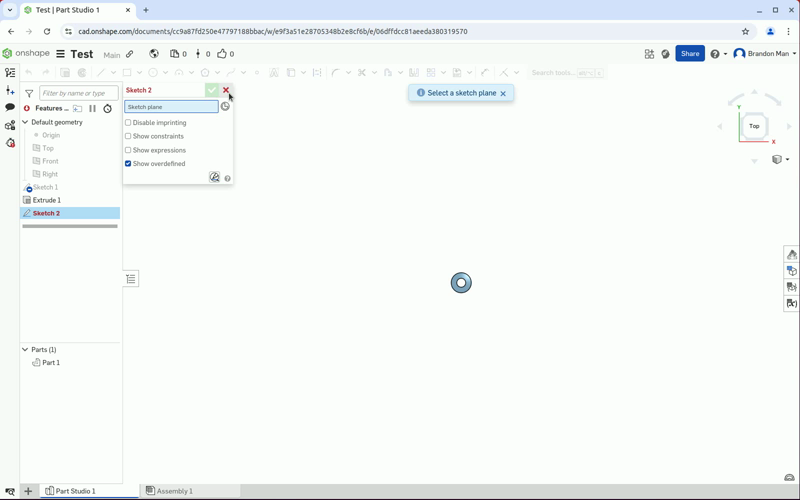
mouse_move(73, 150)
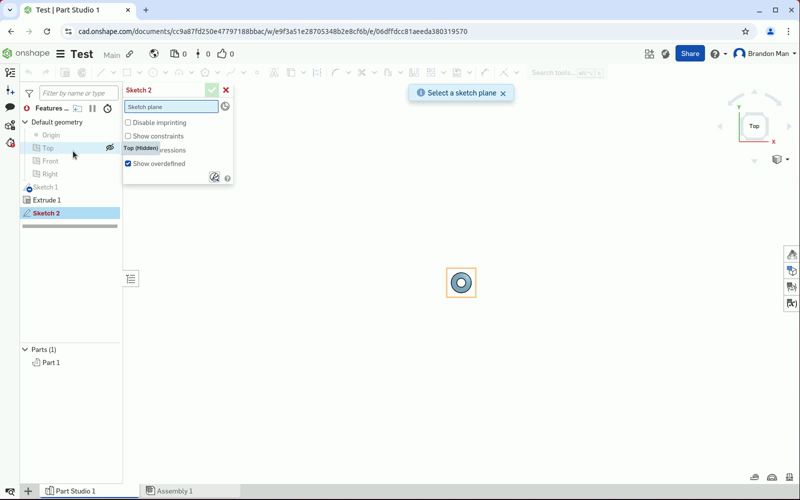
click(73, 150)
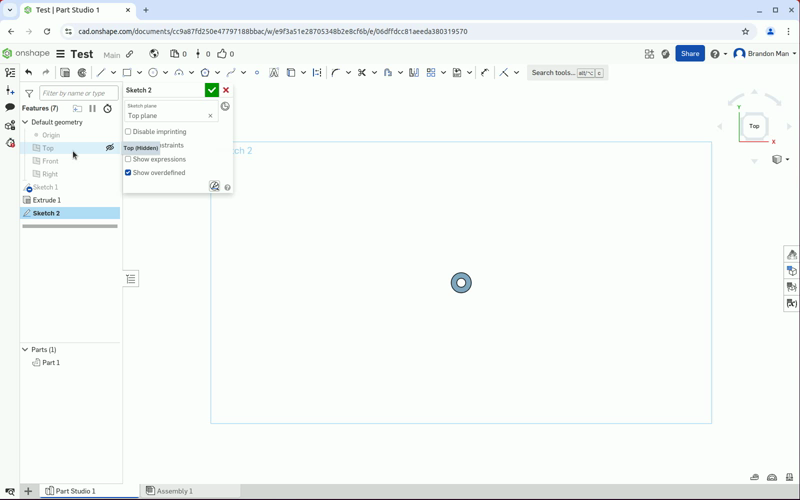
mouse_move(73, 352)
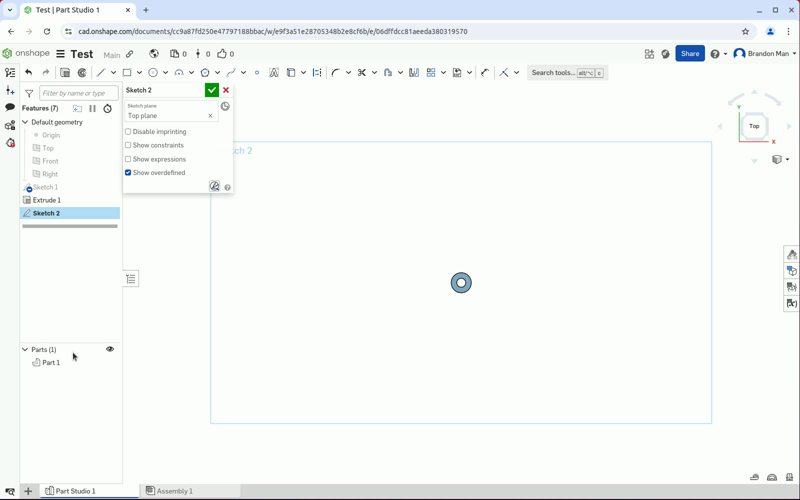
key(y)
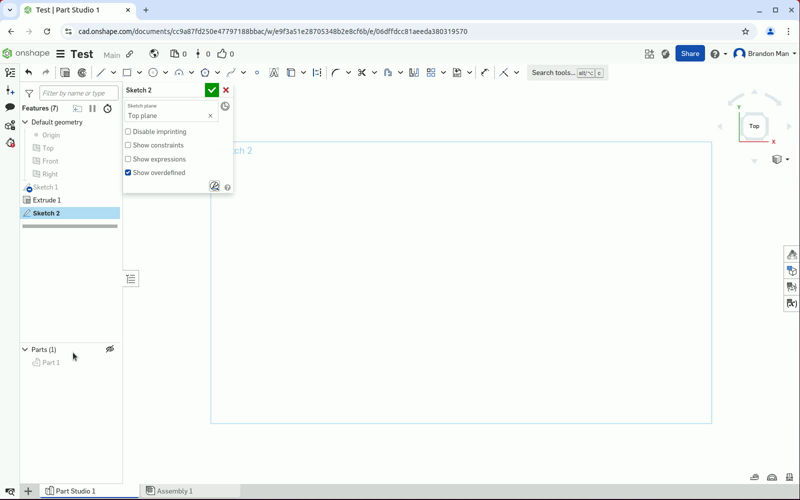
key(c)
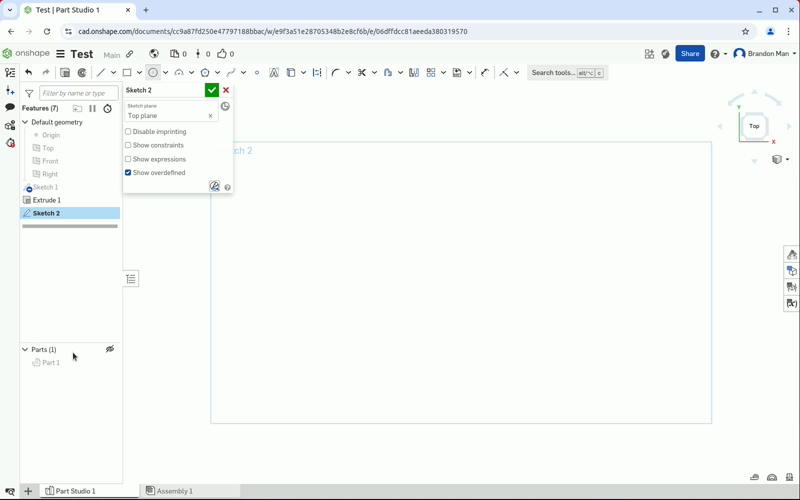
key_down(shift)
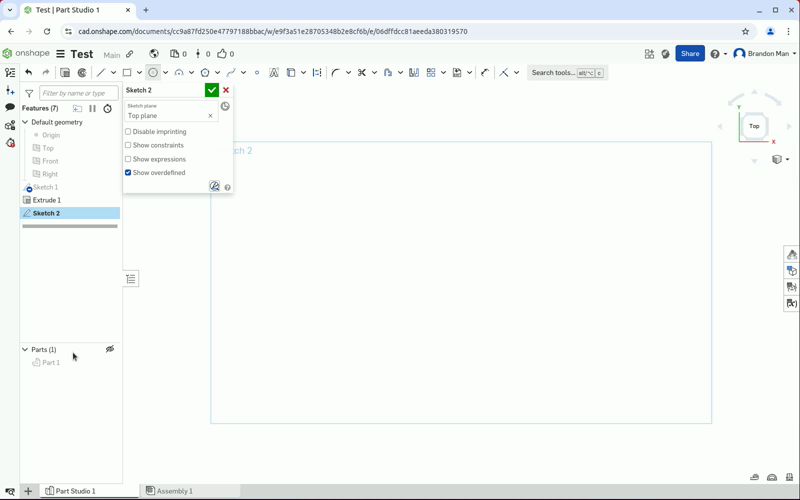
mouse_move(487, 282)
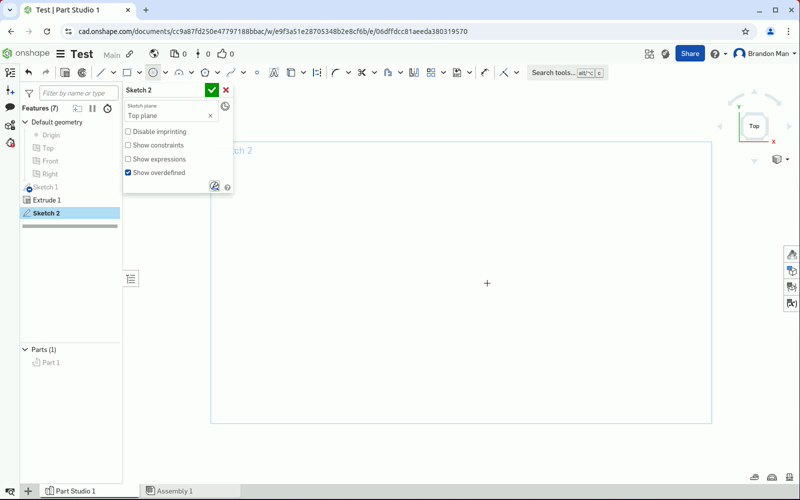
click(487, 282)
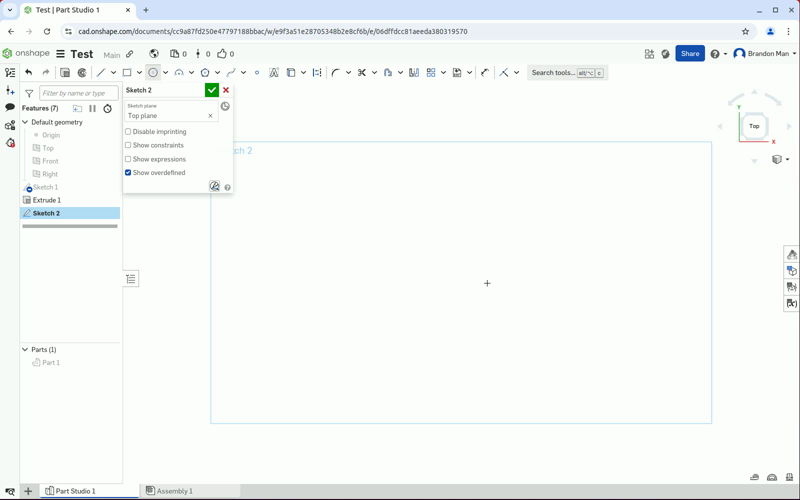
key_up(shift)
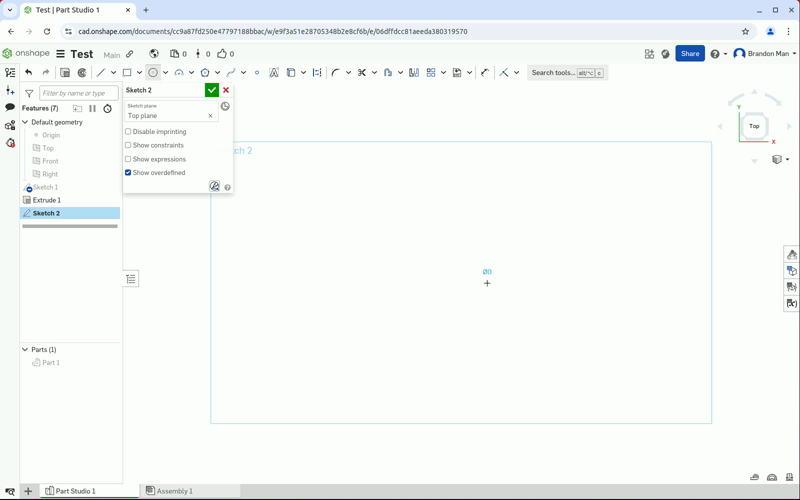
mouse_move(497, 282)
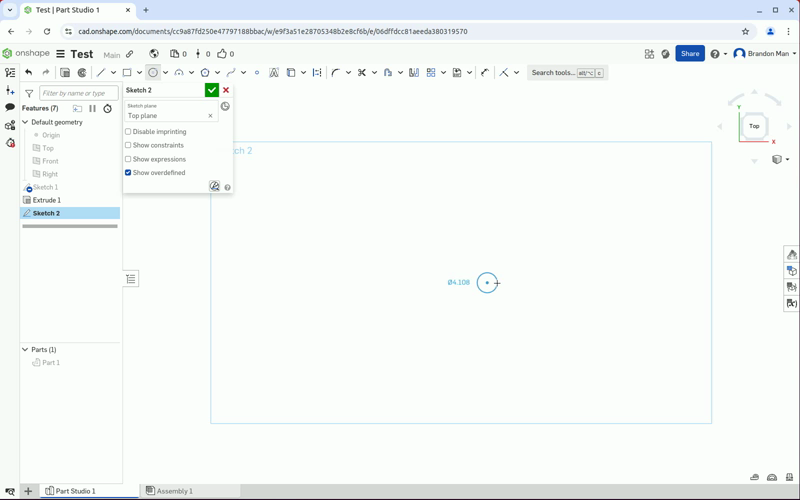
click(497, 282)
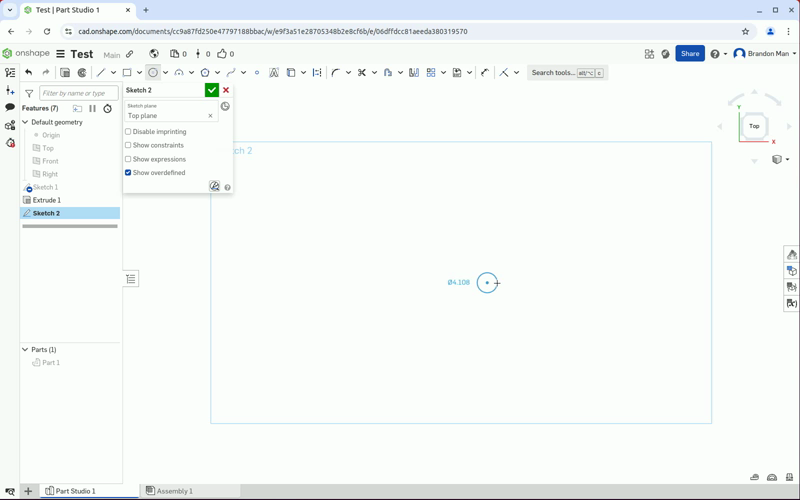
key(esc)
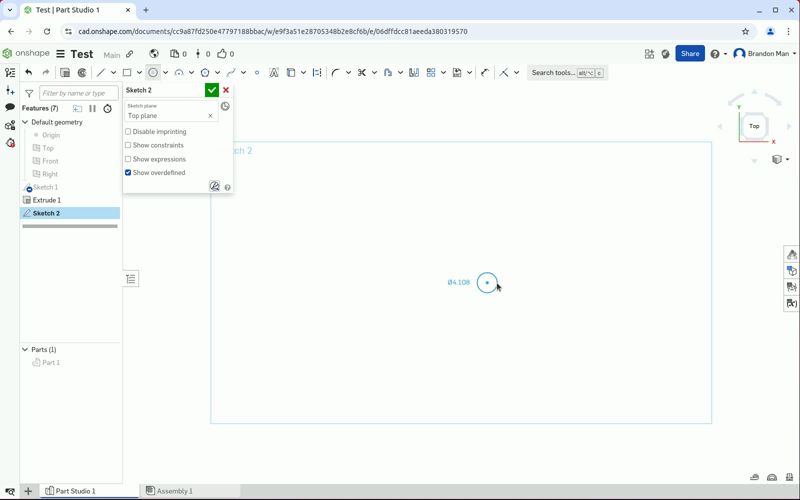
key(c)
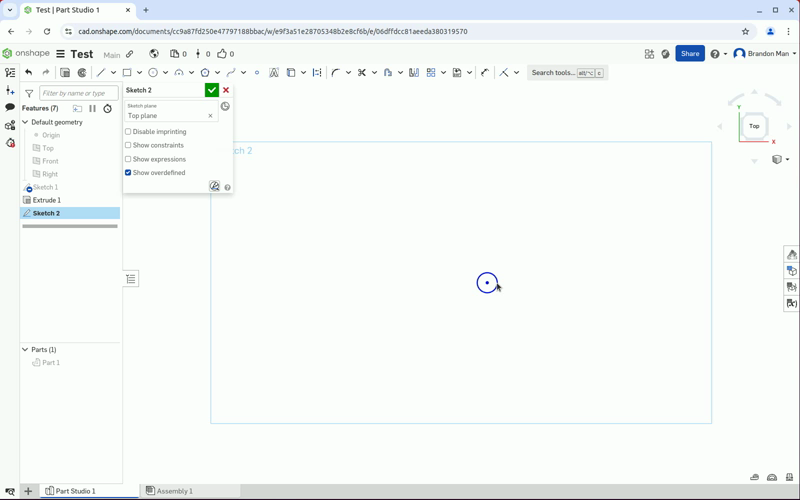
key_down(shift)
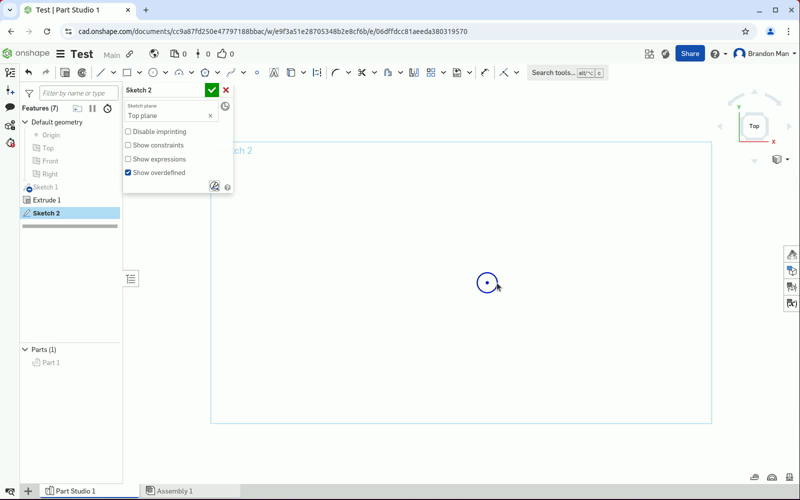
mouse_move(487, 282)
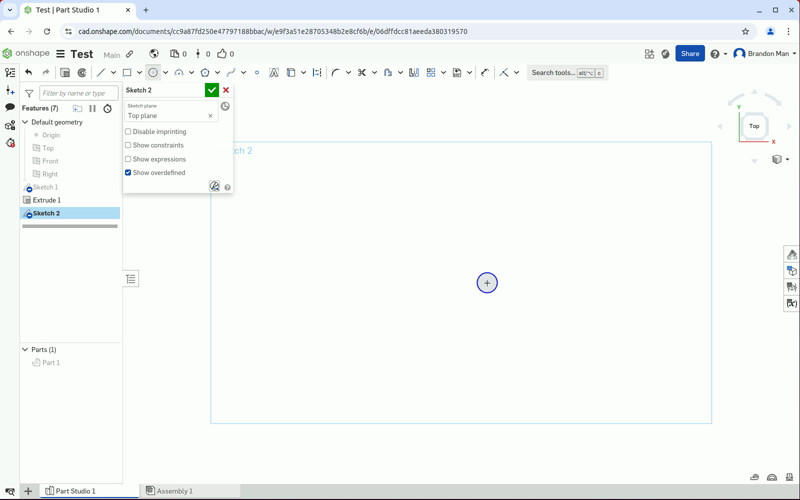
click(487, 282)
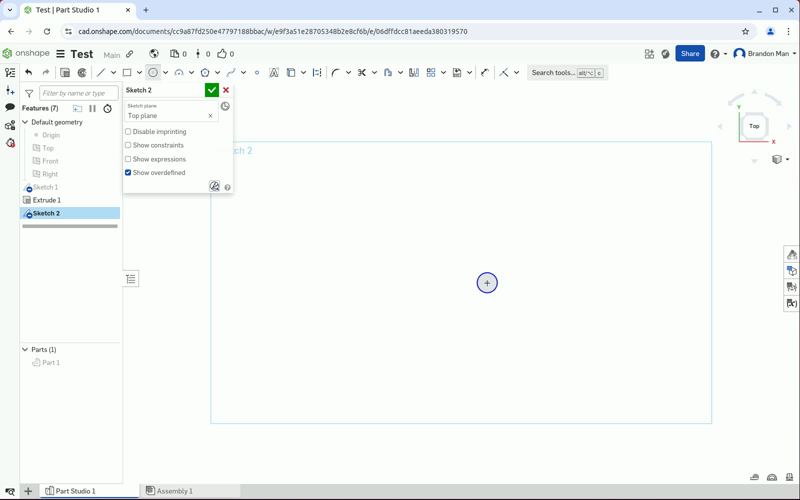
key_up(shift)
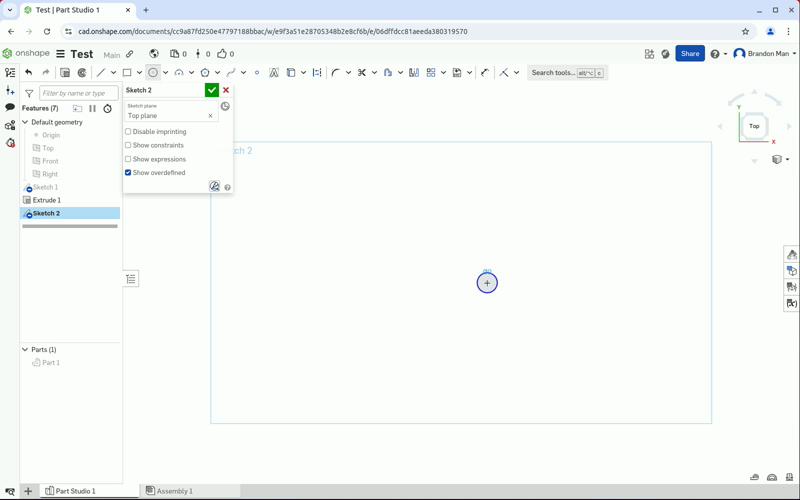
mouse_move(491, 282)
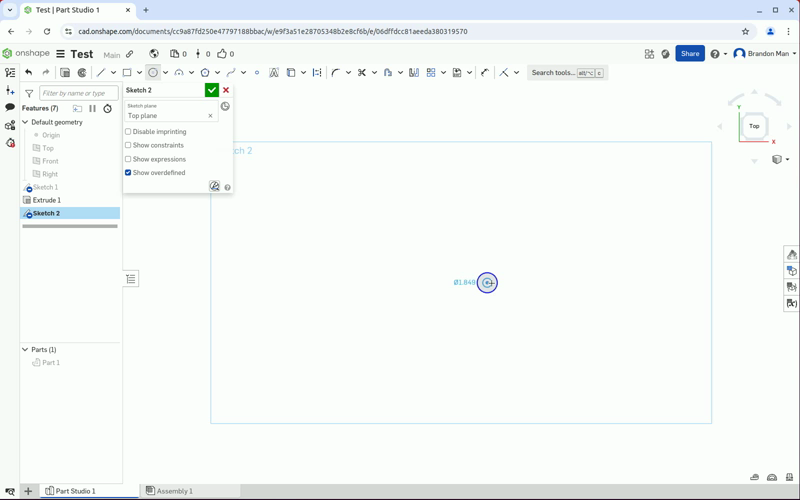
click(491, 282)
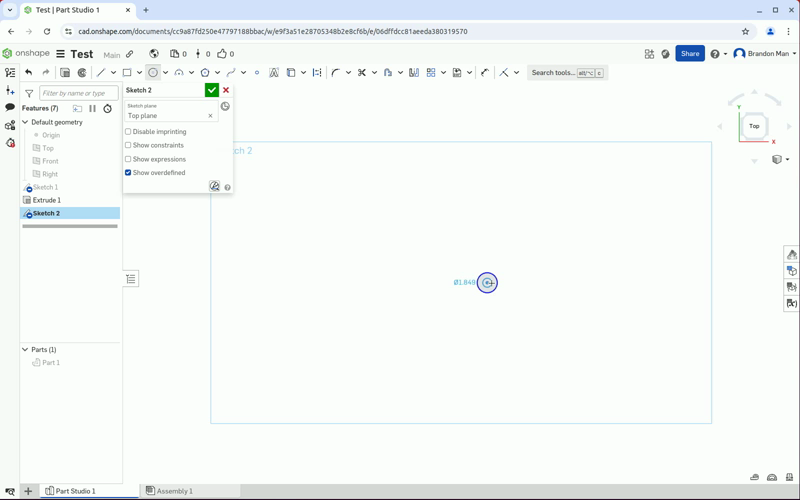
key(esc)
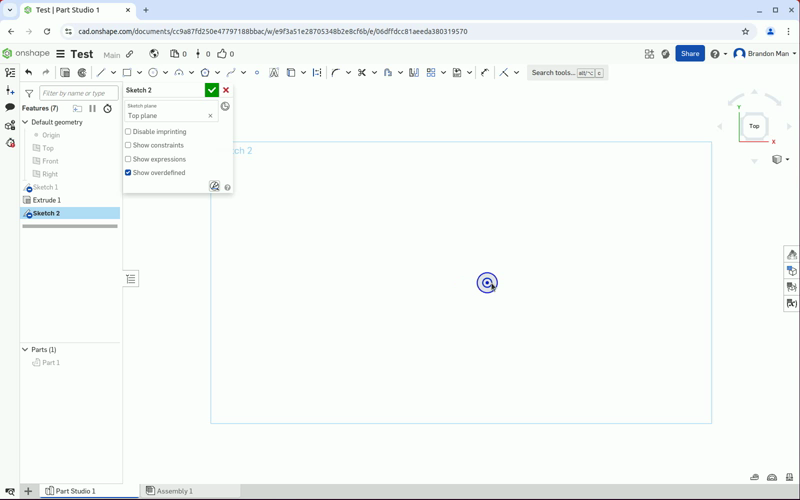
mouse_move(481, 279)
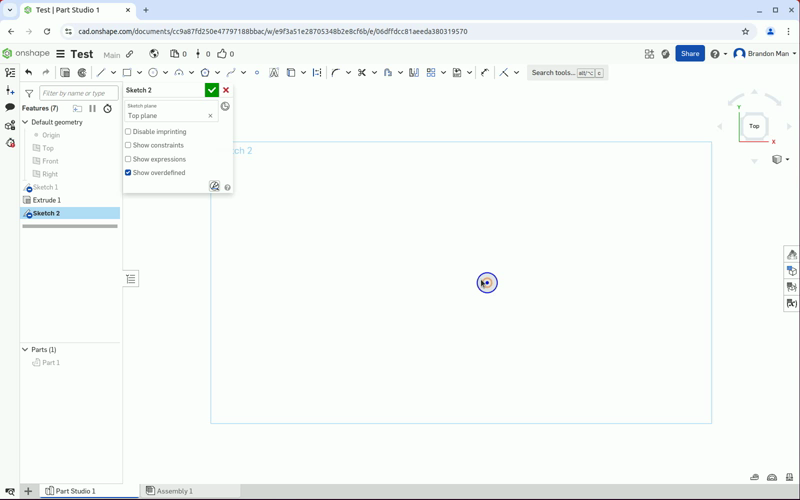
scroll(6)
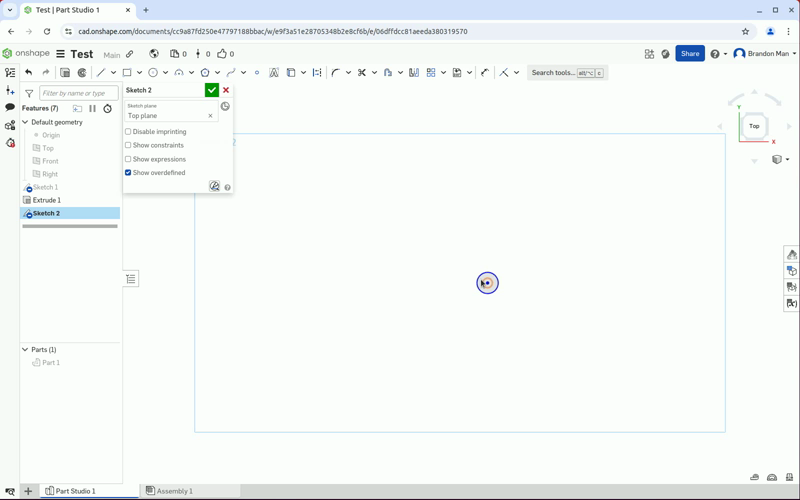
scroll(6)
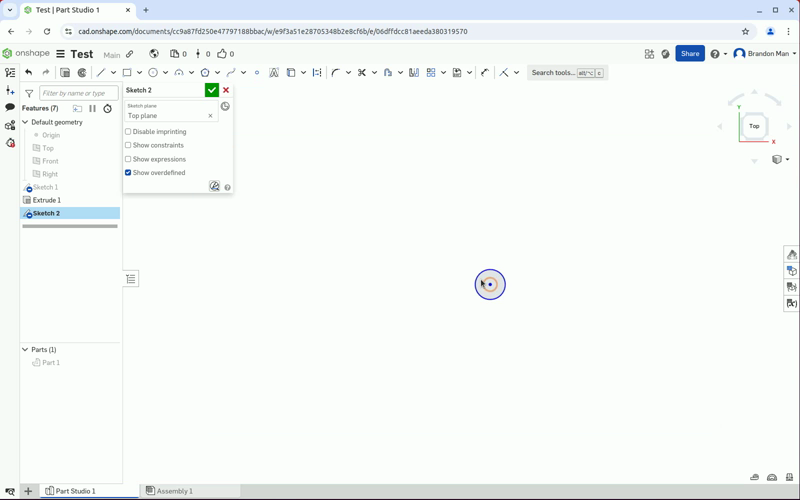
scroll(6)
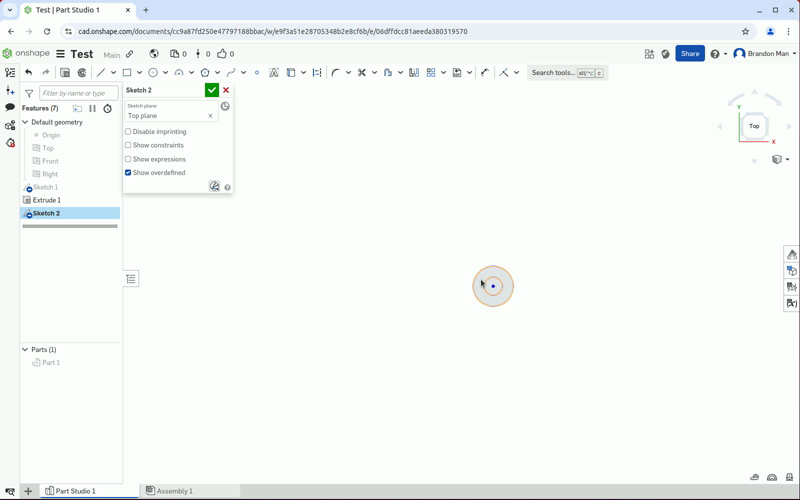
scroll(6)
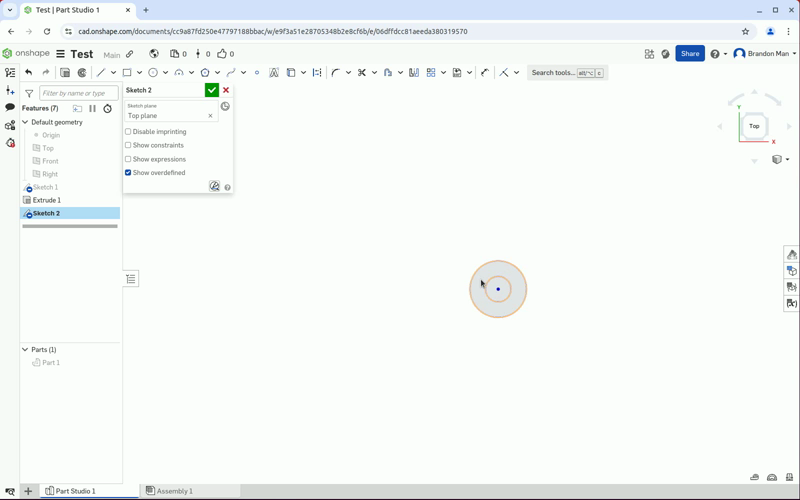
scroll(6)
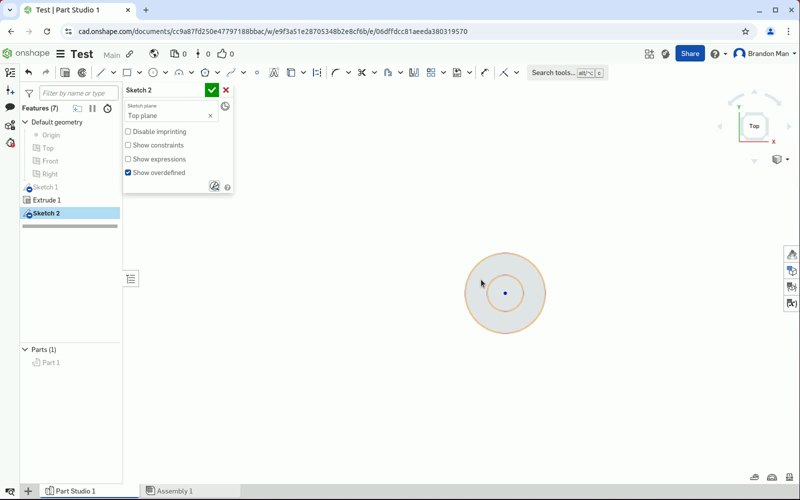
scroll(6)
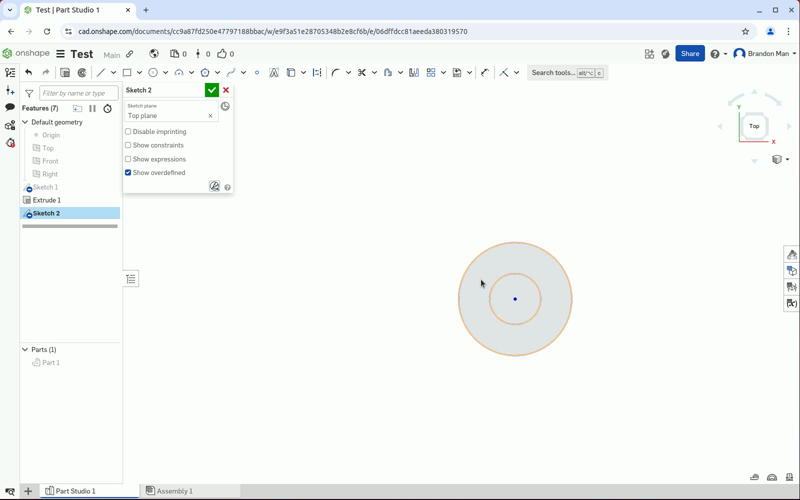
scroll(6)
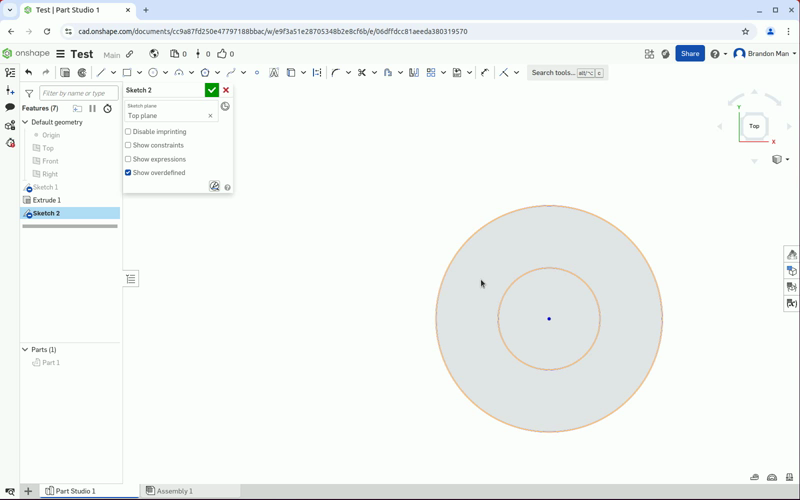
click(481, 279)
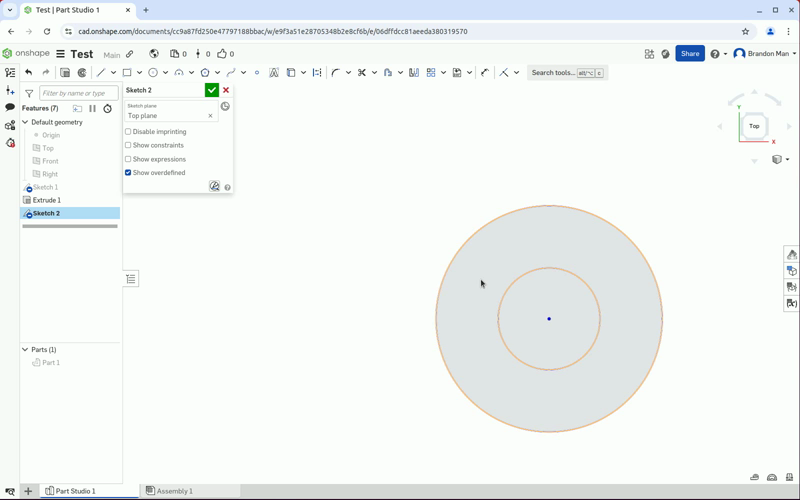
scroll(-6)
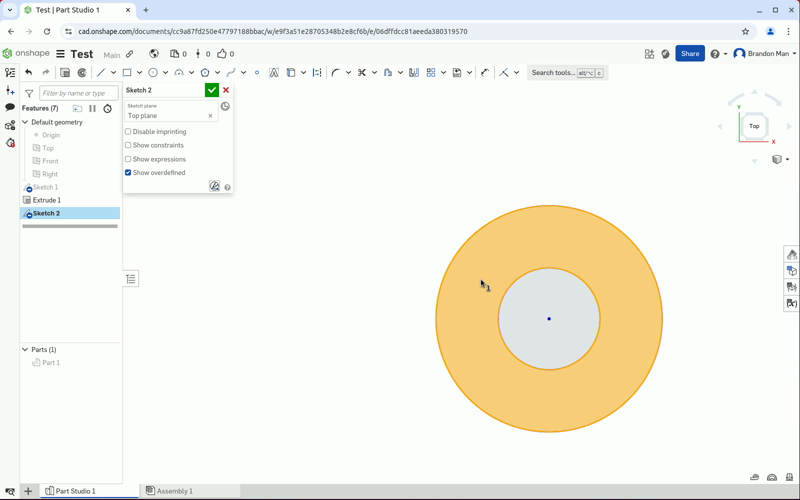
scroll(-6)
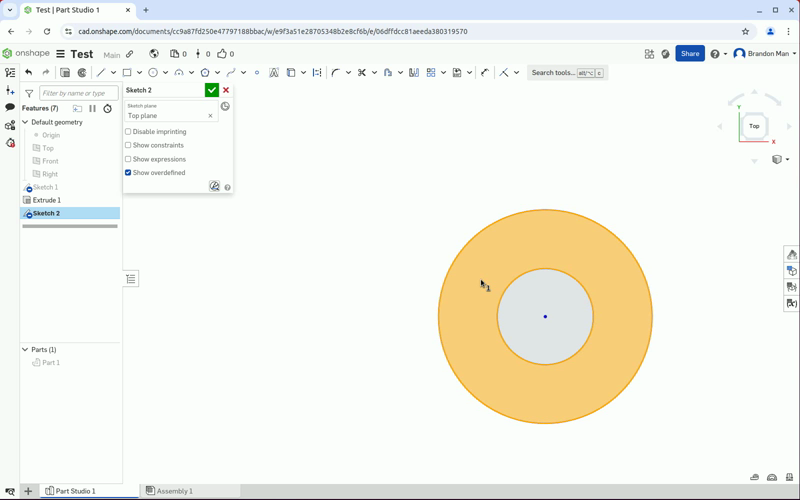
scroll(-6)
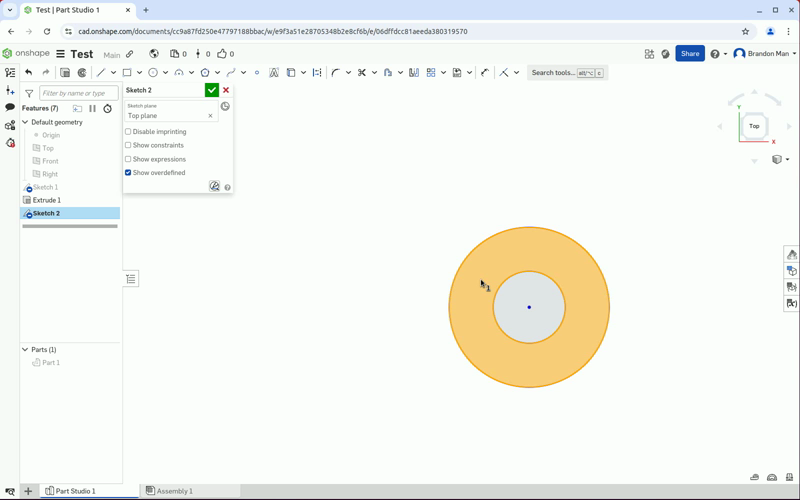
scroll(-6)
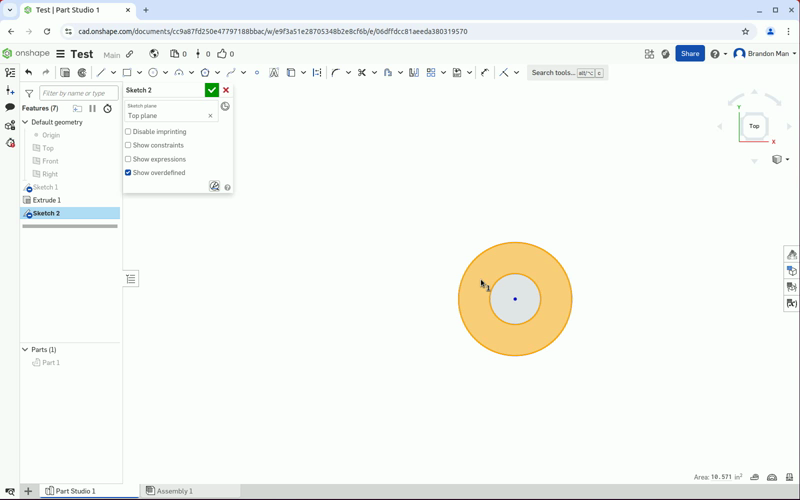
scroll(-6)
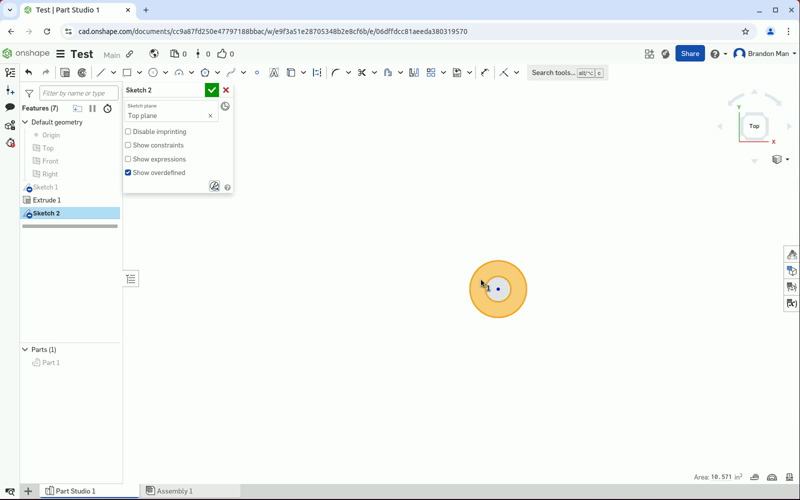
scroll(-6)
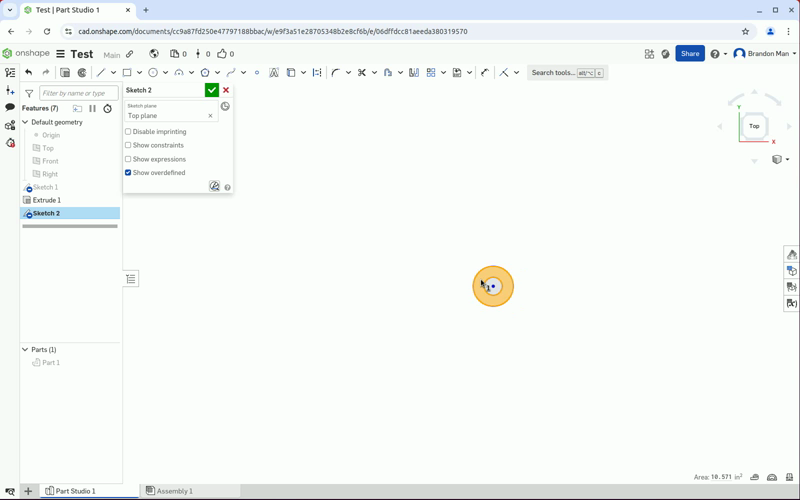
scroll(-6)
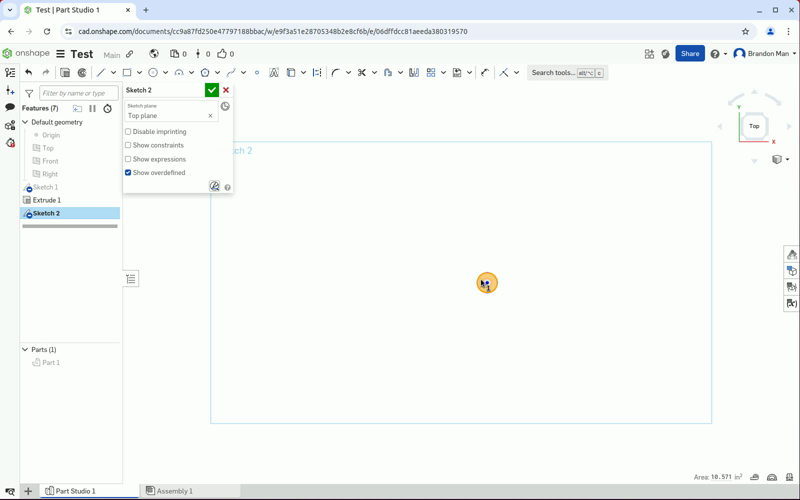
mouse_move(73, 352)
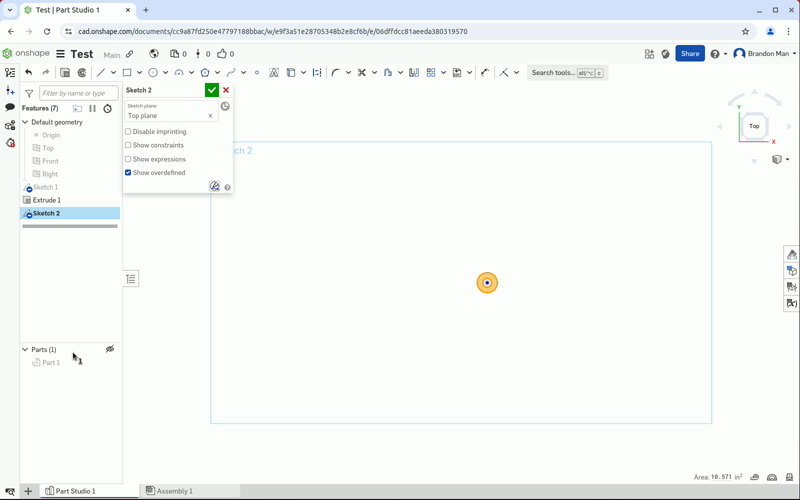
key(shift+y)
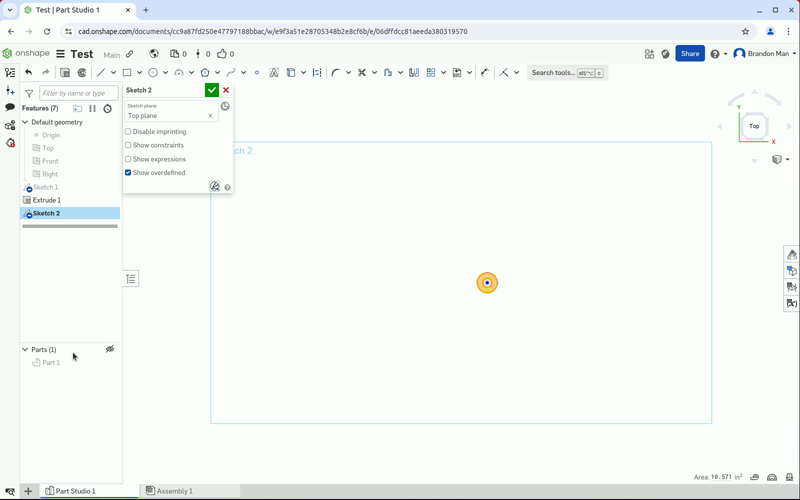
key(shift+e)
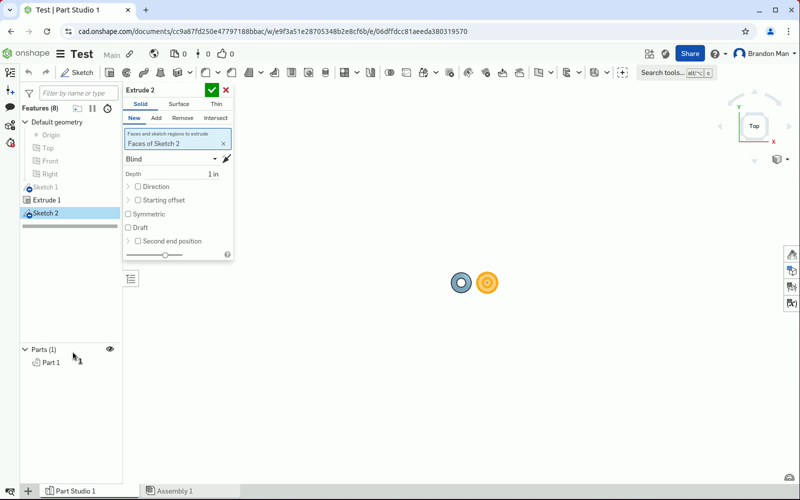
mouse_move(143, 106)
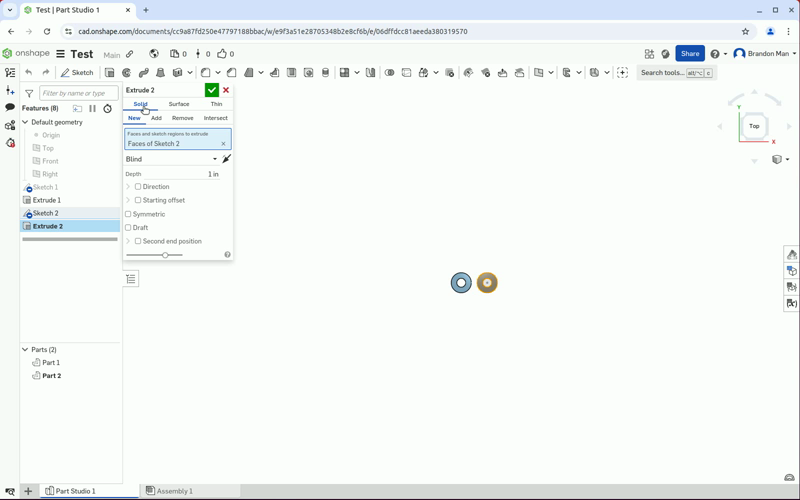
click(143, 106)
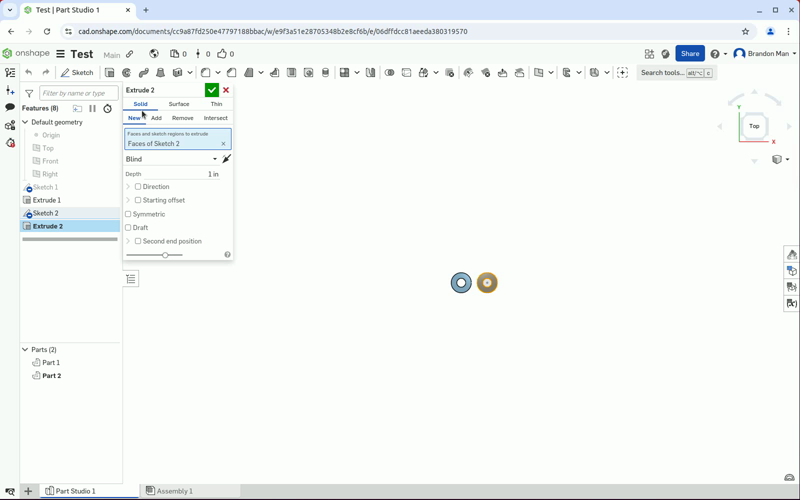
mouse_move(137, 120)
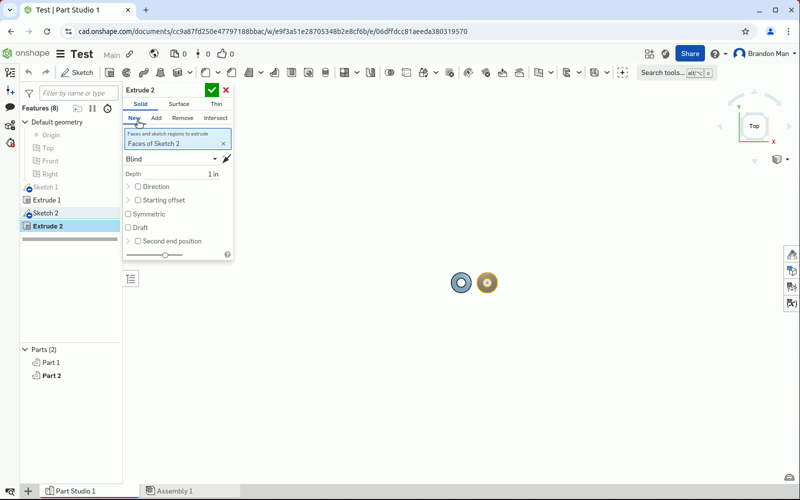
click(137, 120)
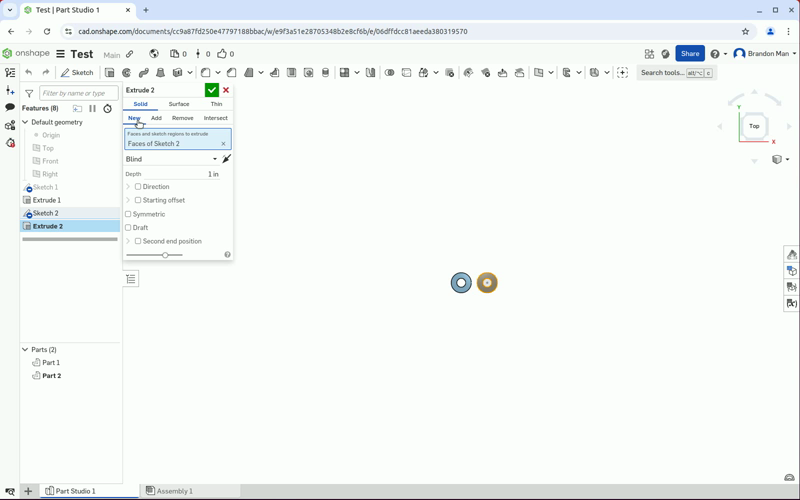
key(tab, 4)
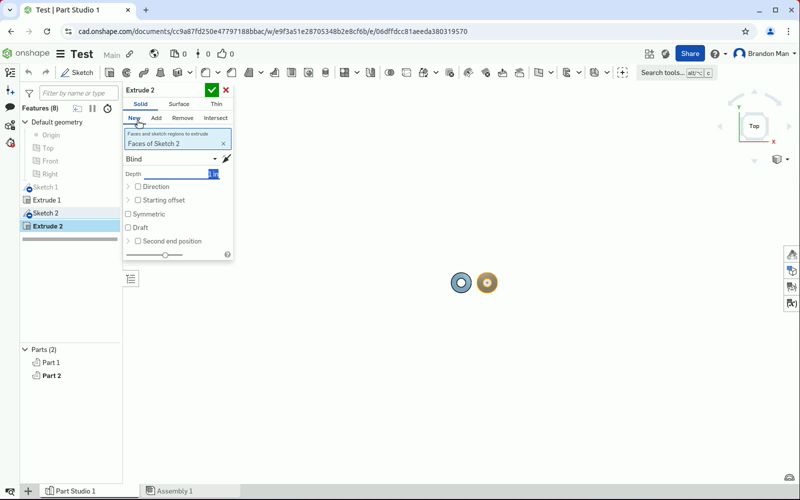
text(3.129)
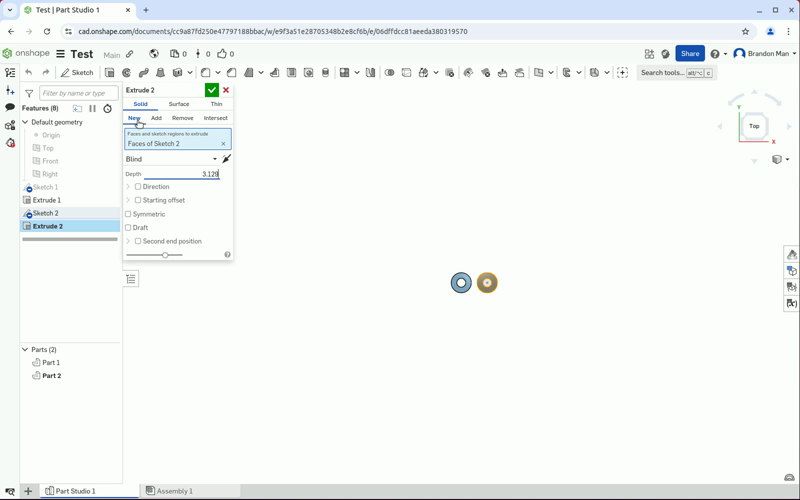
key(enter)
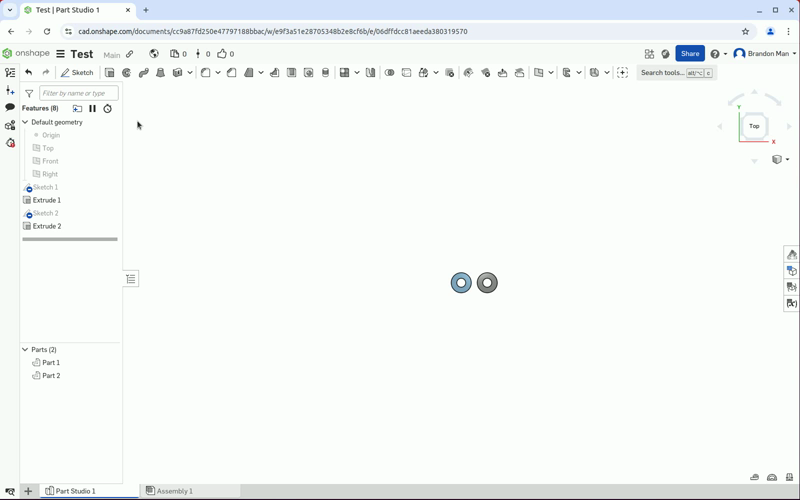
key(shift+h)
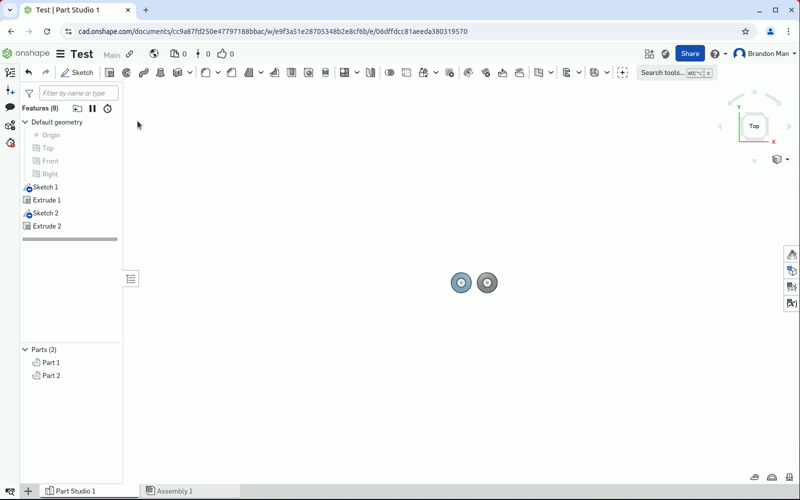
key(shift+h)
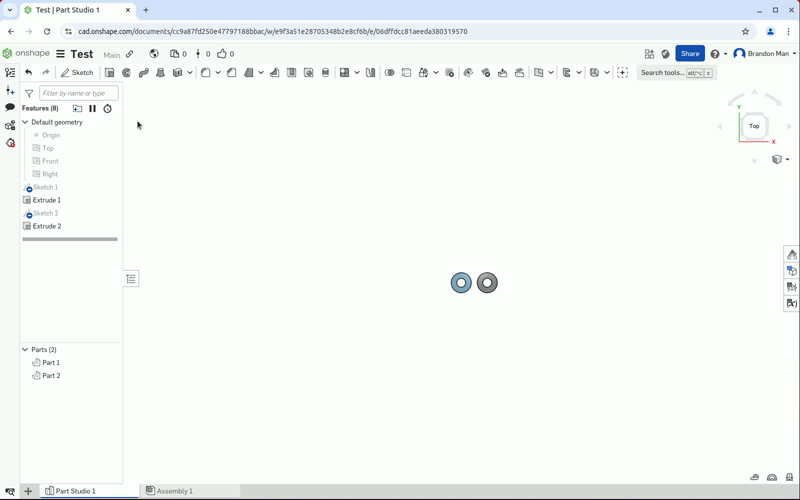
mouse_move(73, 189)
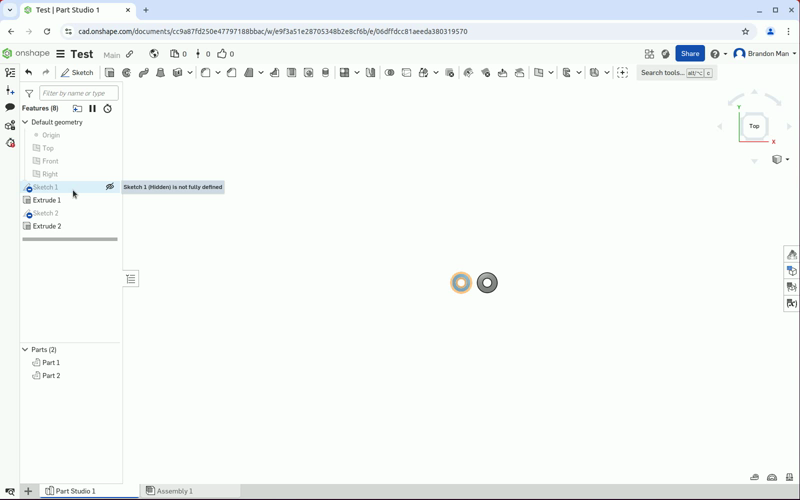
click(73, 189)
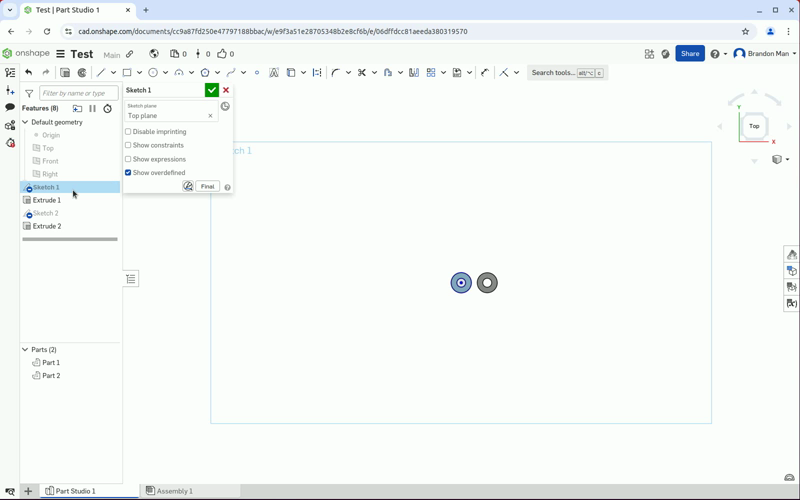
mouse_move(229, 92)
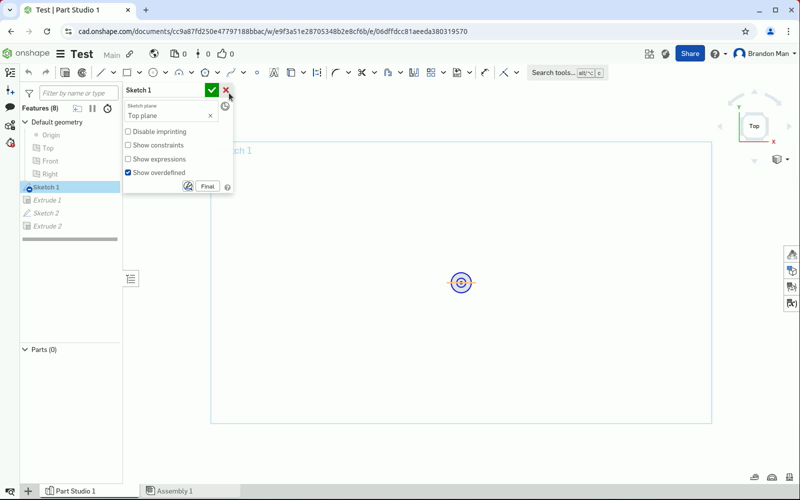
click(229, 92)
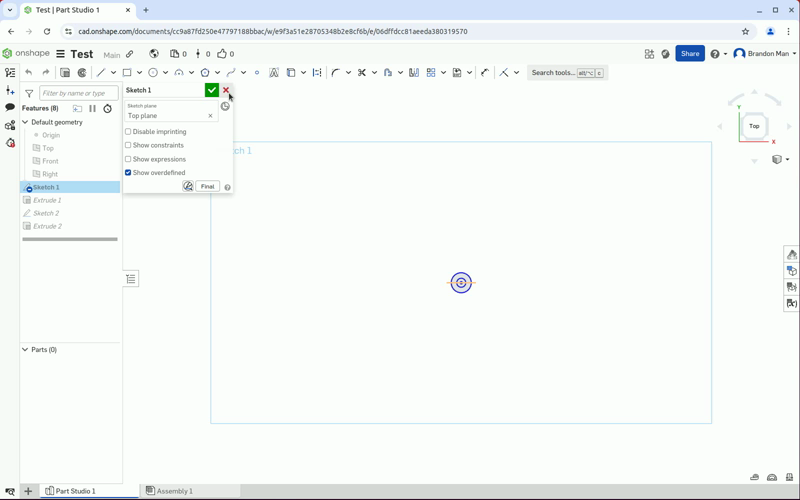
key(shift+s)
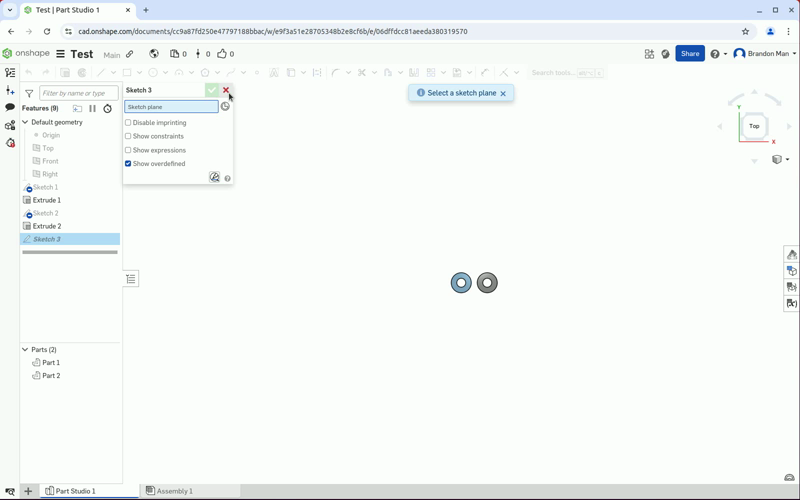
mouse_move(73, 150)
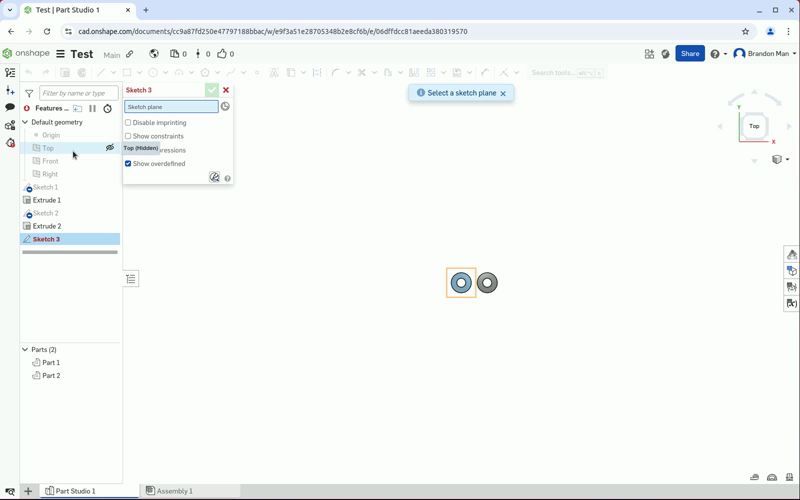
click(73, 150)
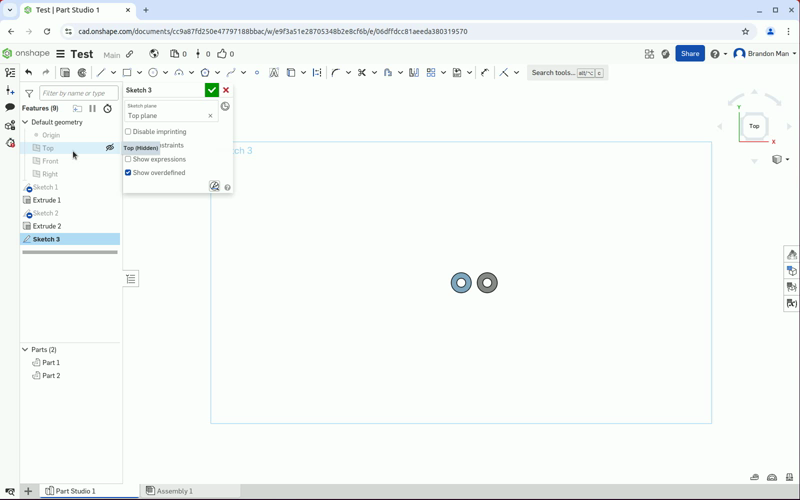
mouse_move(73, 352)
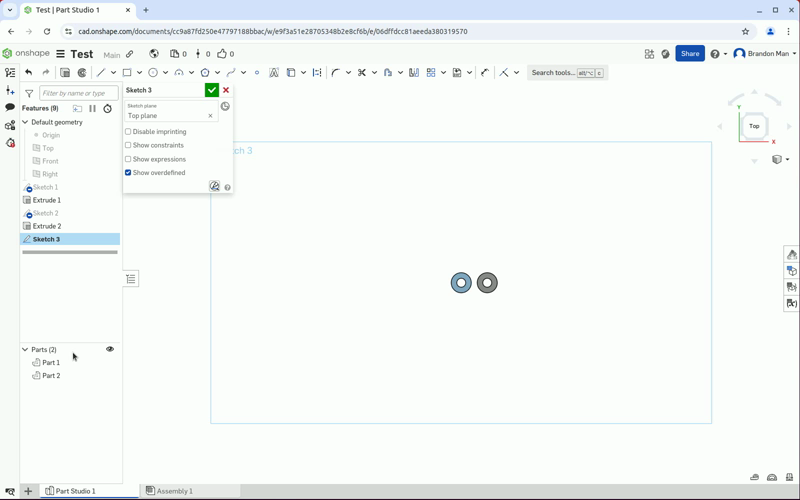
key(y)
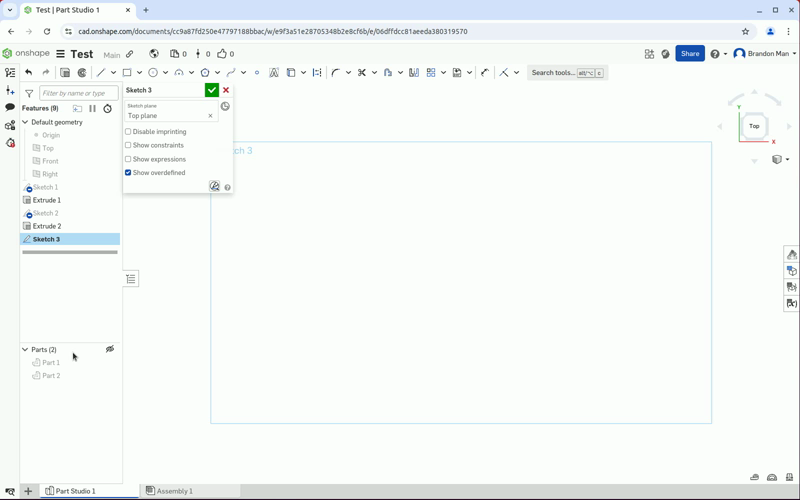
key(c)
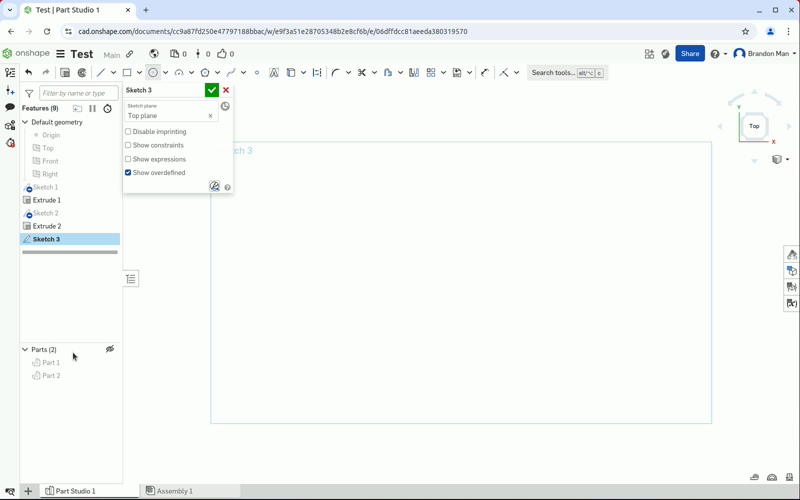
key_down(shift)
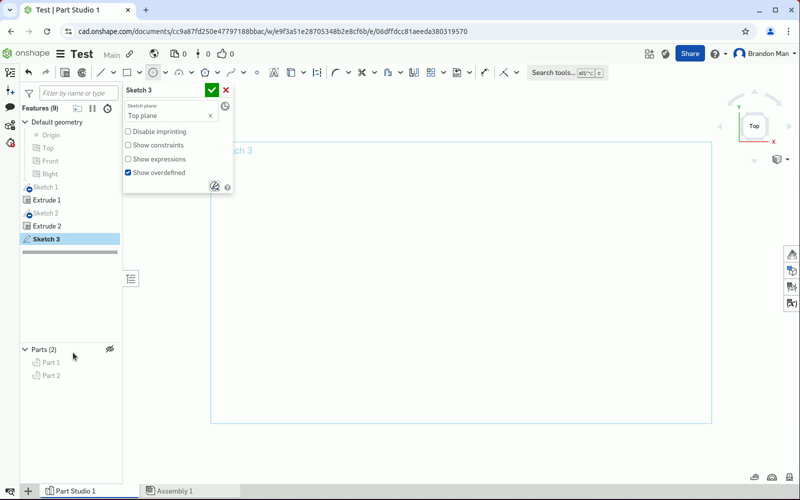
mouse_move(513, 282)
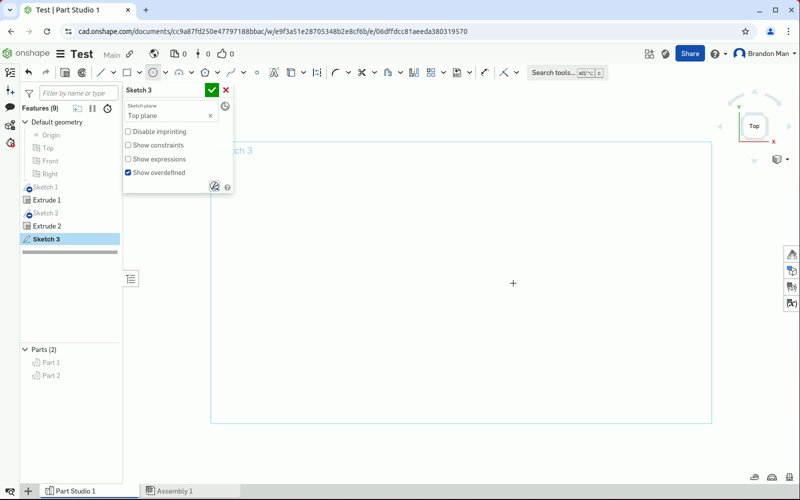
click(513, 282)
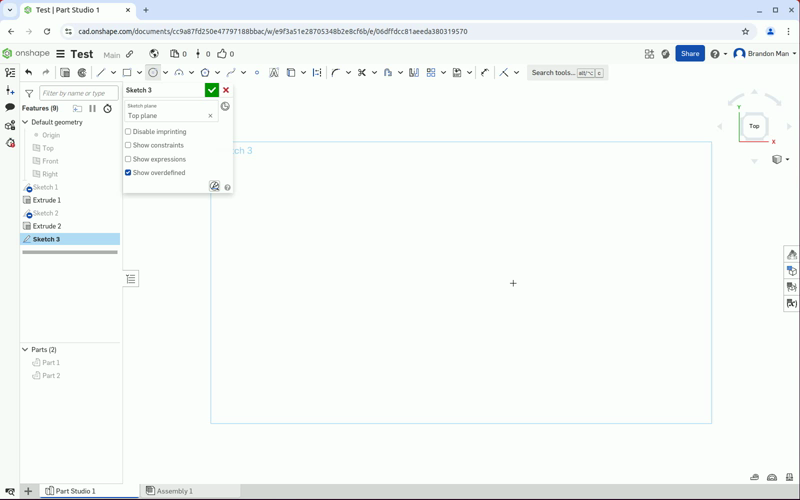
key_up(shift)
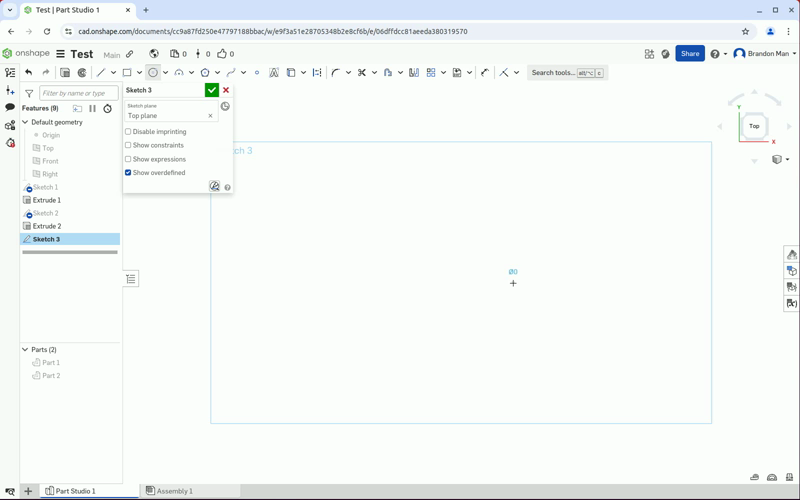
mouse_move(522, 282)
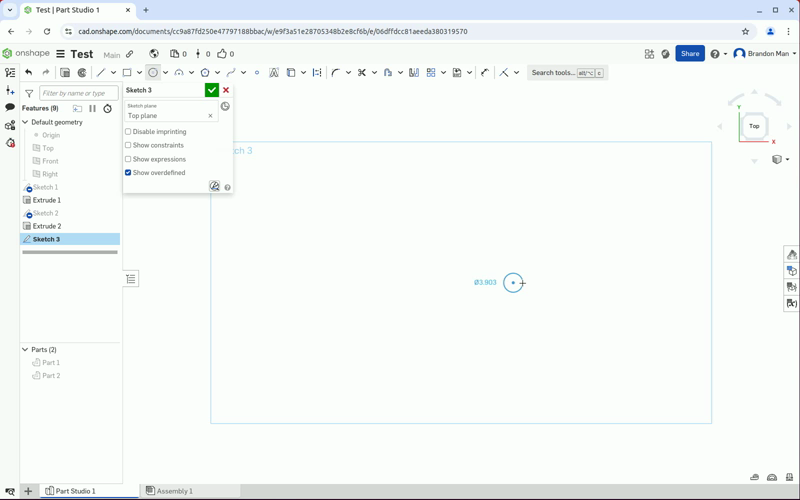
click(522, 282)
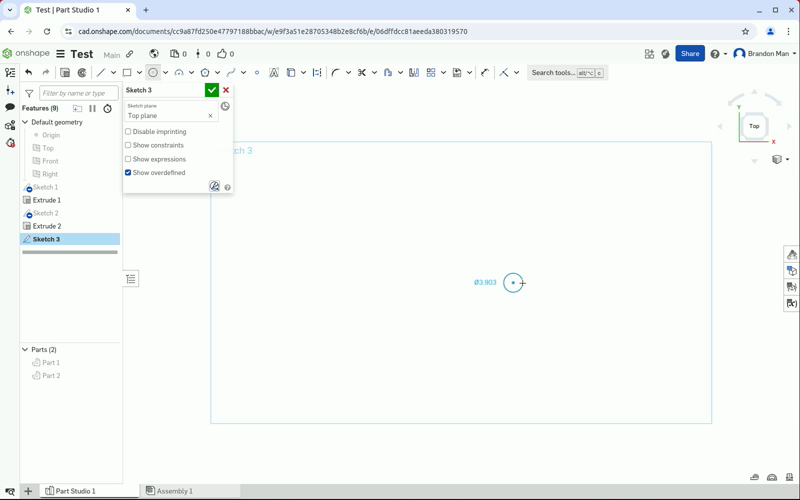
key(esc)
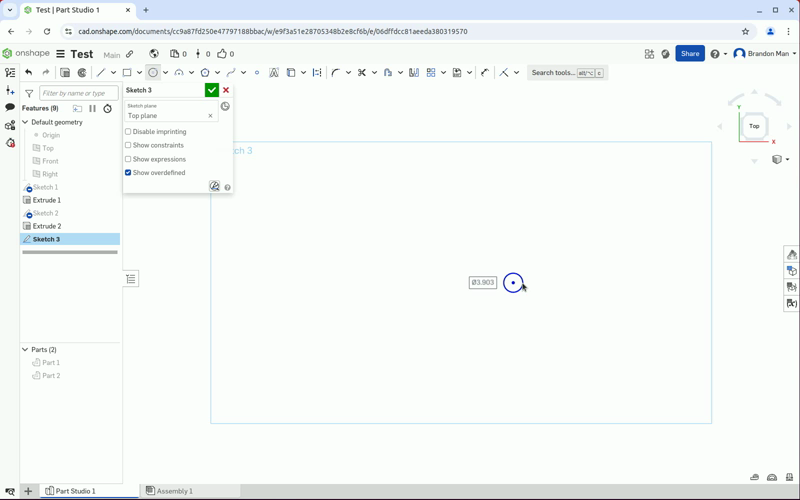
key(c)
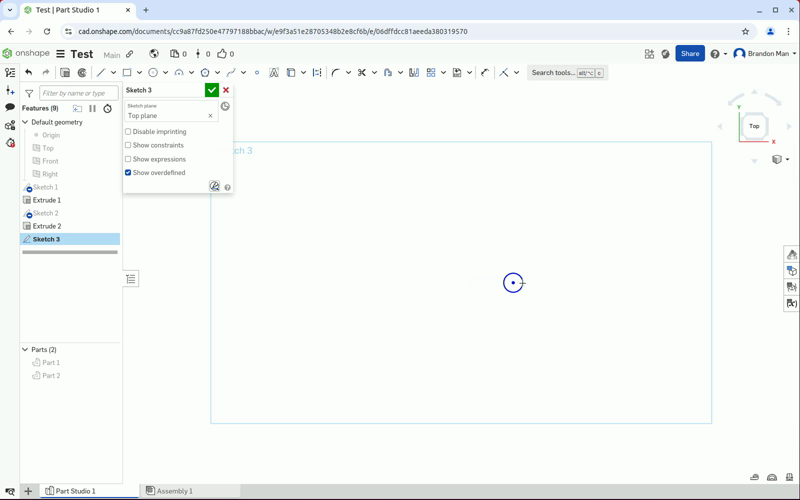
key_down(shift)
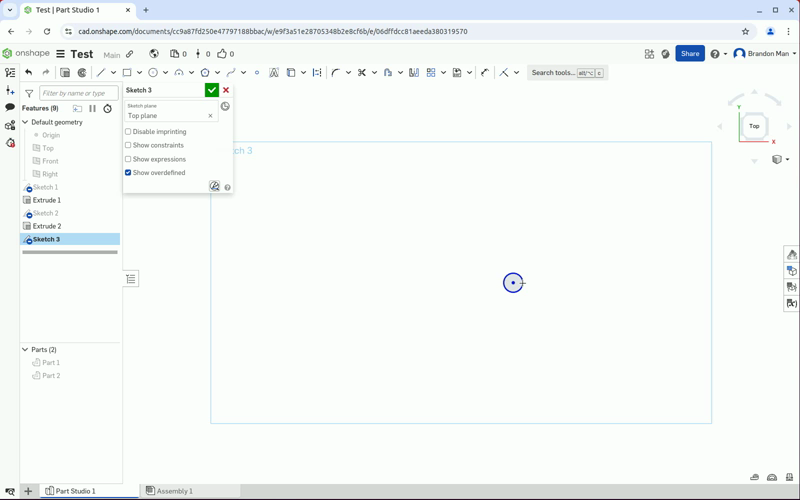
mouse_move(513, 282)
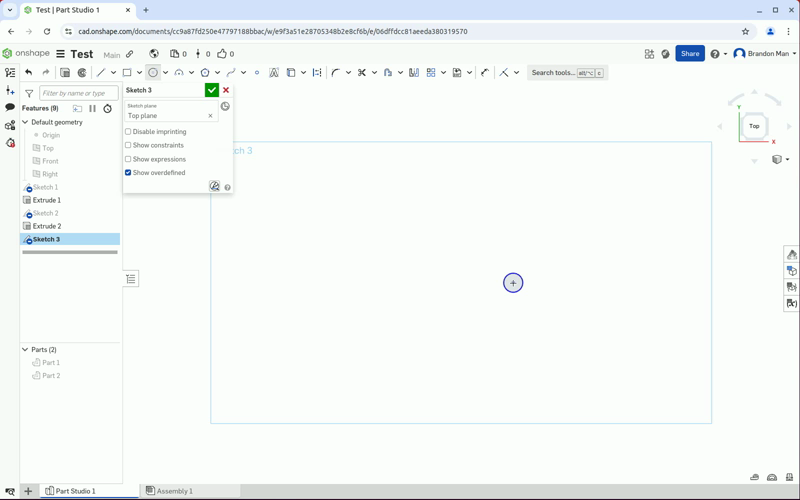
click(513, 282)
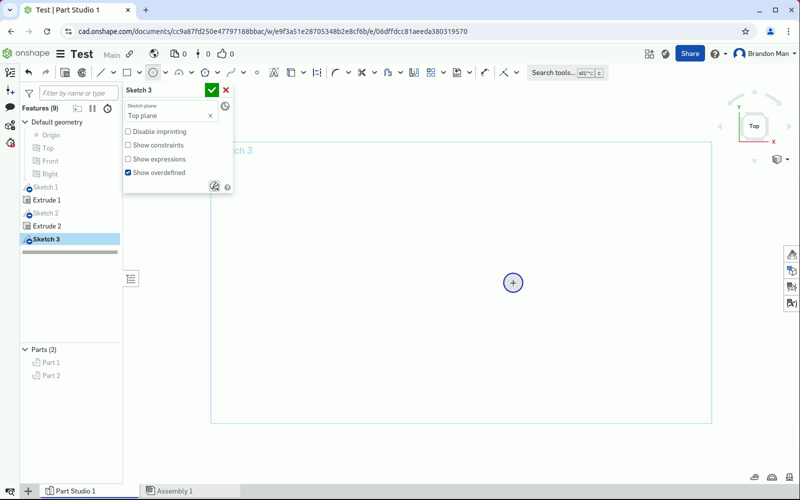
key_up(shift)
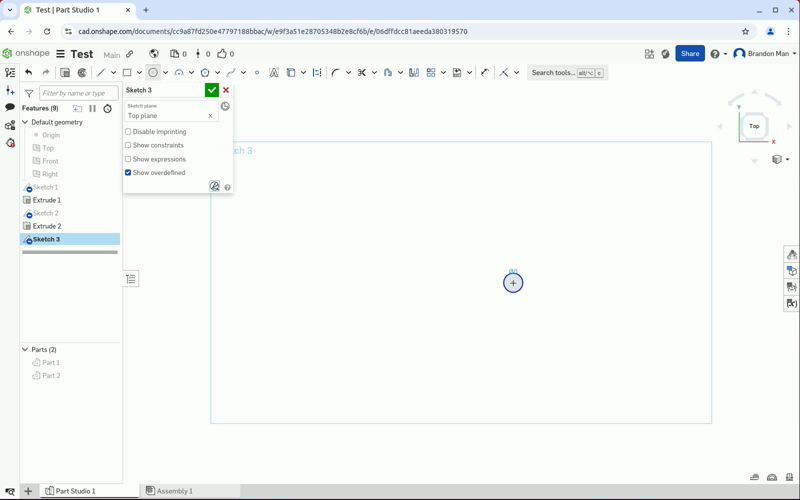
mouse_move(517, 282)
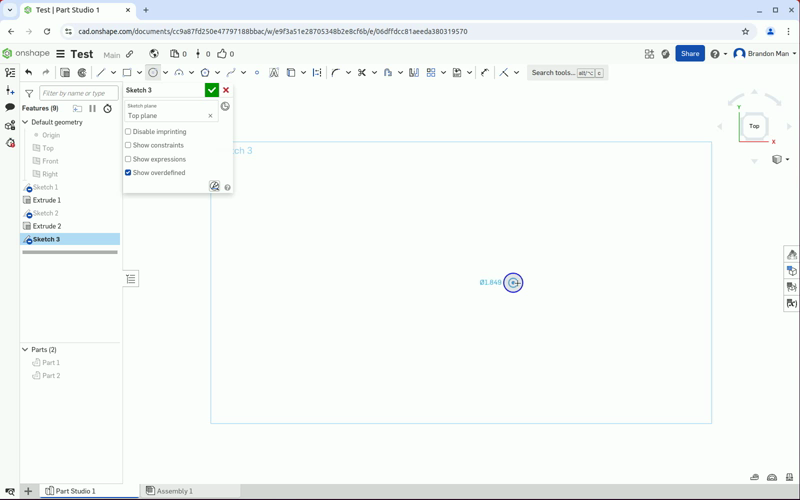
click(517, 282)
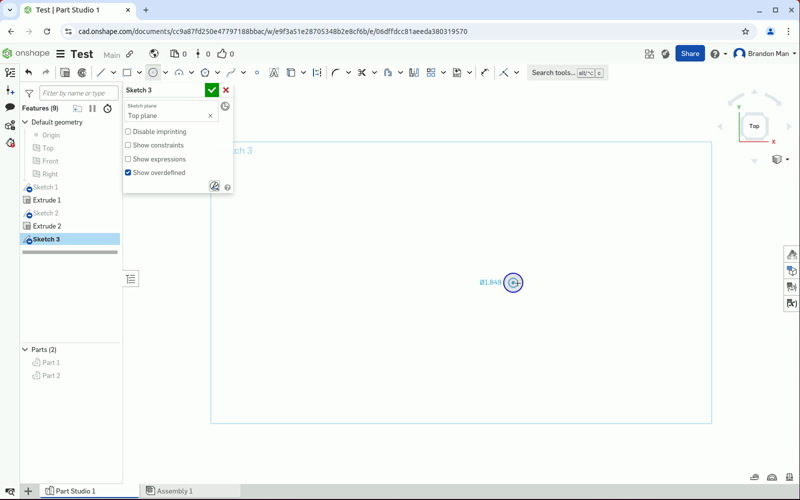
key(esc)
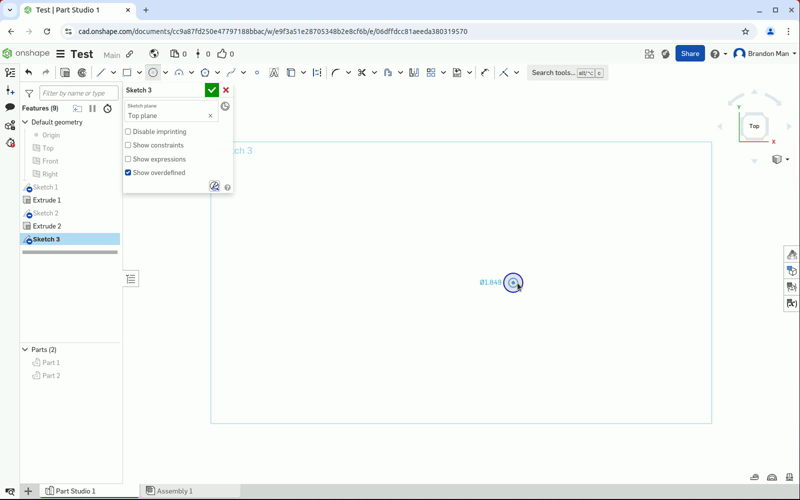
mouse_move(507, 290)
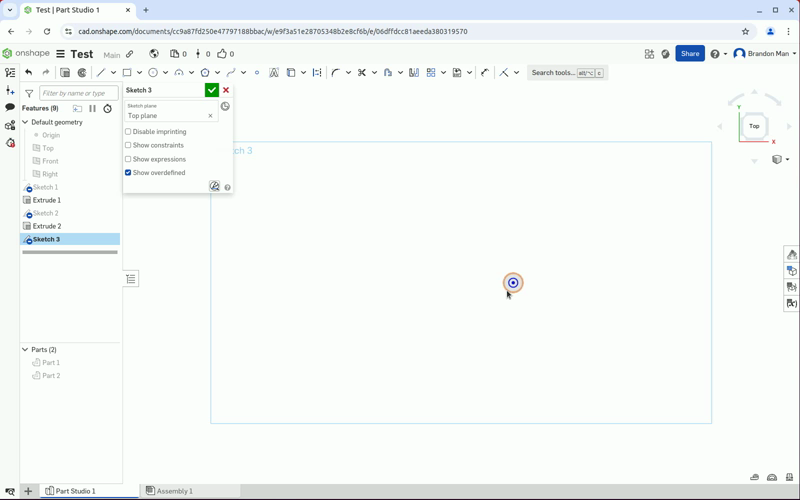
scroll(6)
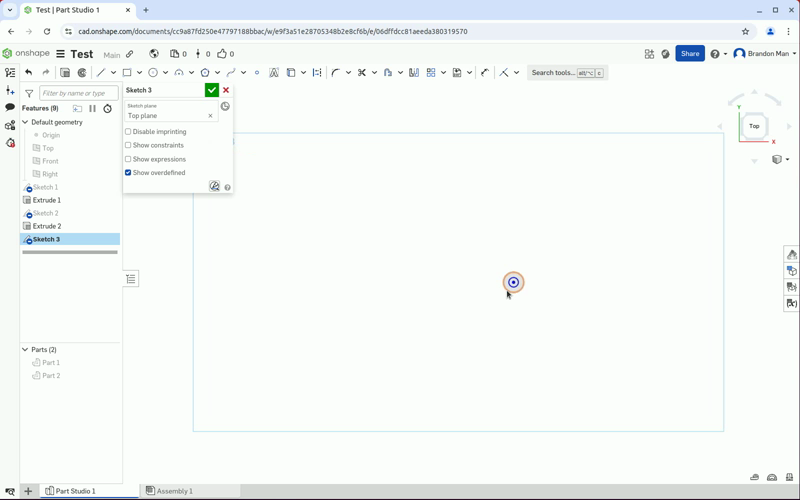
scroll(6)
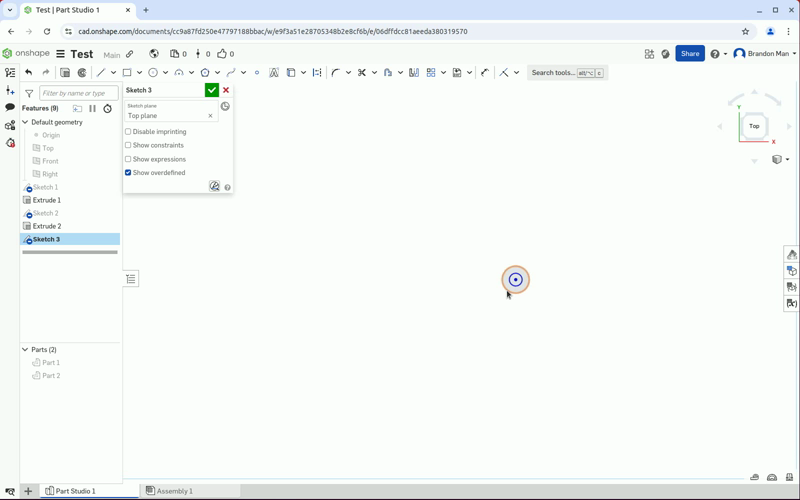
scroll(6)
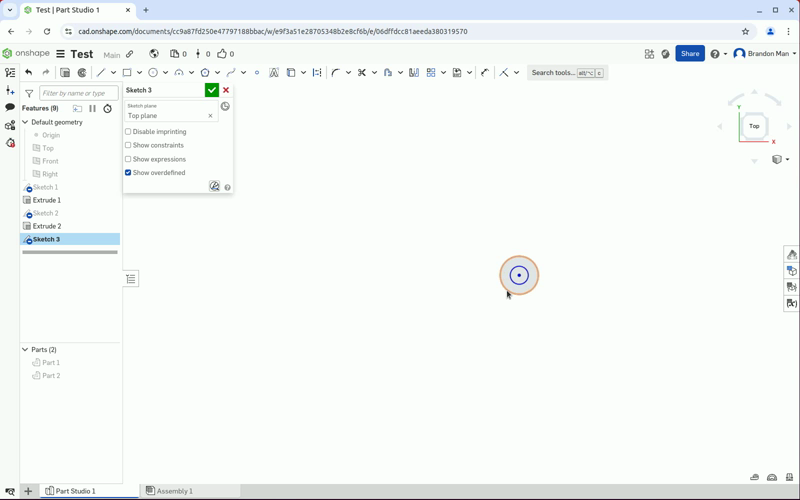
scroll(6)
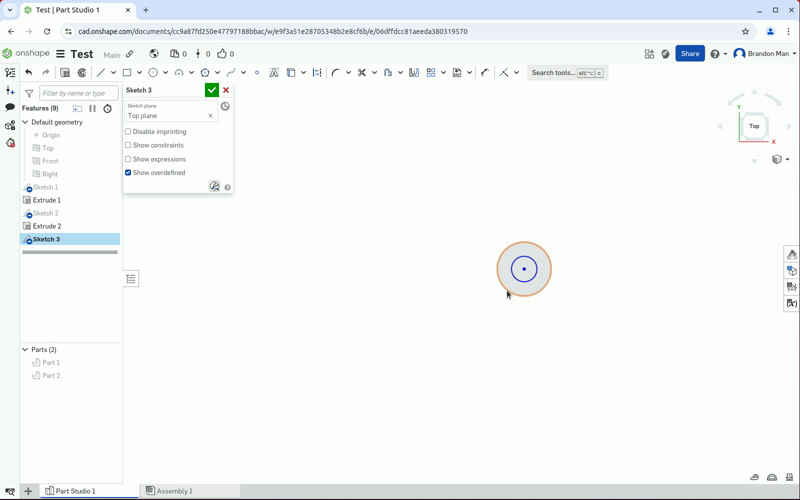
scroll(6)
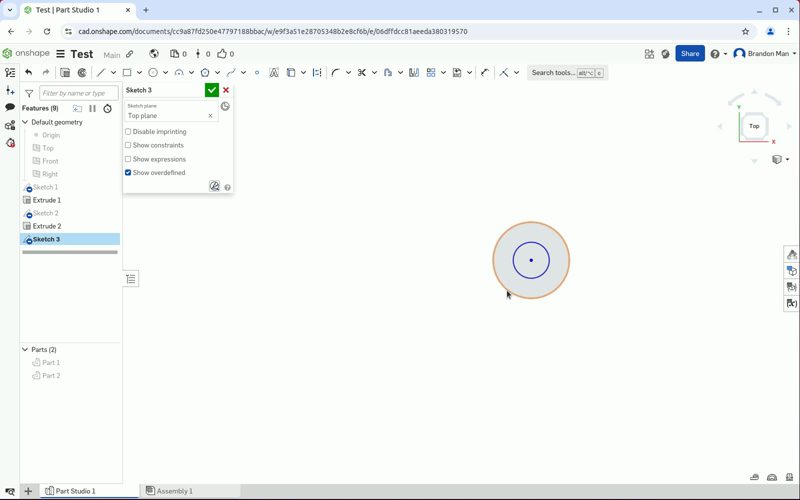
scroll(6)
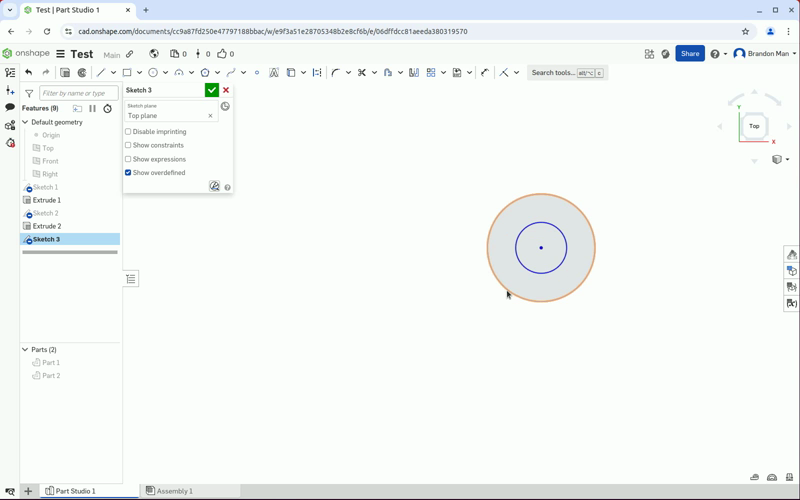
scroll(6)
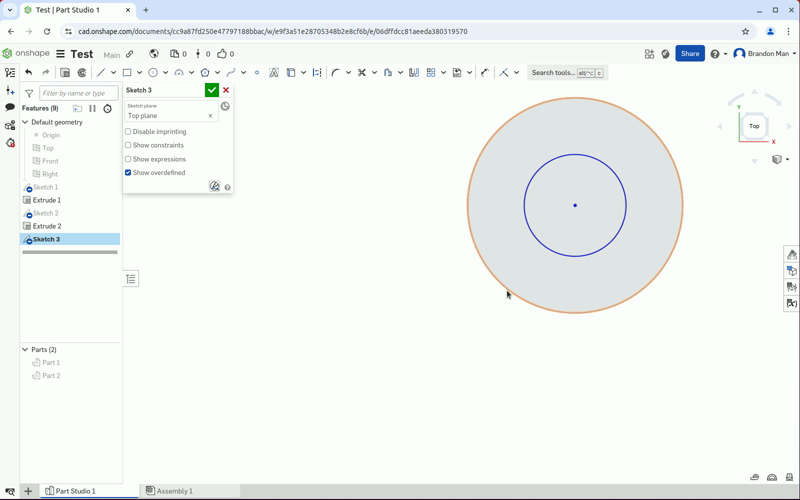
click(507, 290)
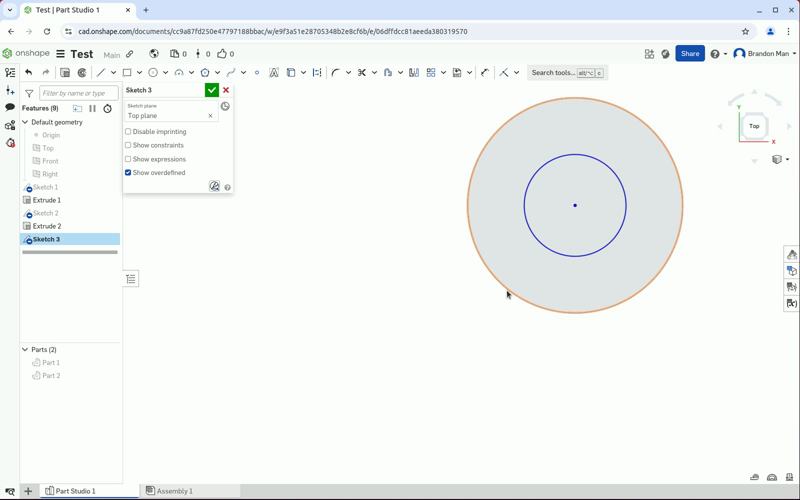
scroll(-6)
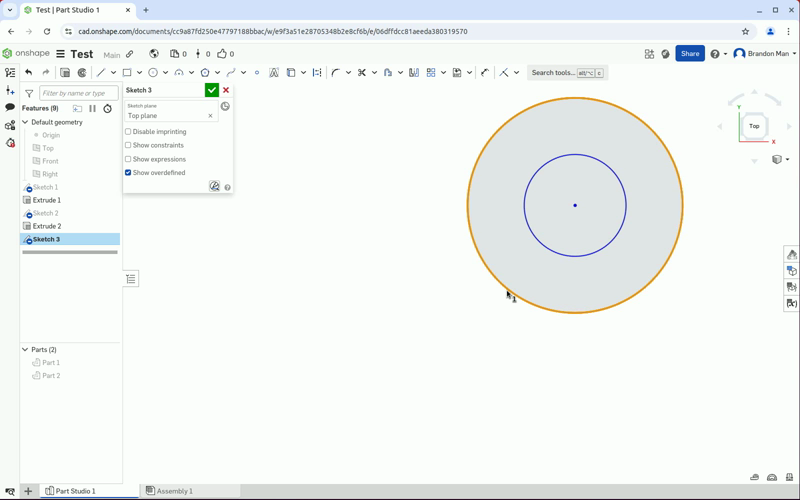
scroll(-6)
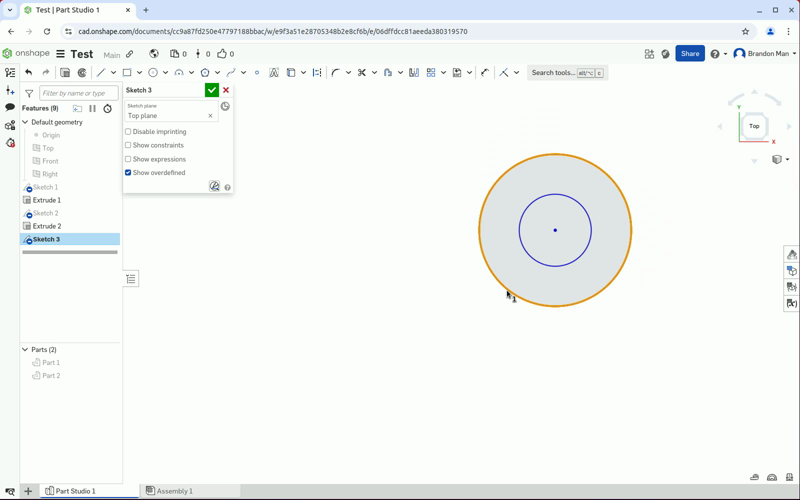
scroll(-6)
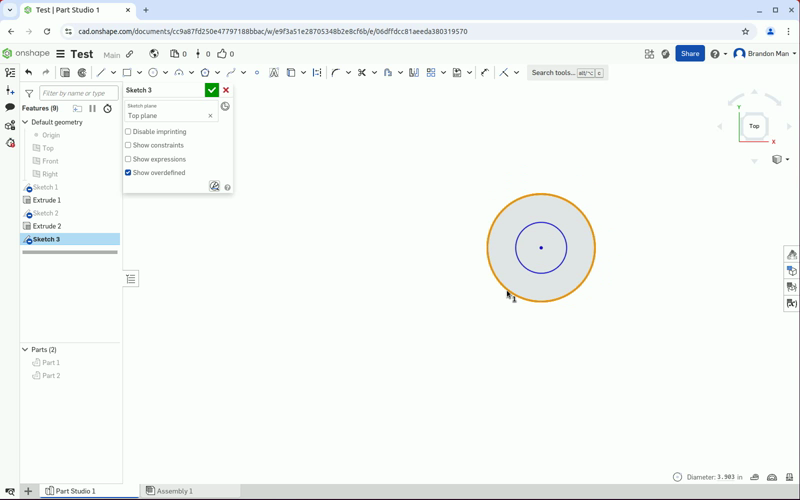
scroll(-6)
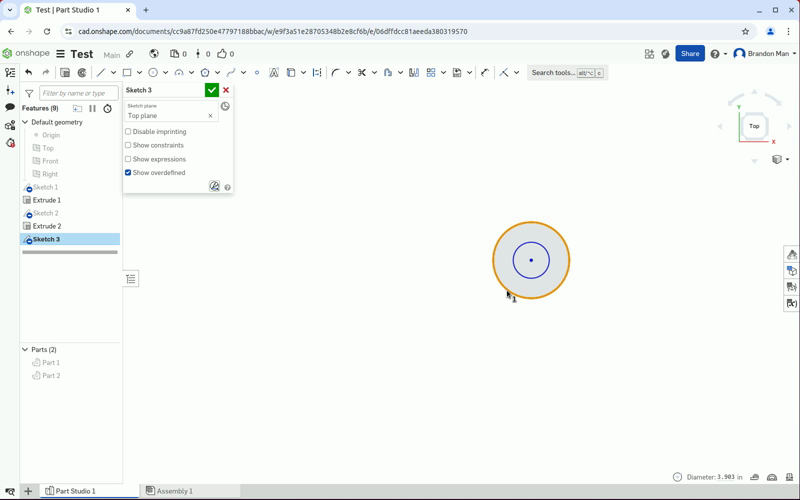
scroll(-6)
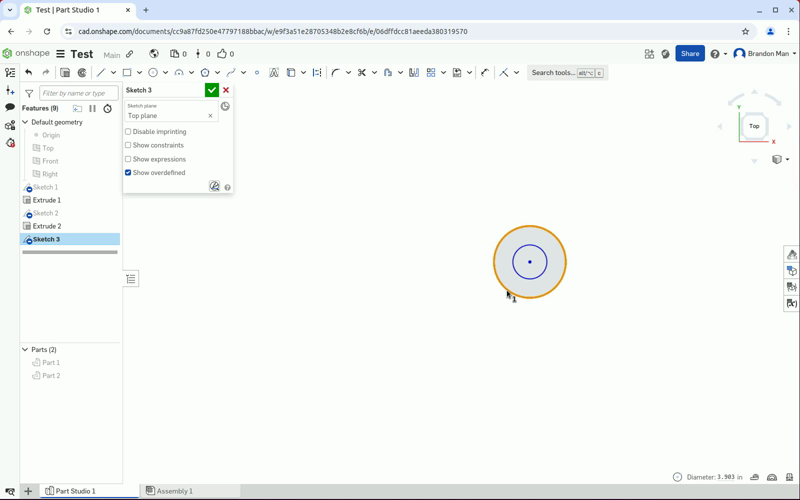
scroll(-6)
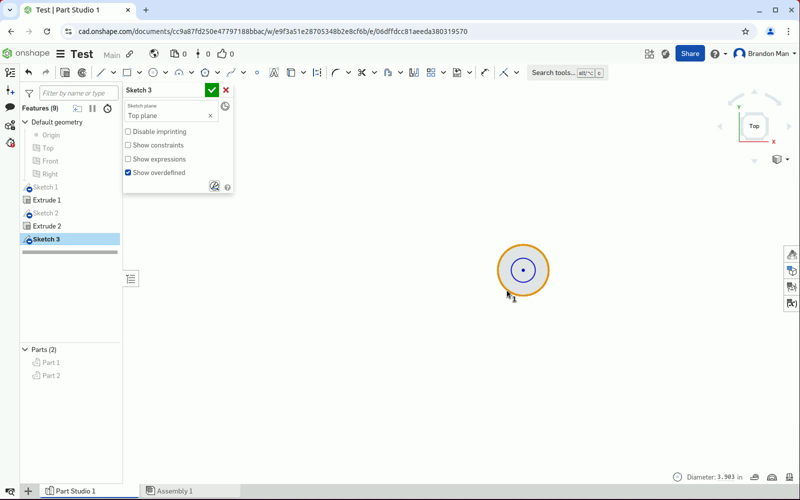
scroll(-6)
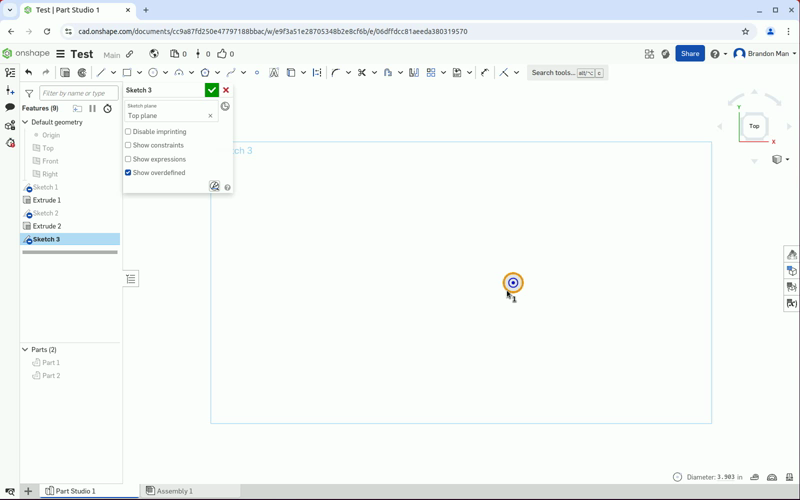
mouse_move(73, 352)
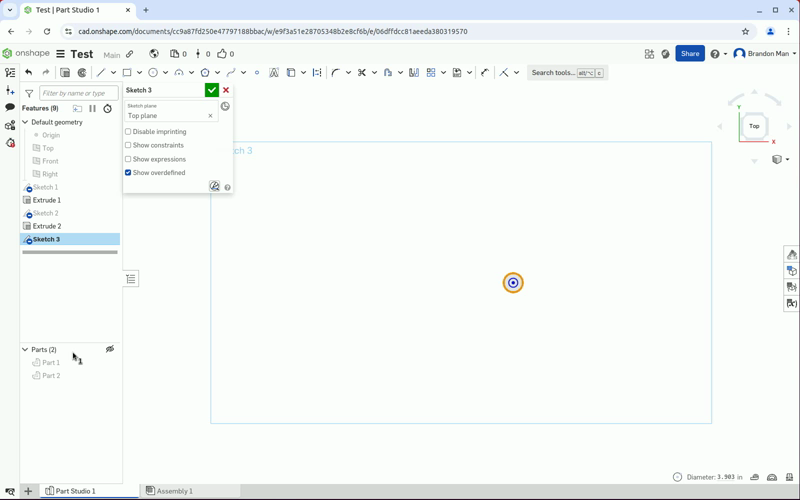
key(shift+y)
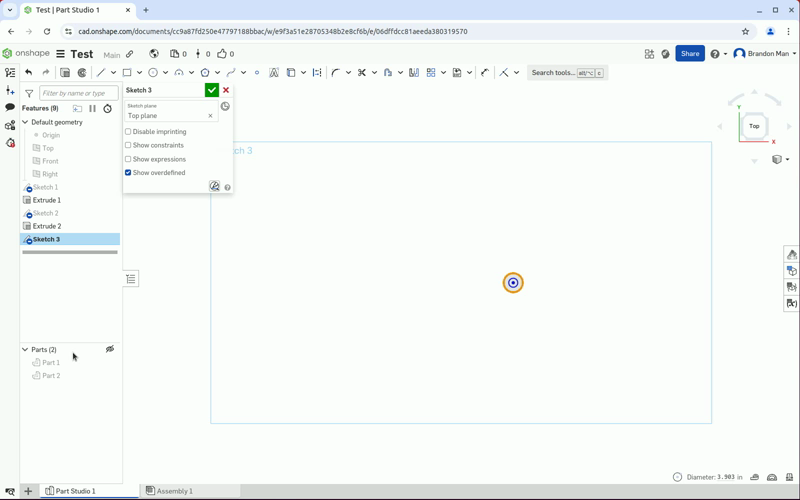
key(shift+e)
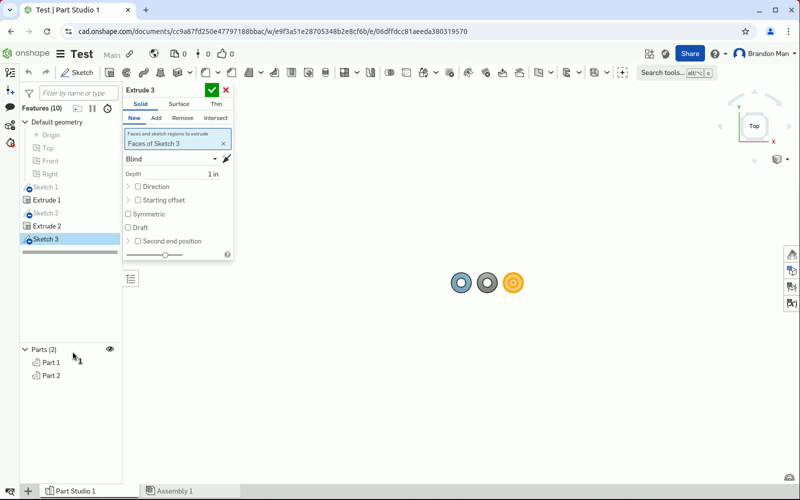
mouse_move(143, 106)
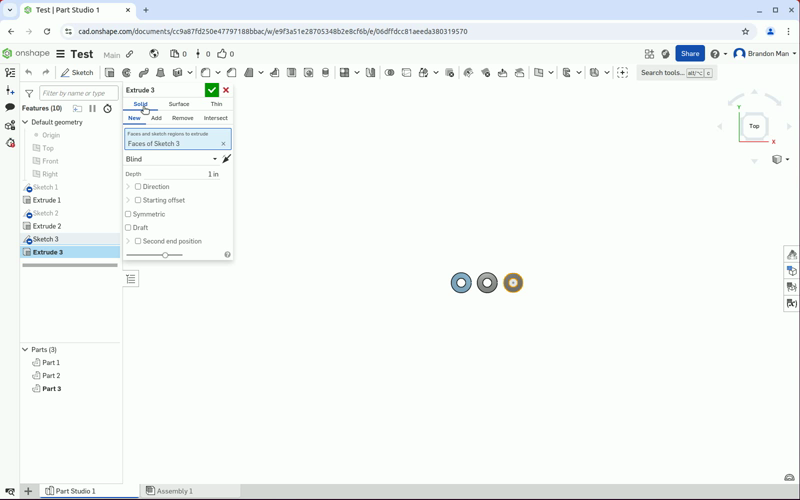
click(143, 106)
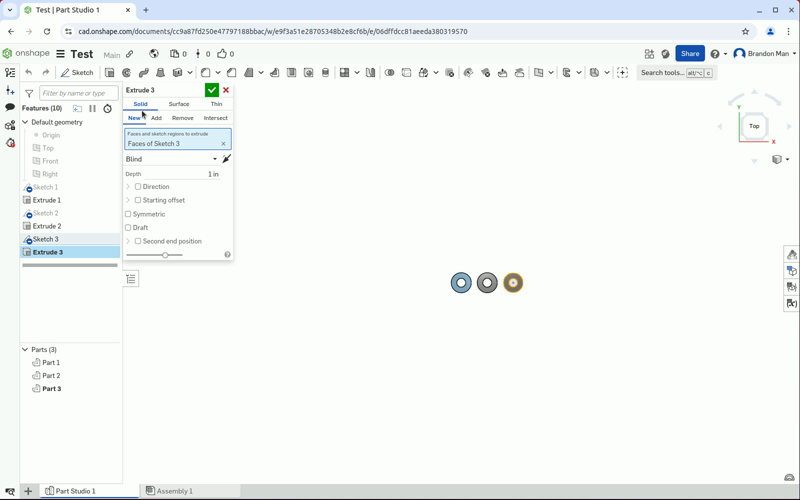
mouse_move(137, 120)
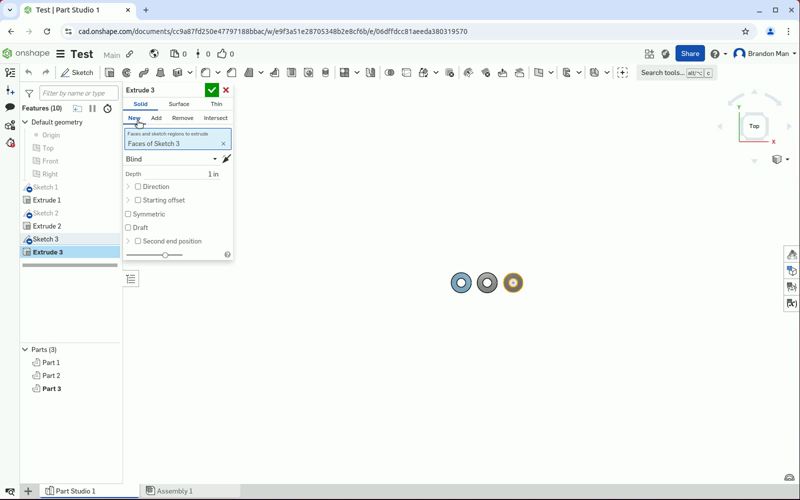
click(137, 120)
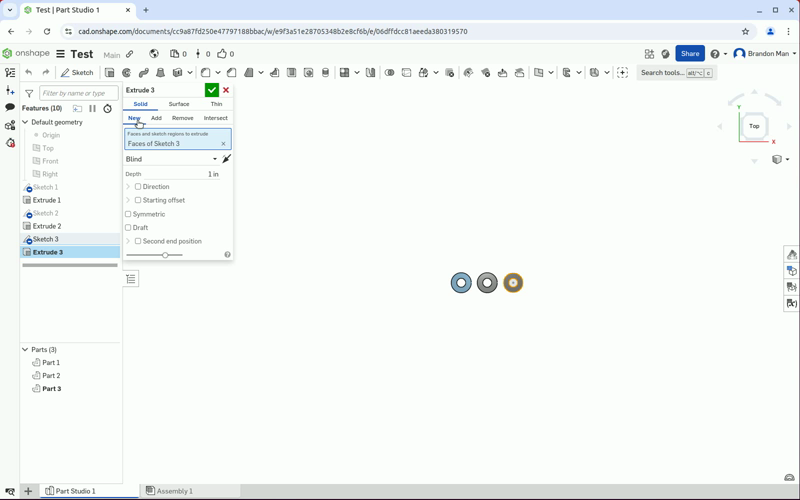
key(tab, 4)
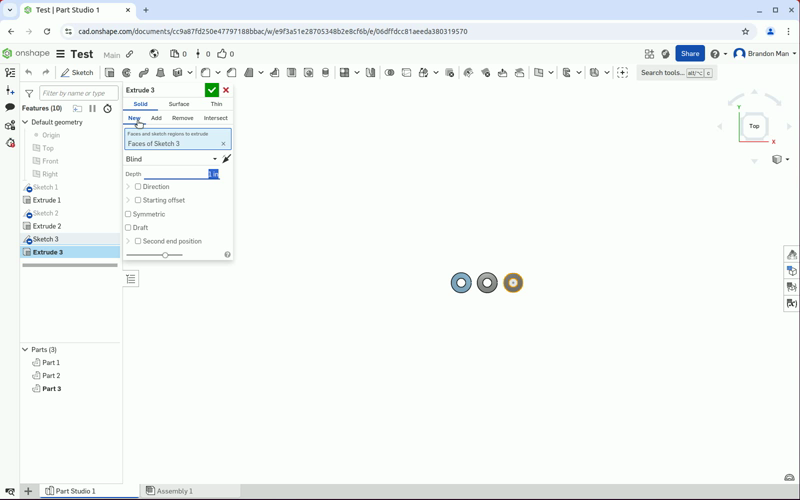
text(4.814)
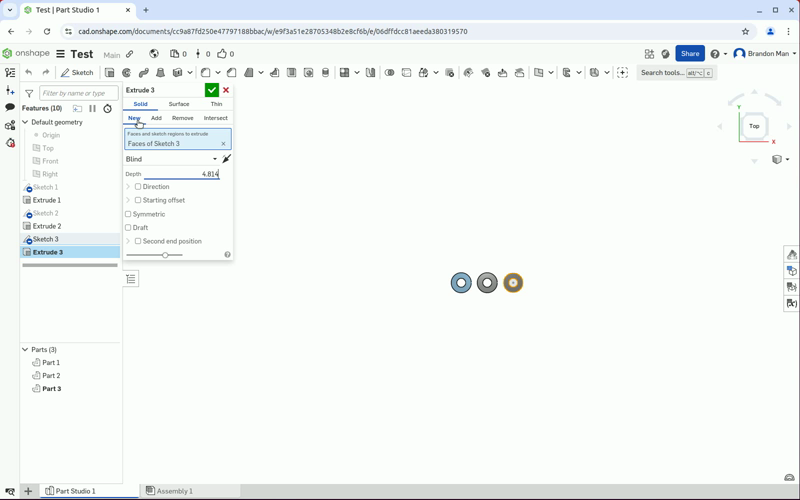
key(enter)
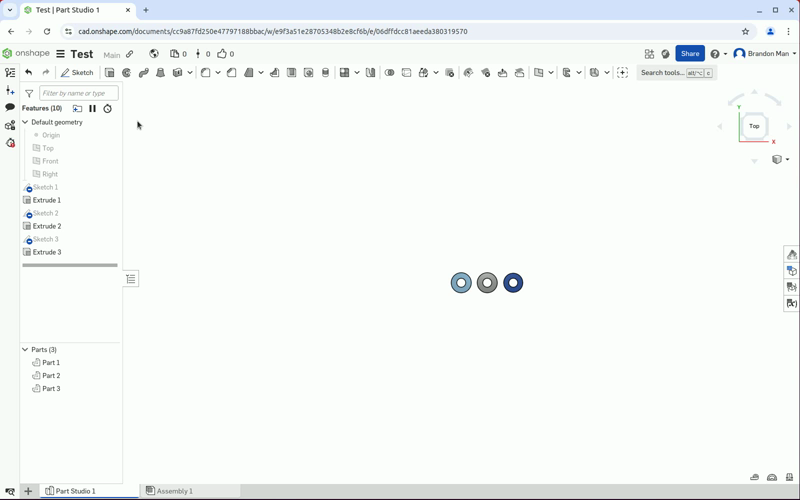
key(shift+h)
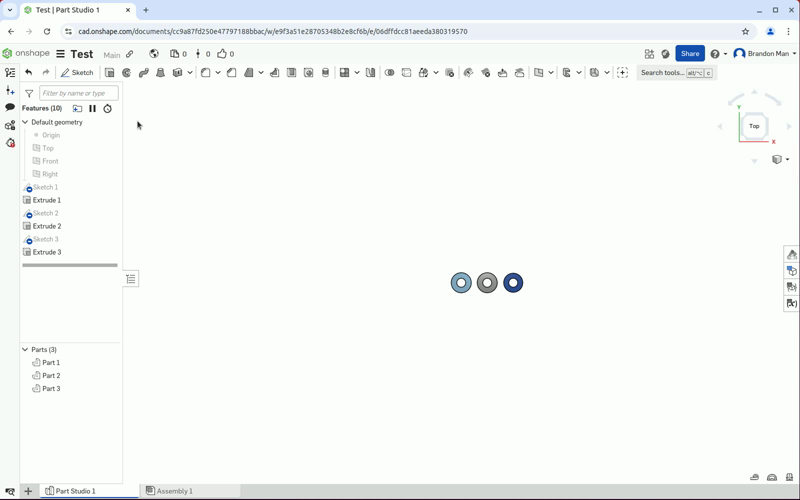
key(shift+h)
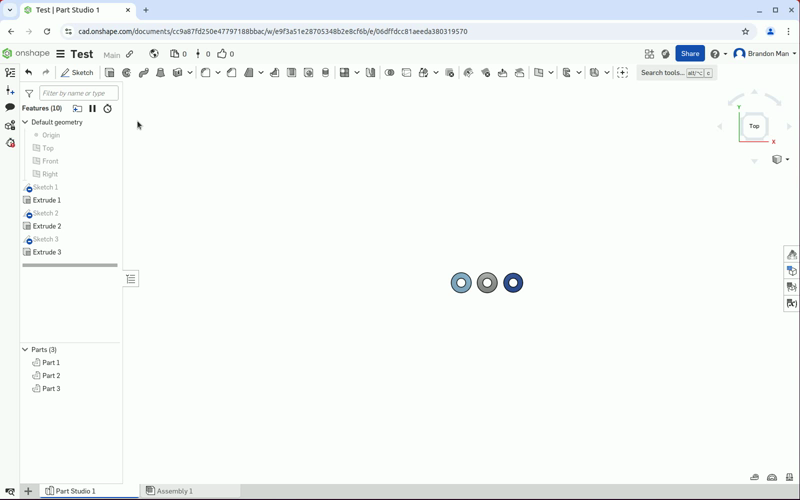
mouse_move(73, 189)
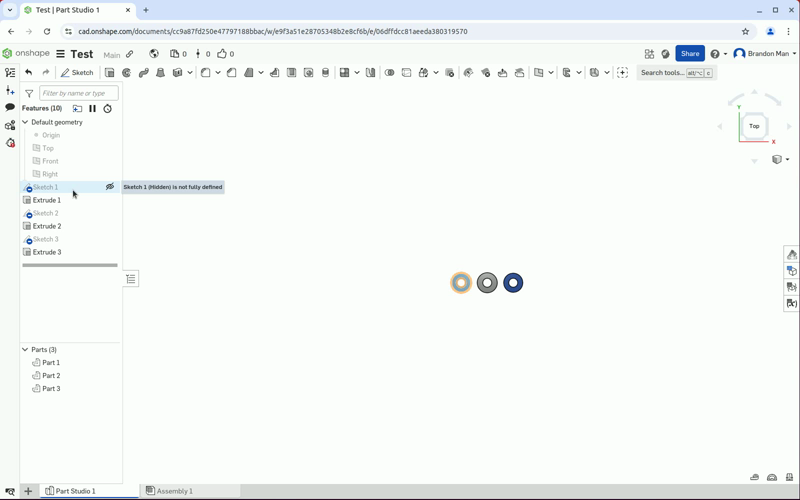
click(73, 189)
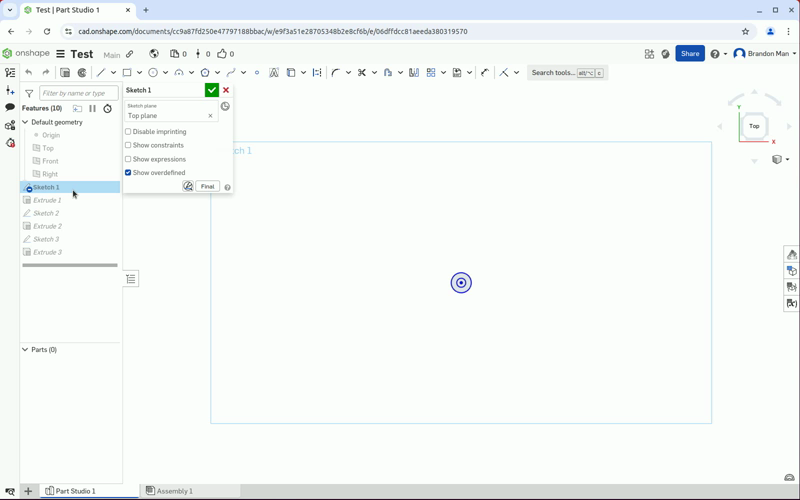
mouse_move(229, 92)
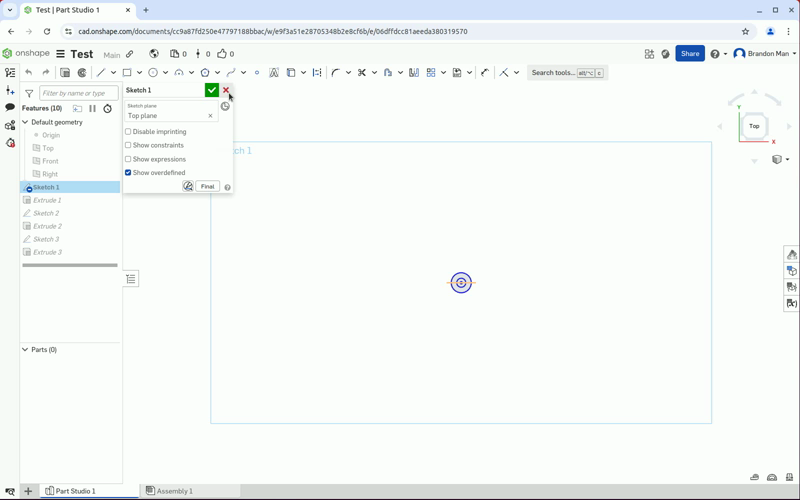
click(229, 92)
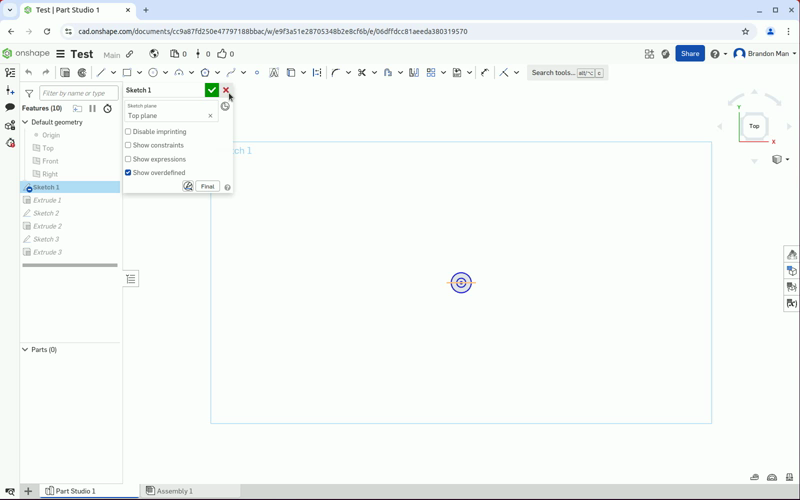
key(shift+s)
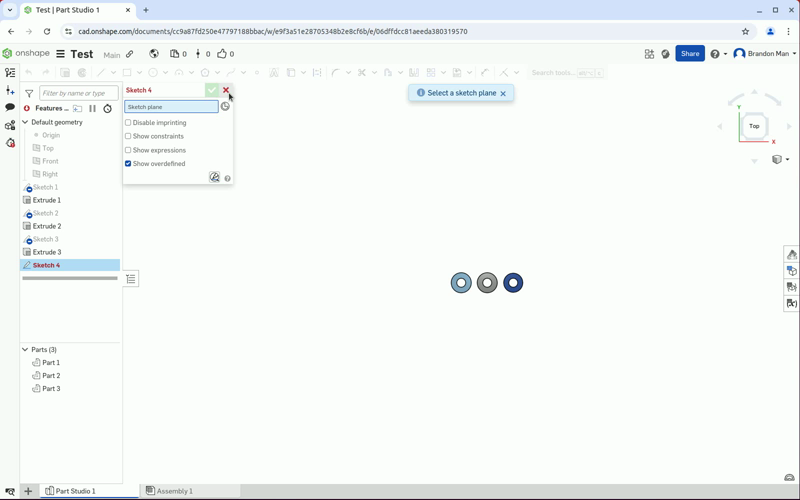
mouse_move(73, 150)
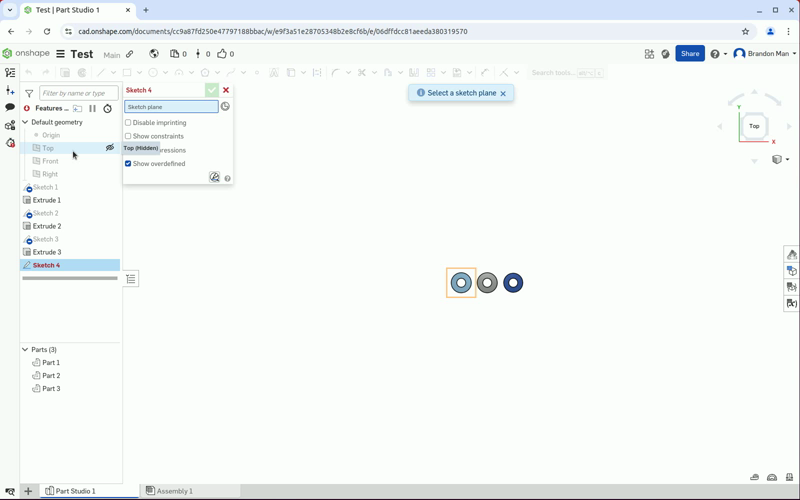
click(73, 150)
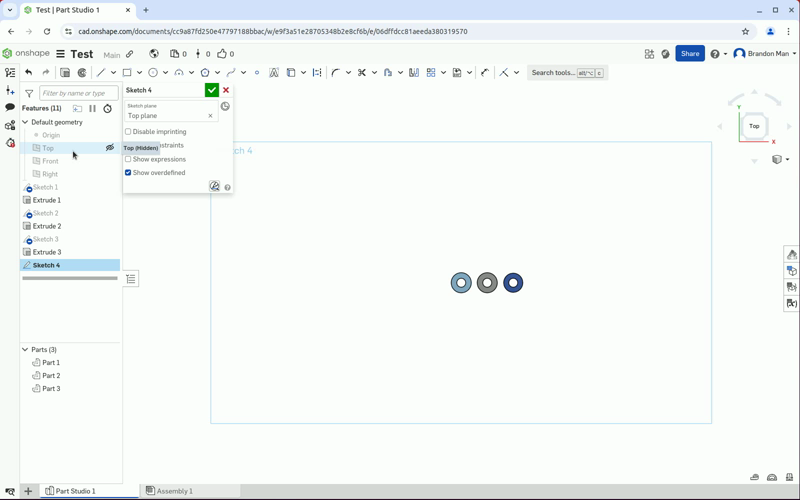
mouse_move(73, 352)
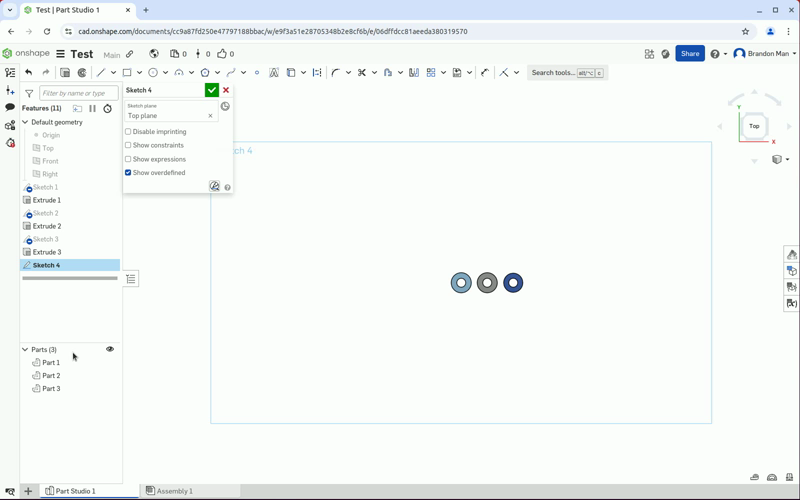
key(y)
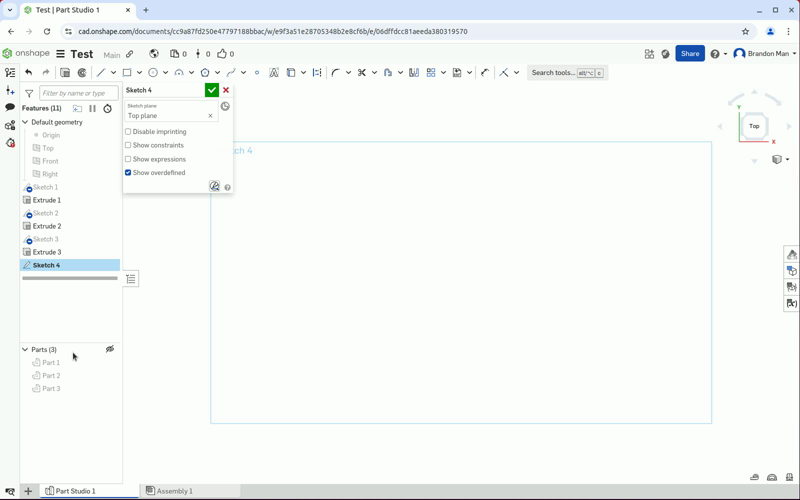
key(c)
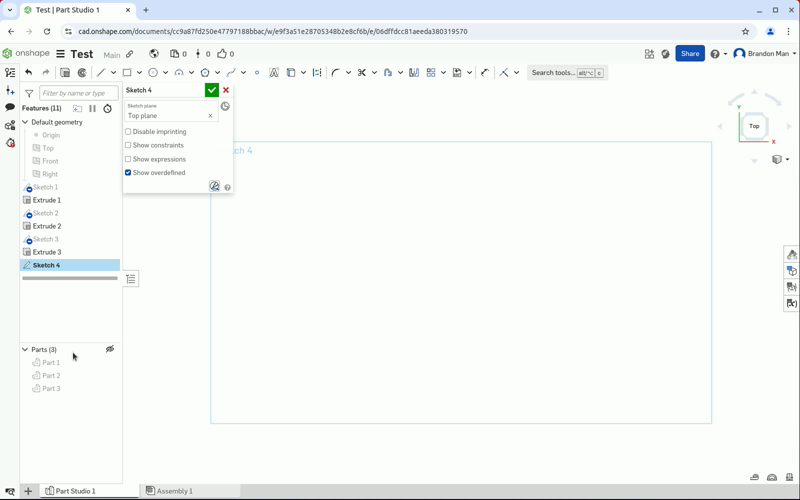
key_down(shift)
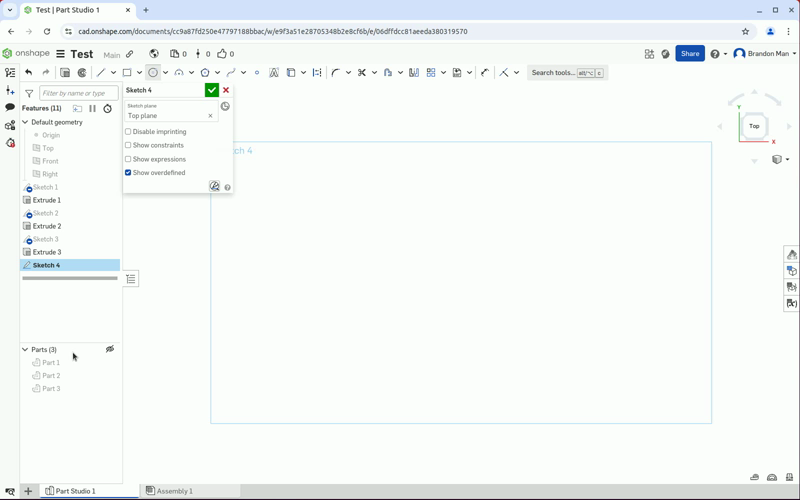
mouse_move(538, 282)
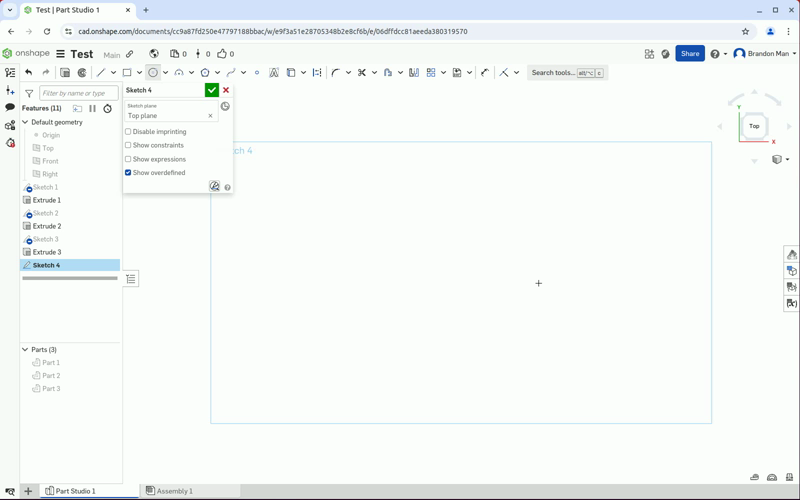
click(538, 282)
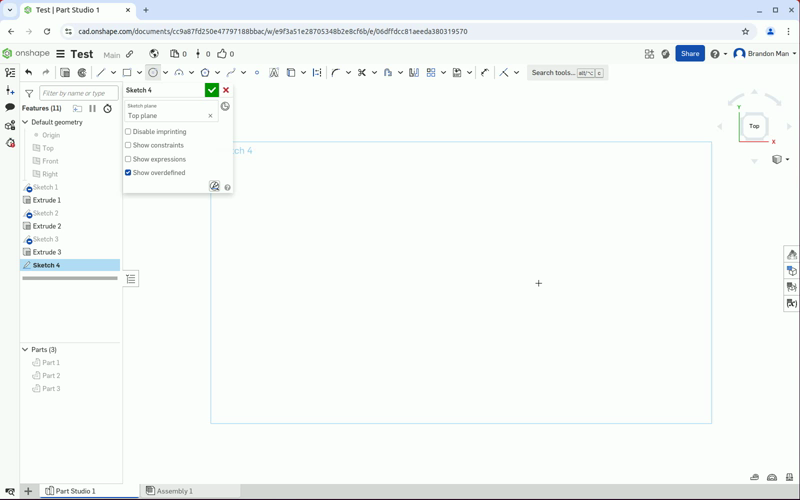
key_up(shift)
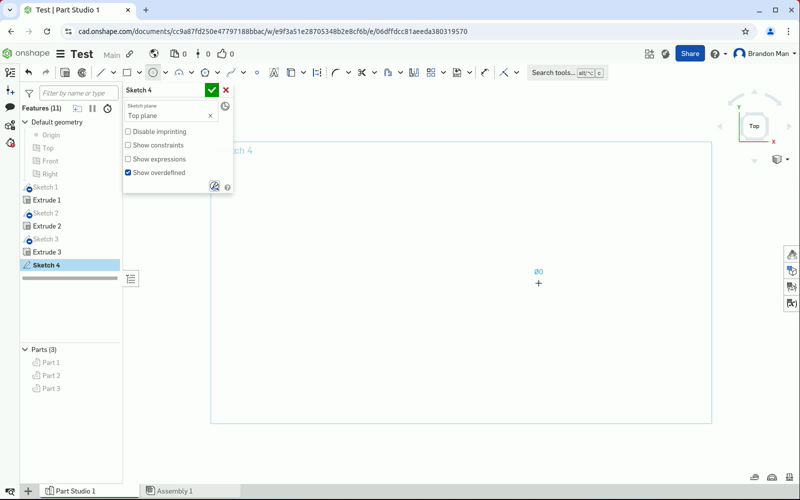
mouse_move(548, 282)
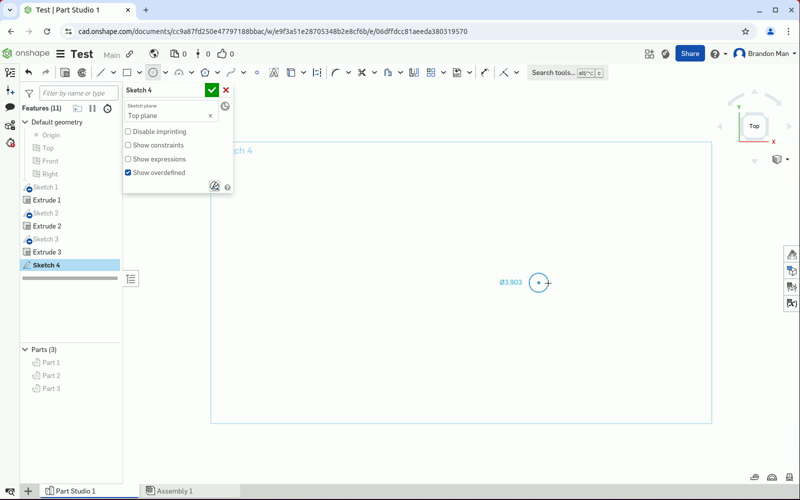
click(548, 282)
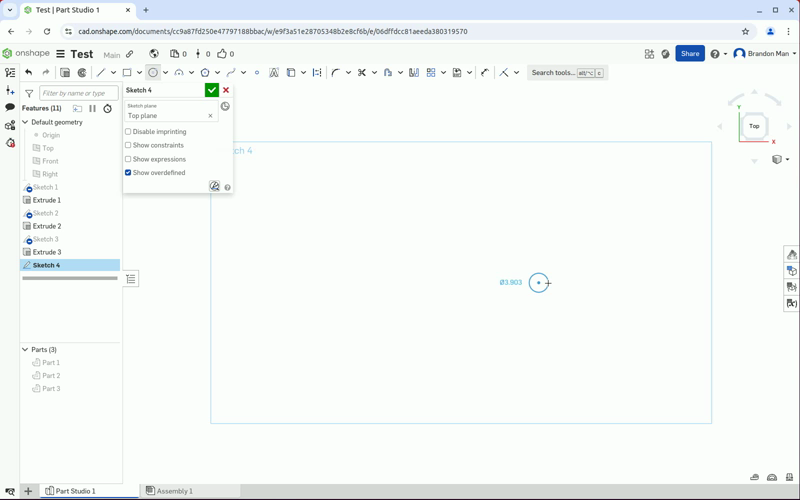
key(esc)
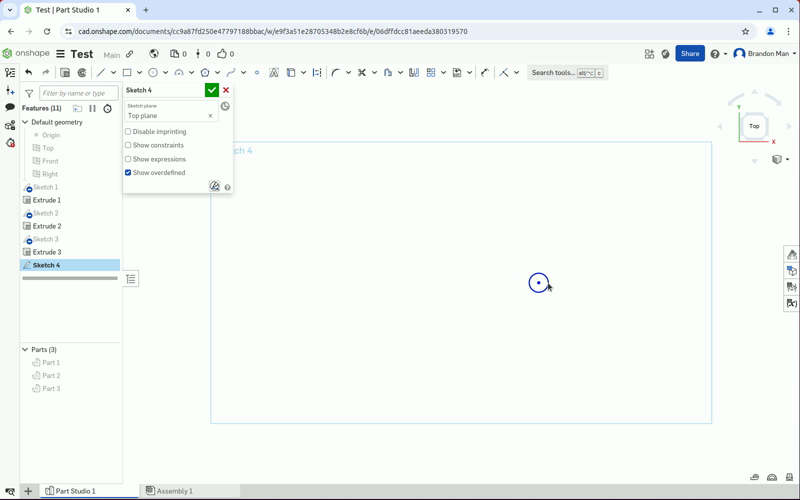
key(c)
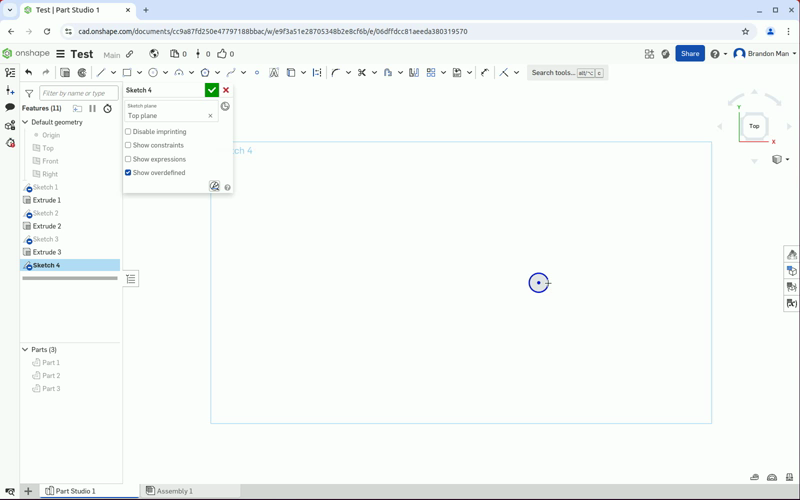
key_down(shift)
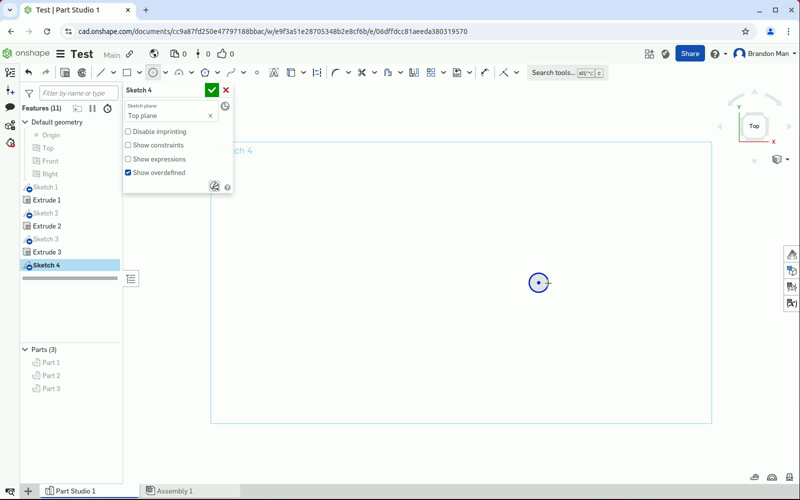
mouse_move(538, 282)
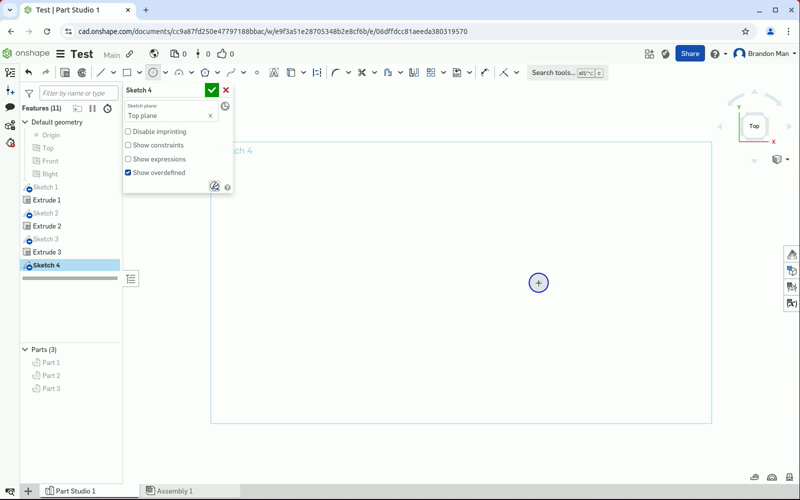
click(538, 282)
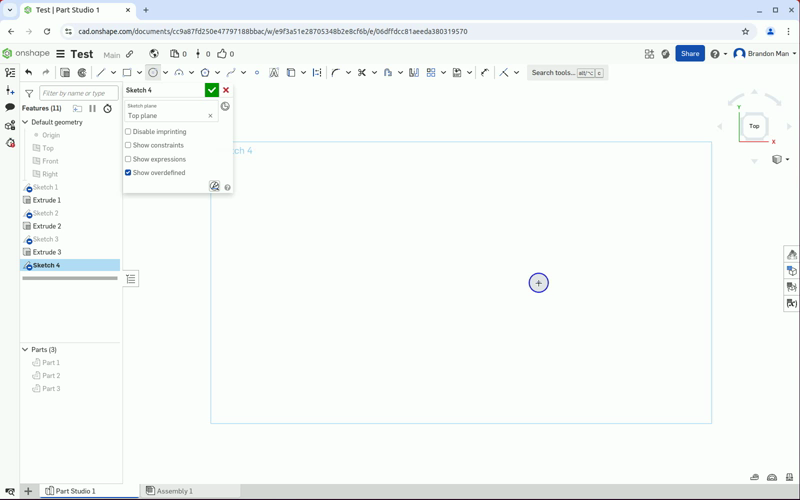
key_up(shift)
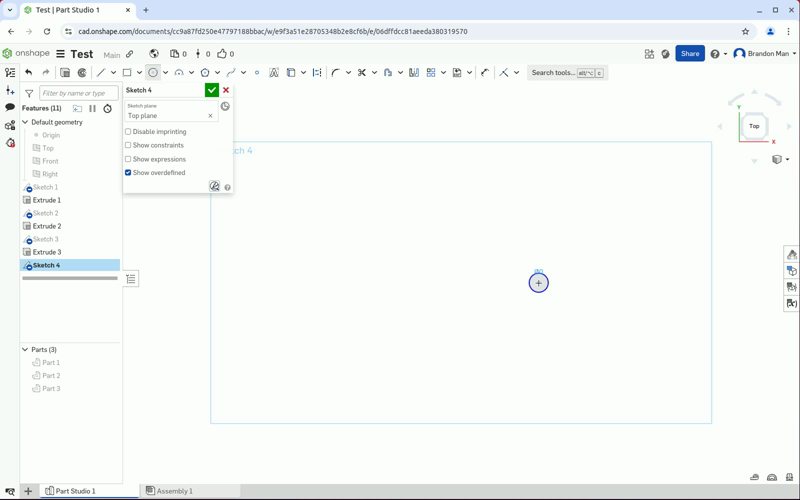
mouse_move(543, 282)
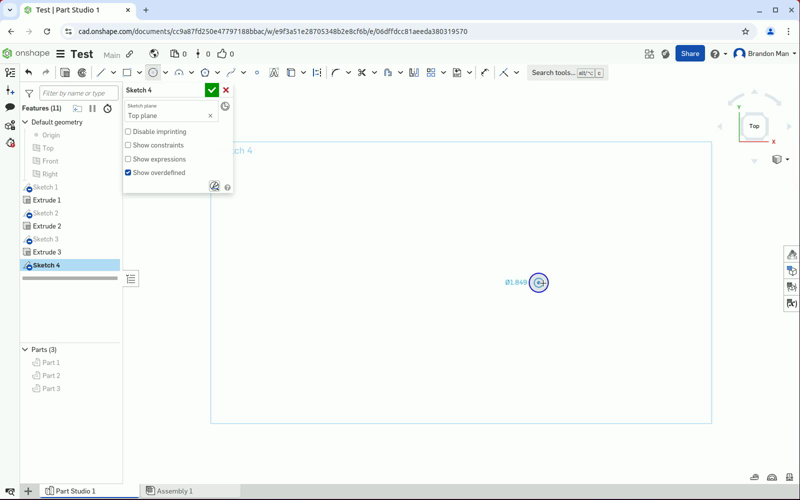
click(543, 282)
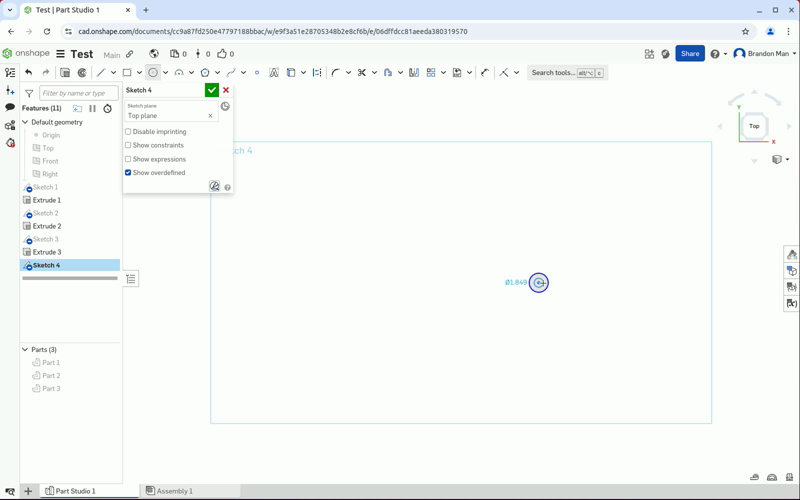
key(esc)
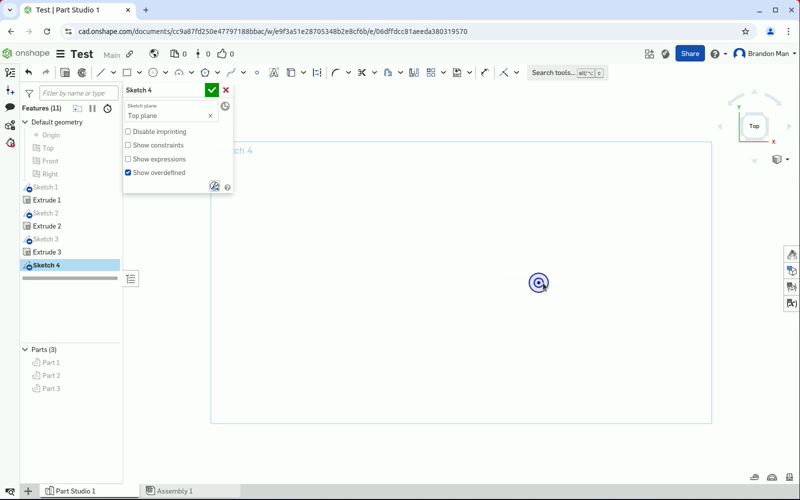
mouse_move(543, 276)
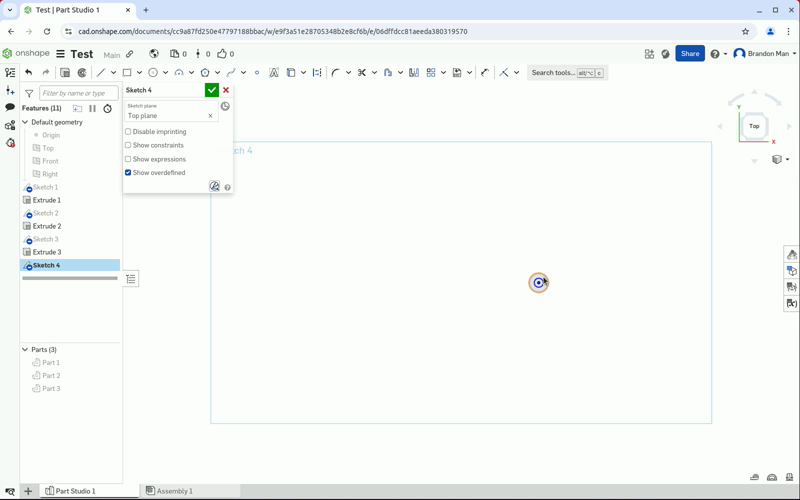
scroll(6)
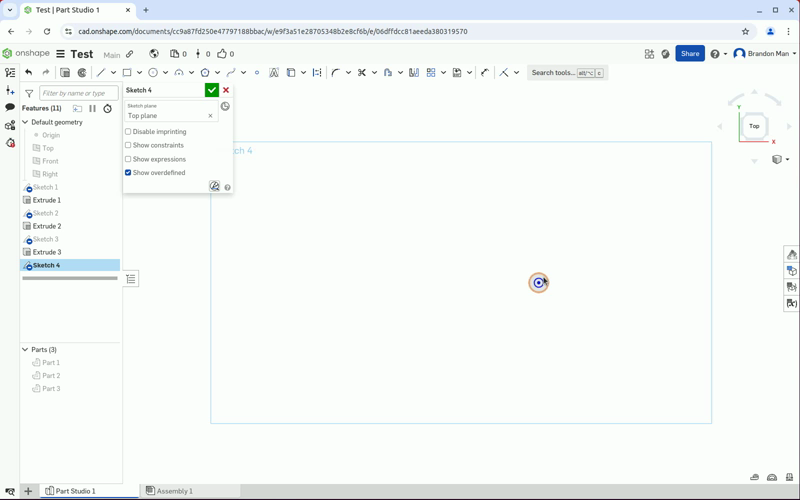
scroll(6)
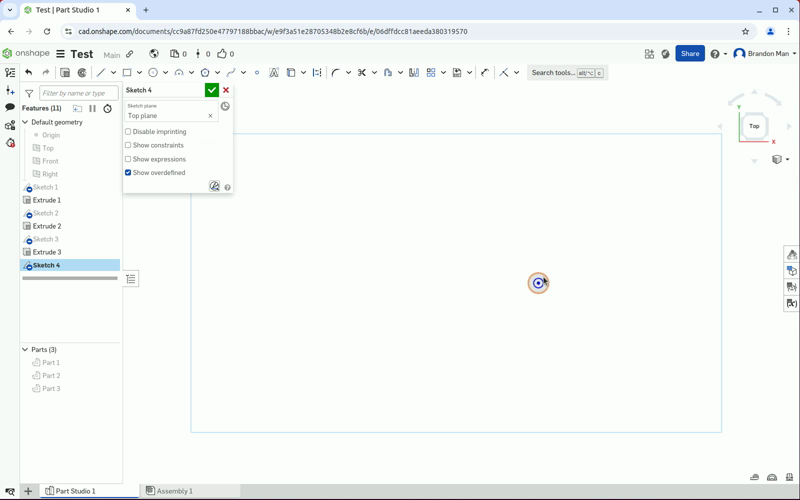
scroll(6)
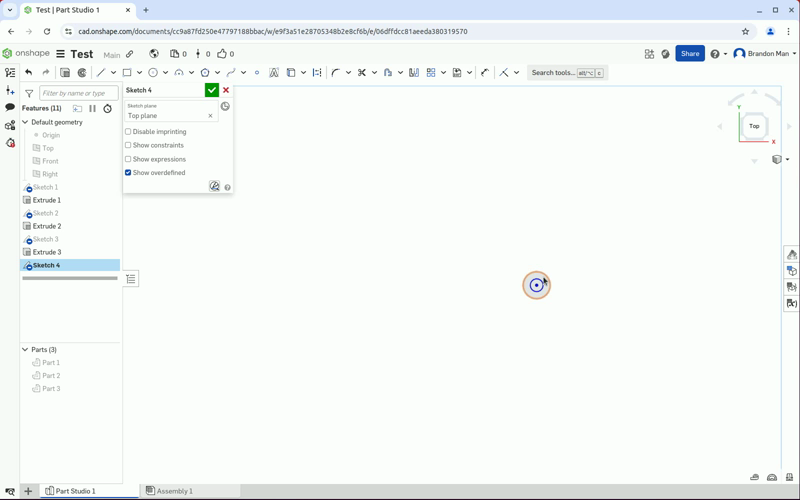
scroll(6)
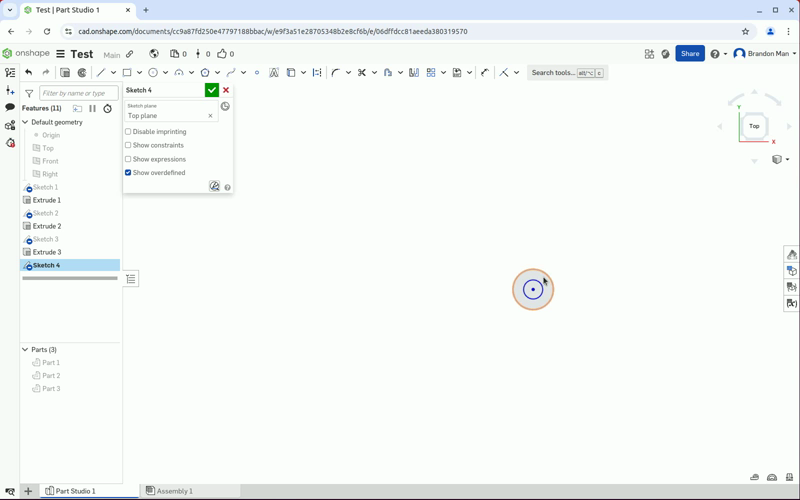
scroll(6)
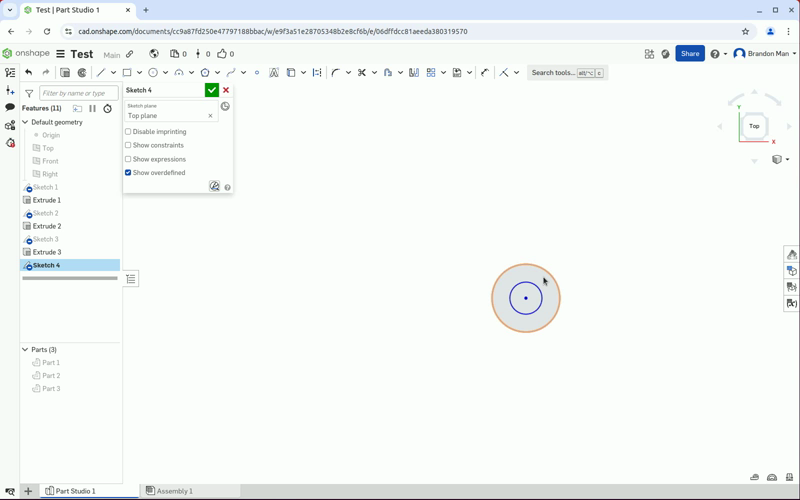
scroll(6)
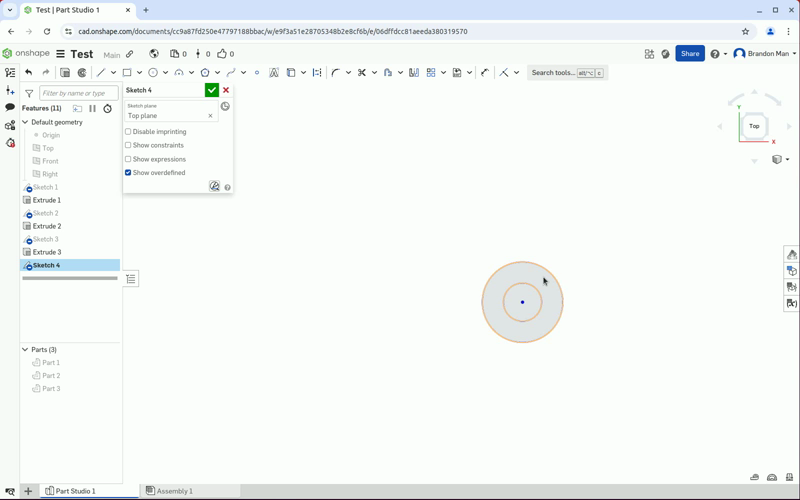
scroll(6)
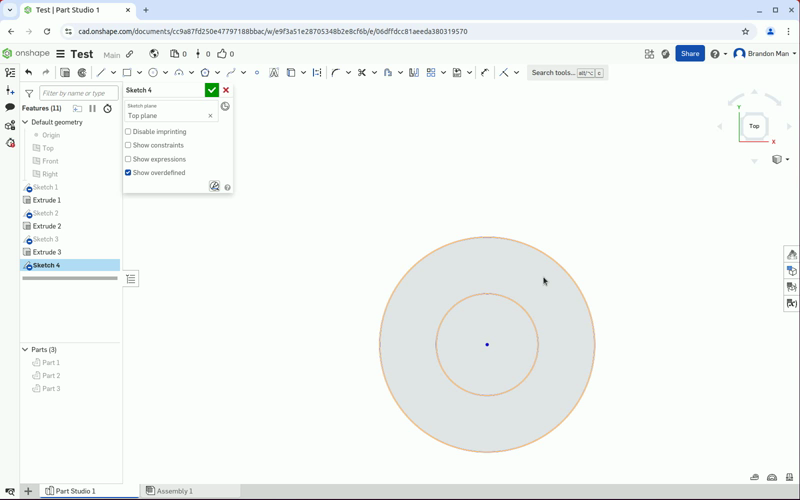
click(543, 276)
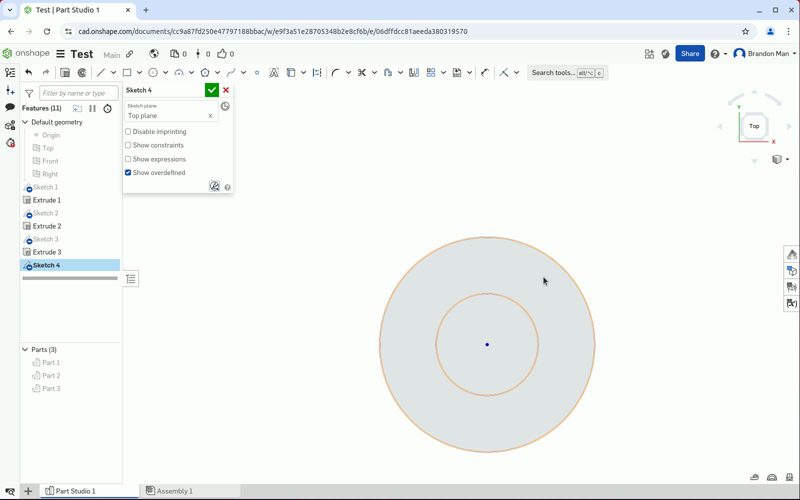
scroll(-6)
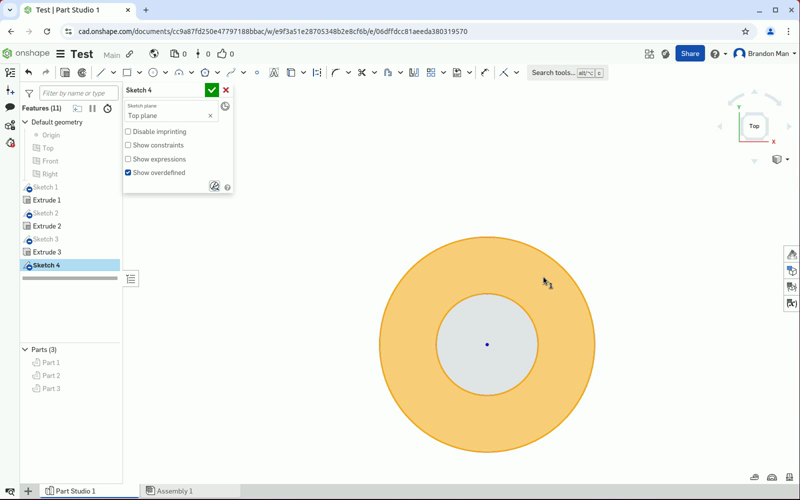
scroll(-6)
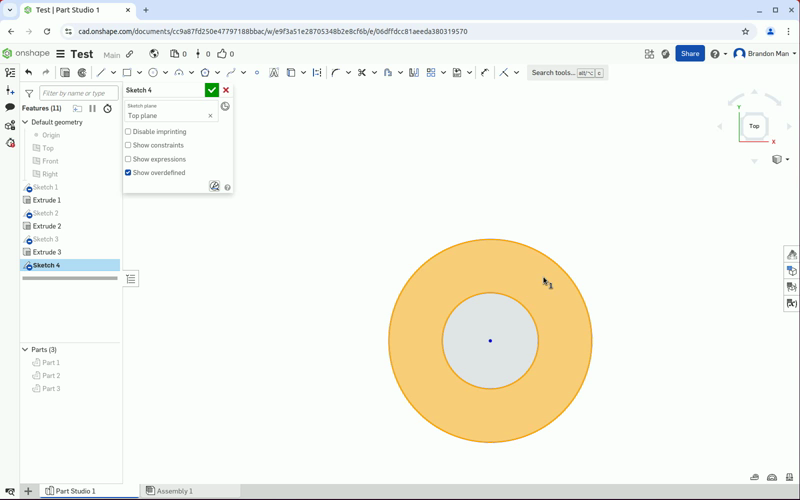
scroll(-6)
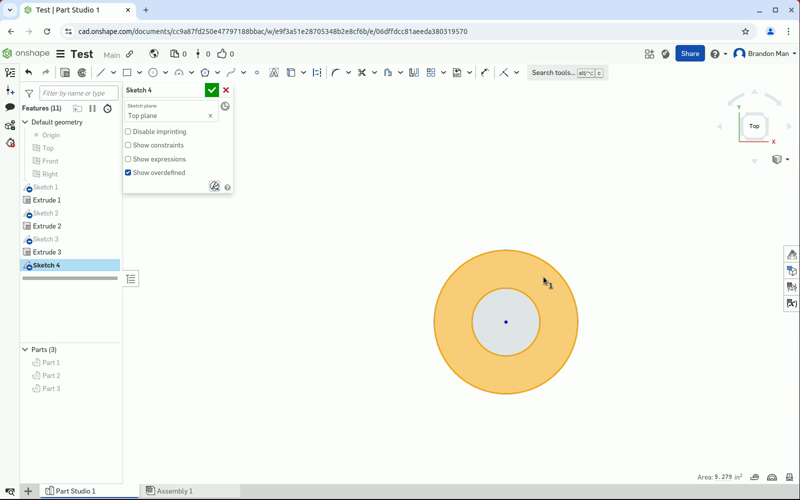
scroll(-6)
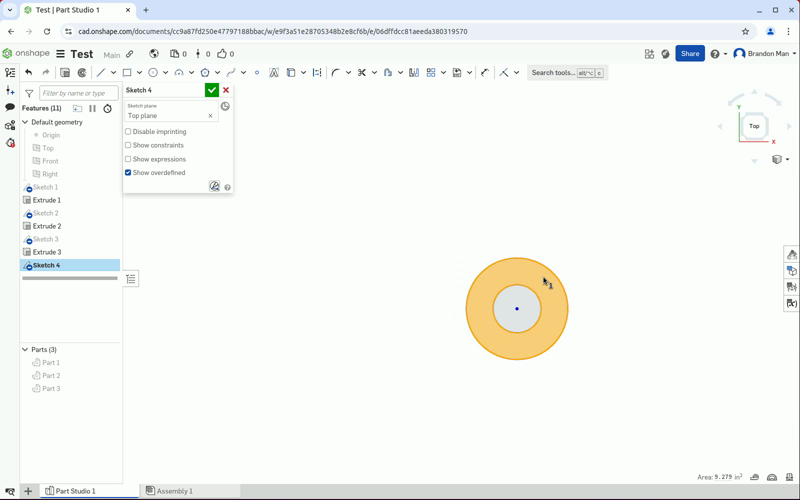
scroll(-6)
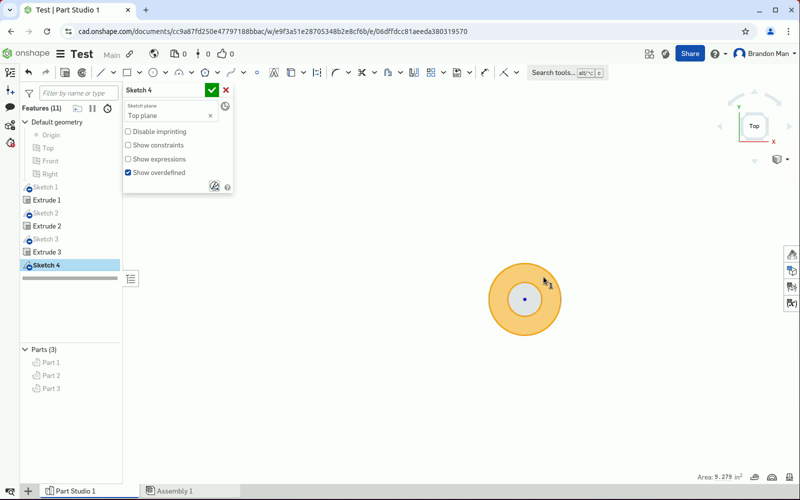
scroll(-6)
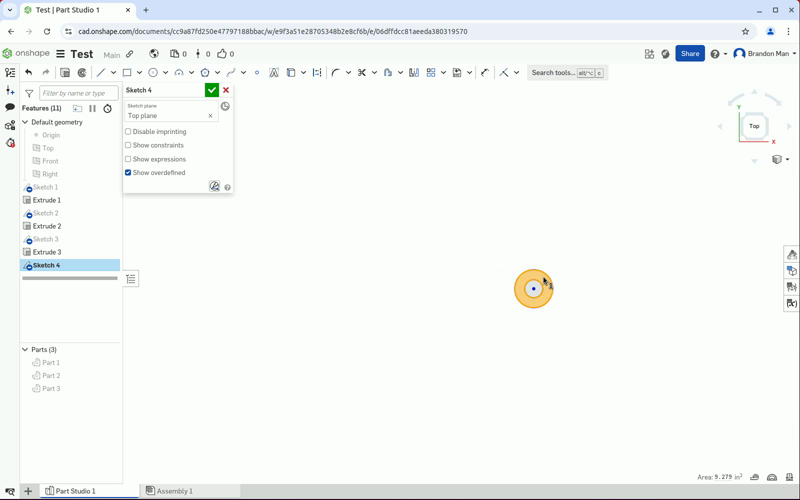
scroll(-6)
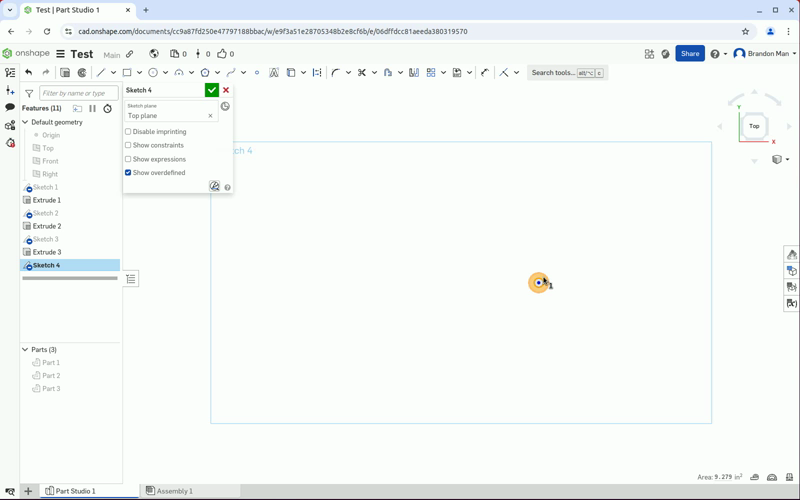
mouse_move(73, 352)
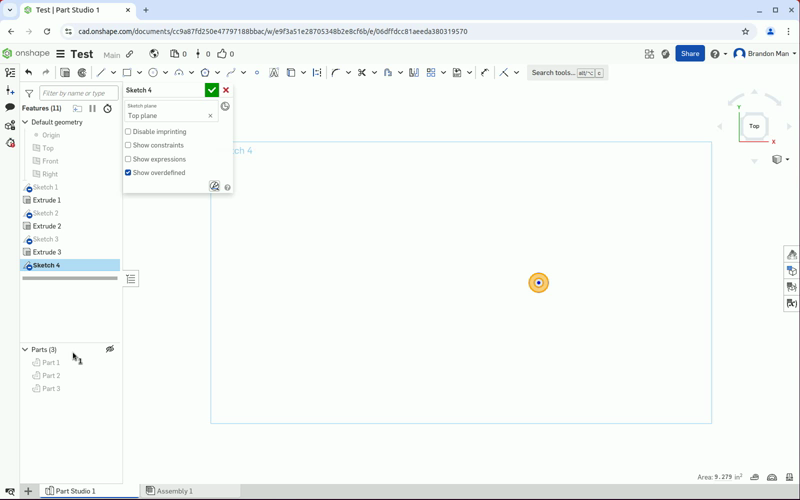
key(shift+y)
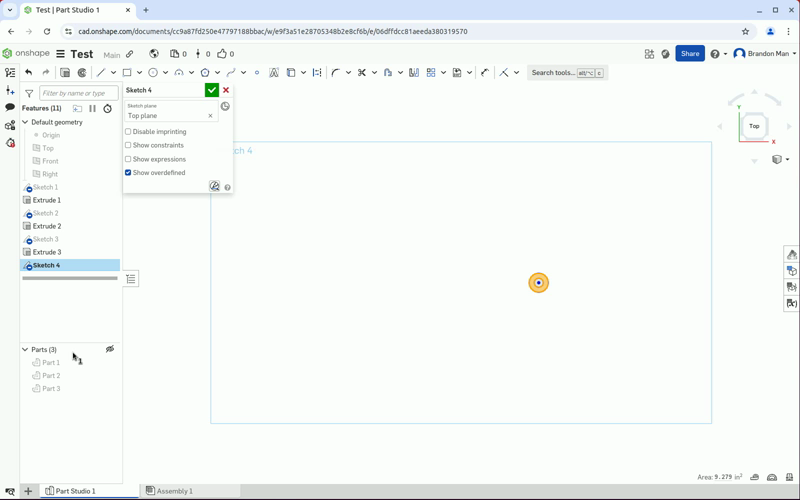
key(shift+e)
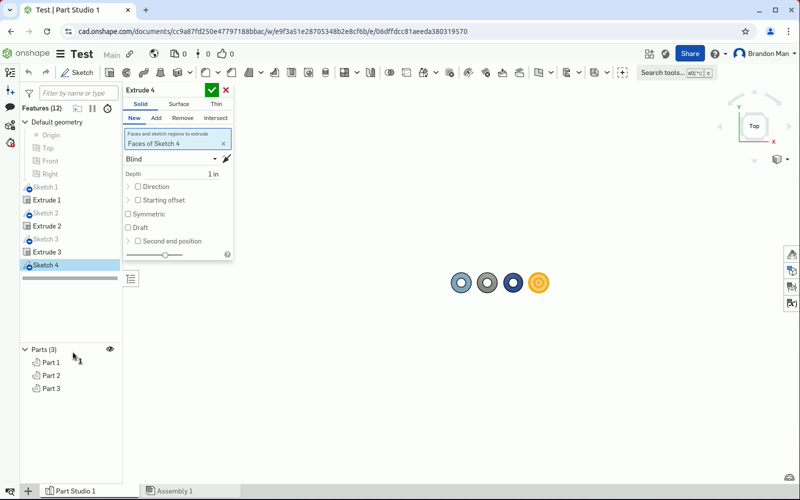
mouse_move(143, 106)
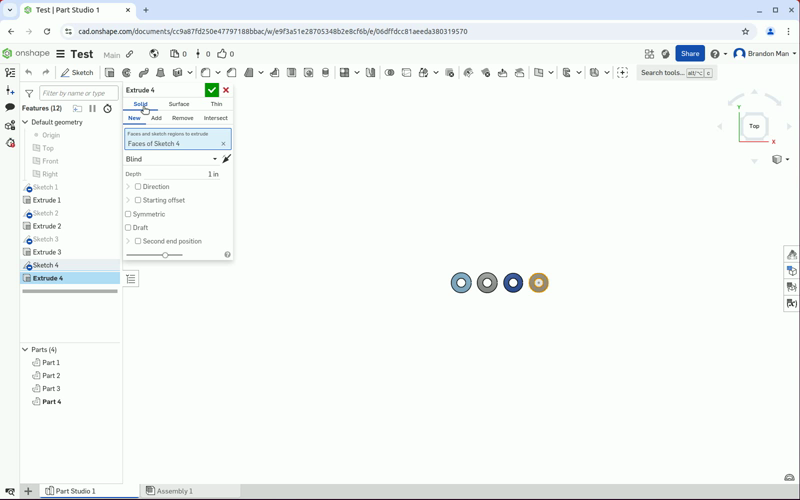
click(143, 106)
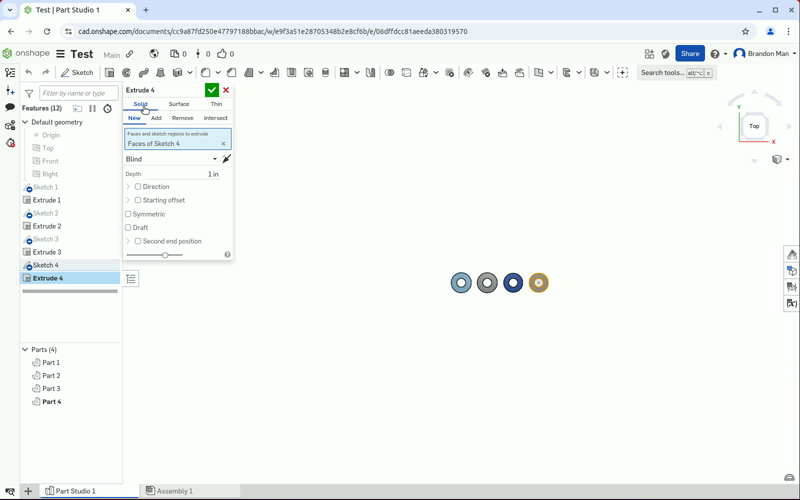
mouse_move(137, 120)
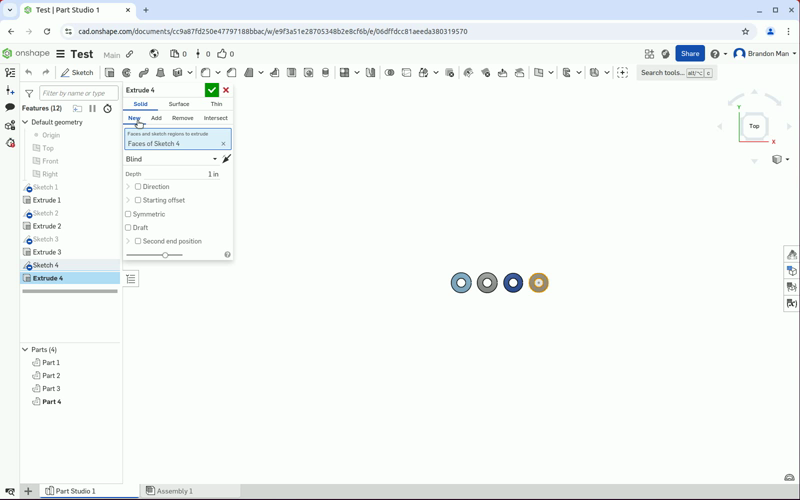
click(137, 120)
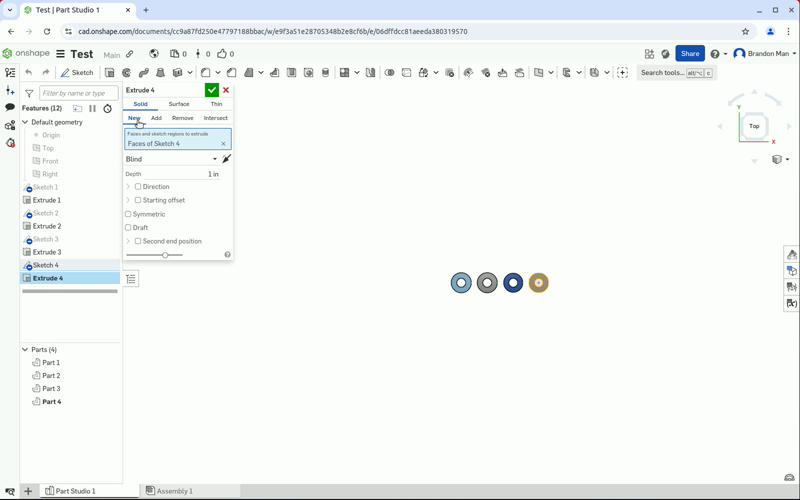
key(tab, 4)
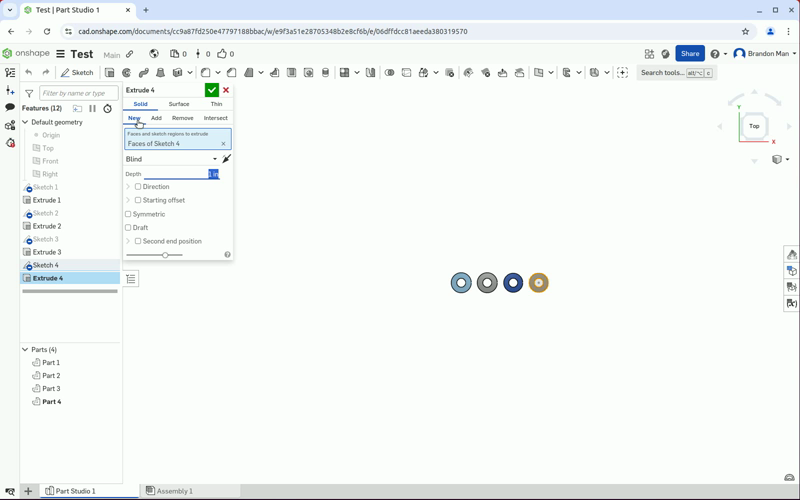
text(6.258)
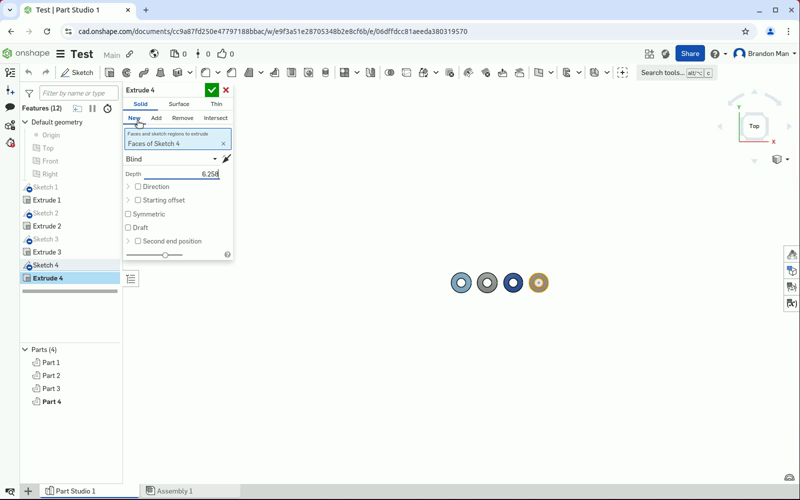
key(enter)
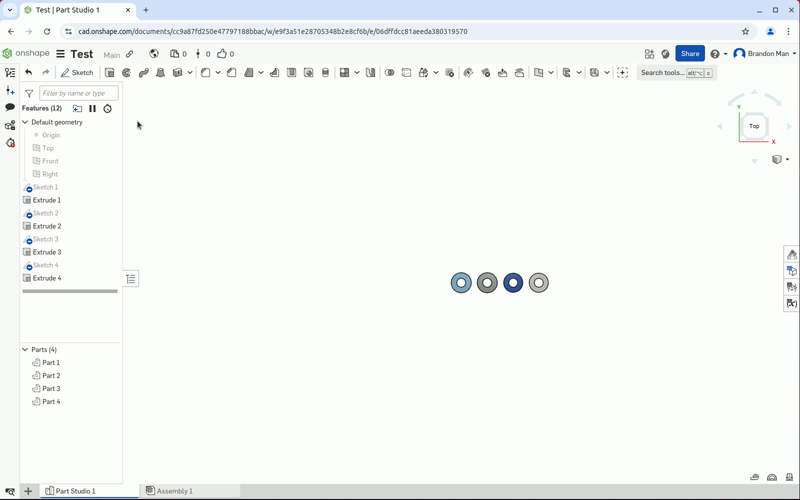
key(shift+h)
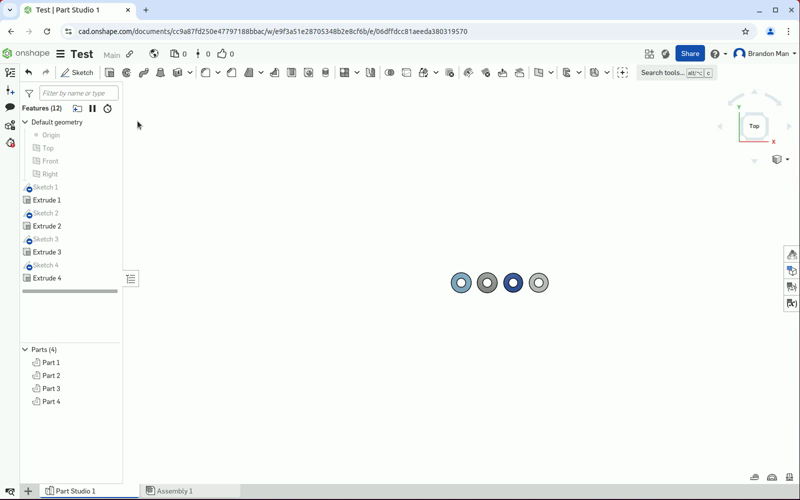
key(shift+h)
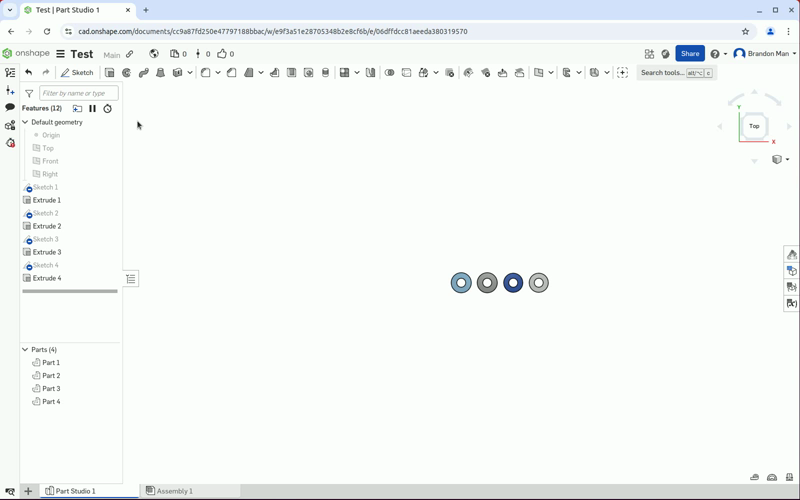
mouse_move(73, 189)
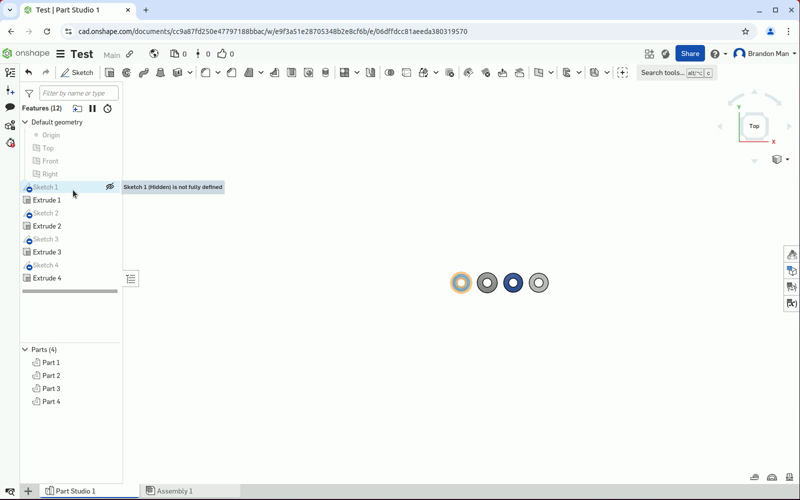
click(73, 189)
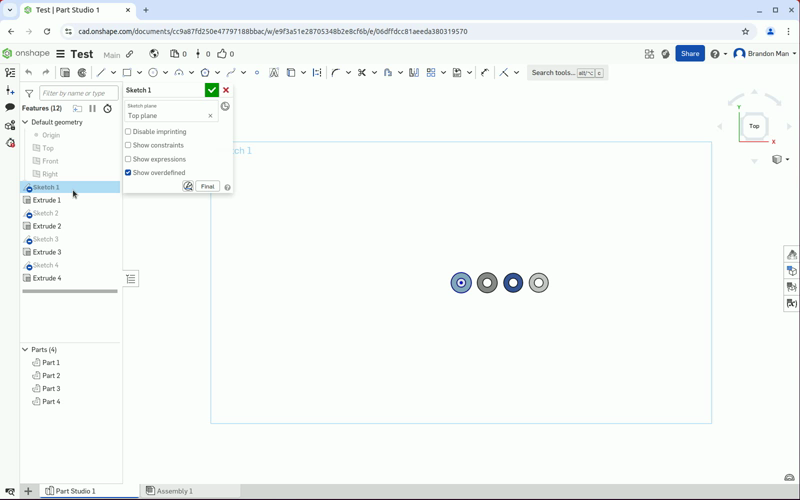
mouse_move(229, 92)
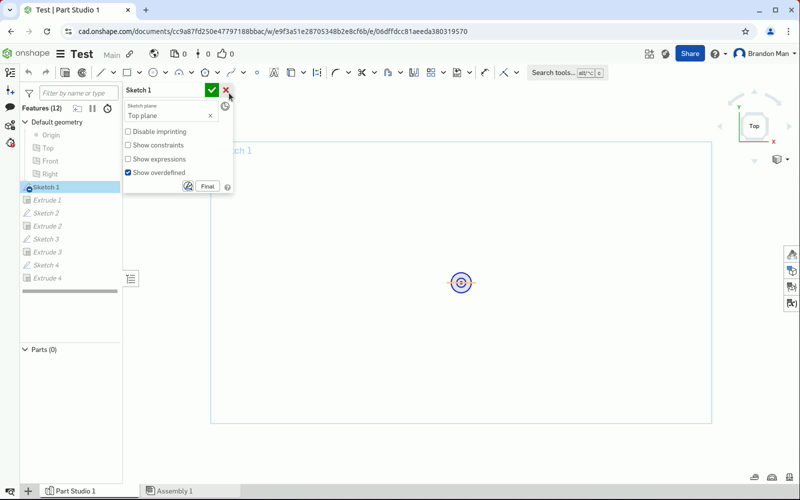
click(229, 92)
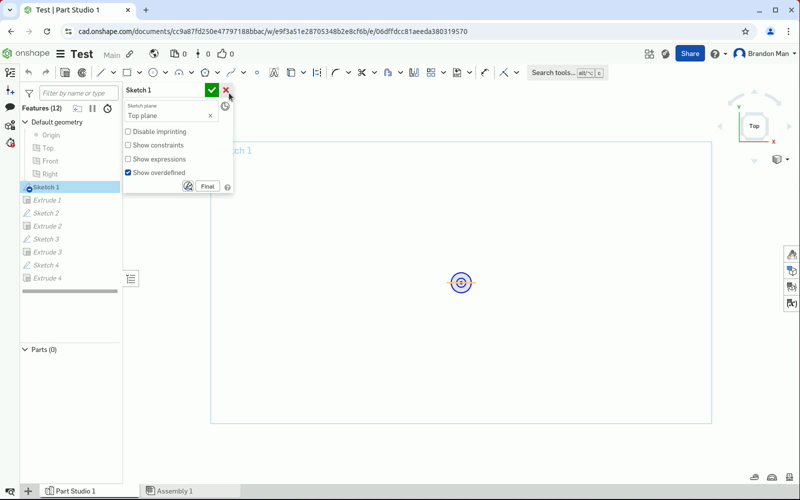
key(shift+s)
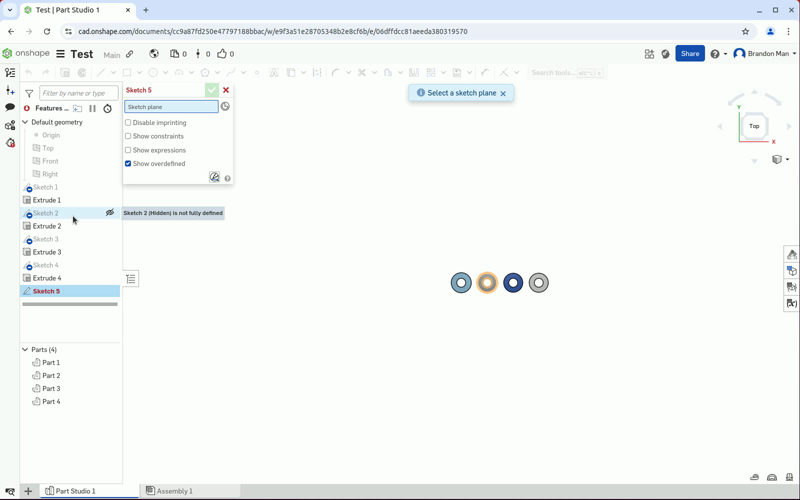
scroll(3)
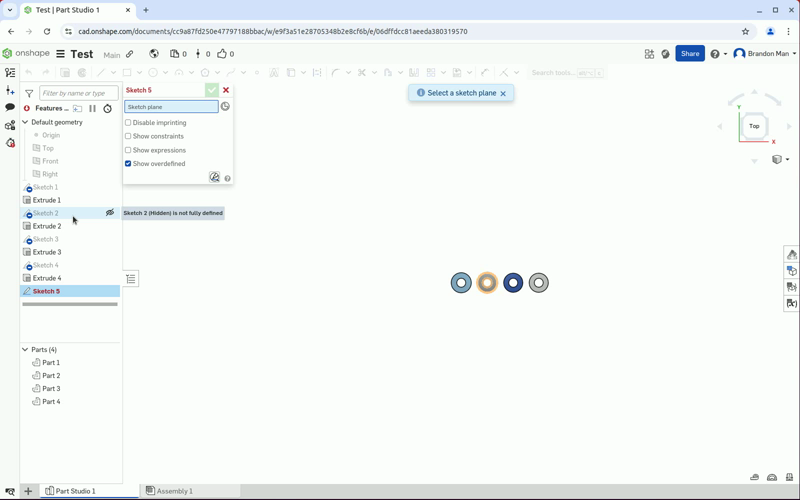
mouse_move(73, 150)
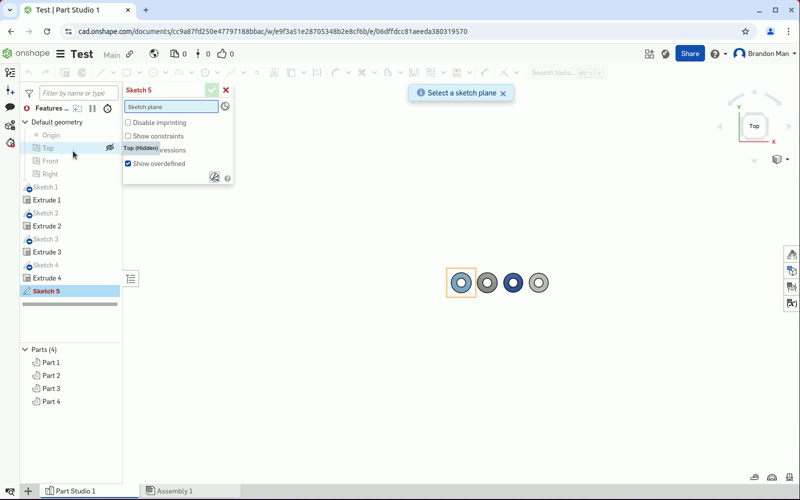
click(73, 150)
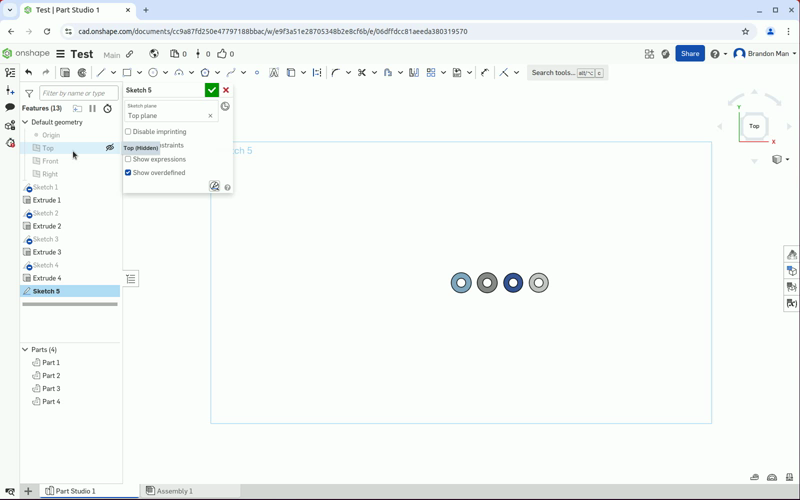
mouse_move(73, 352)
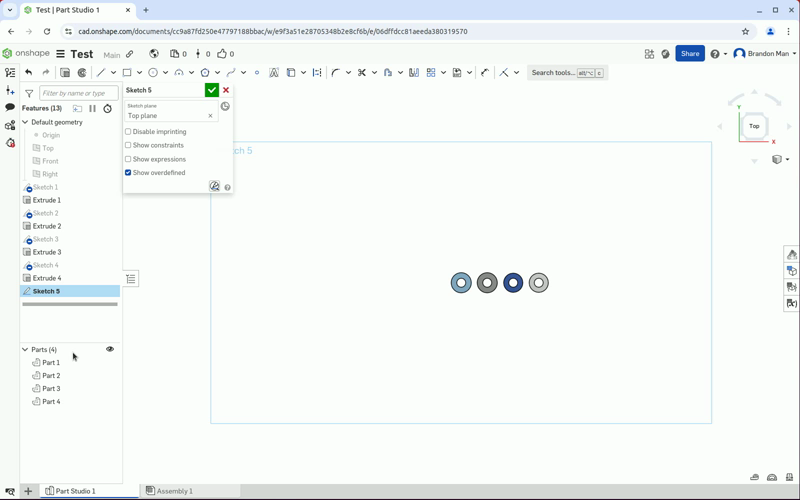
key(y)
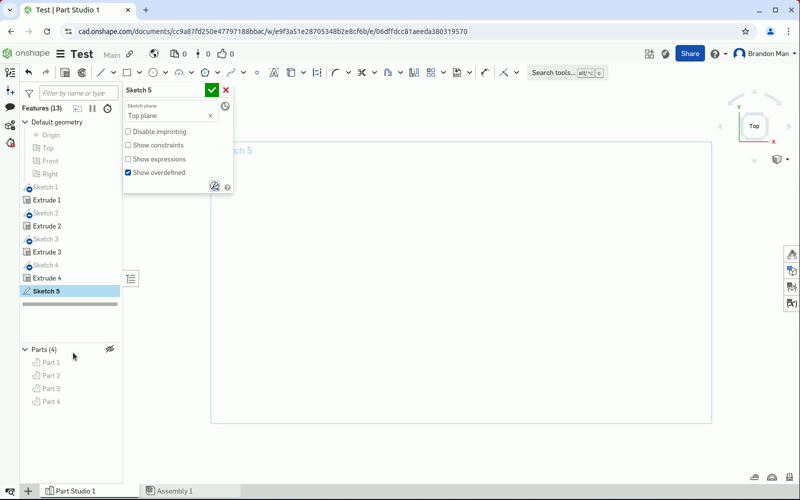
key(c)
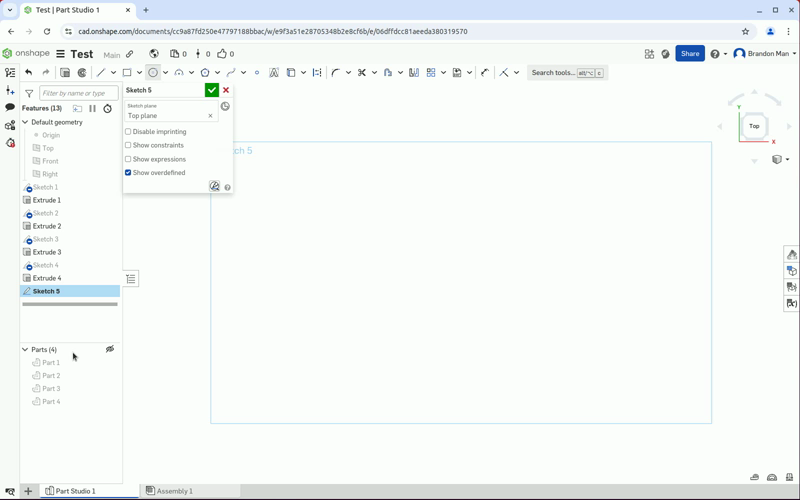
key_down(shift)
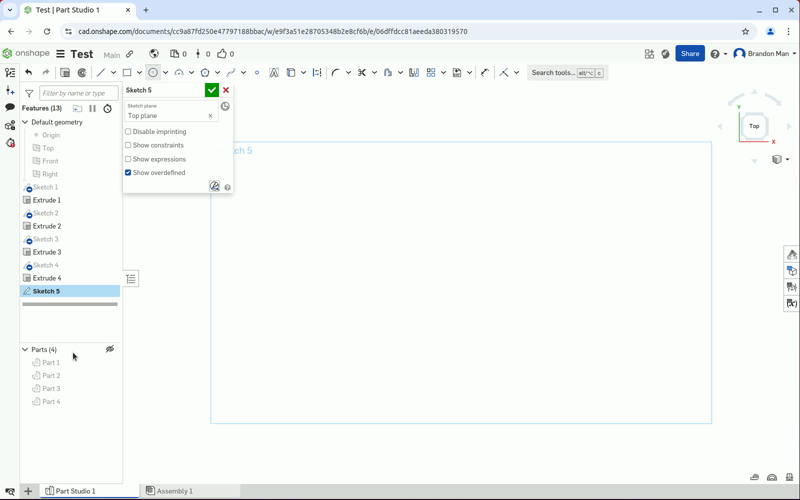
mouse_move(564, 282)
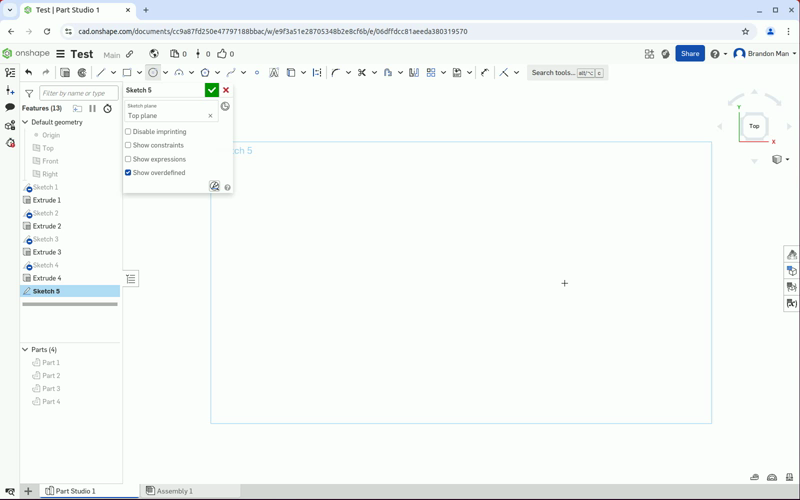
click(564, 282)
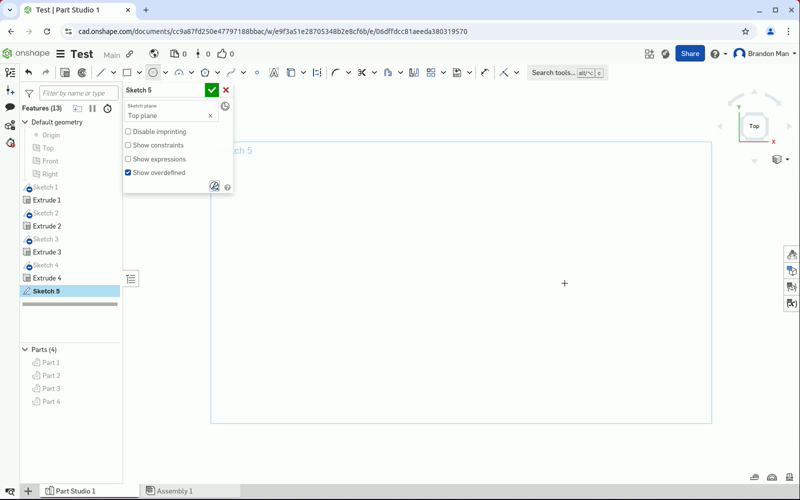
key_up(shift)
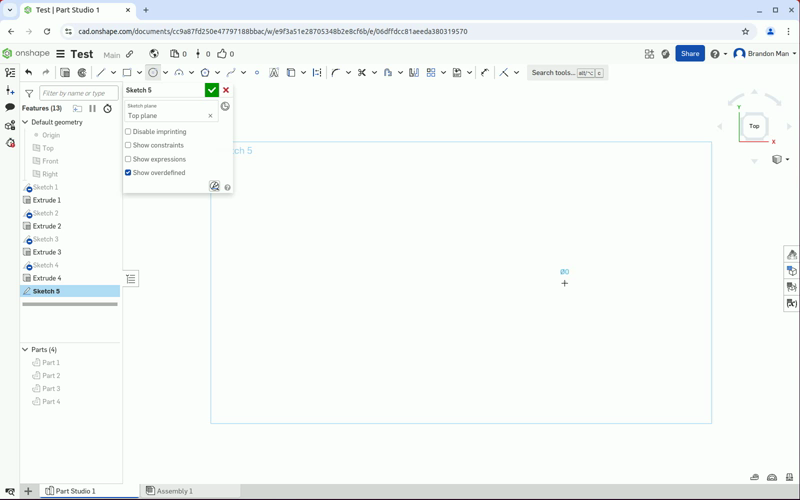
mouse_move(574, 282)
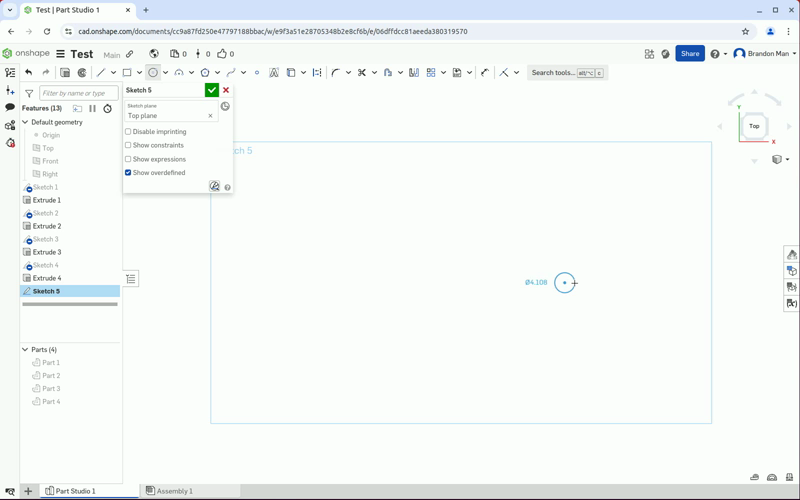
click(574, 282)
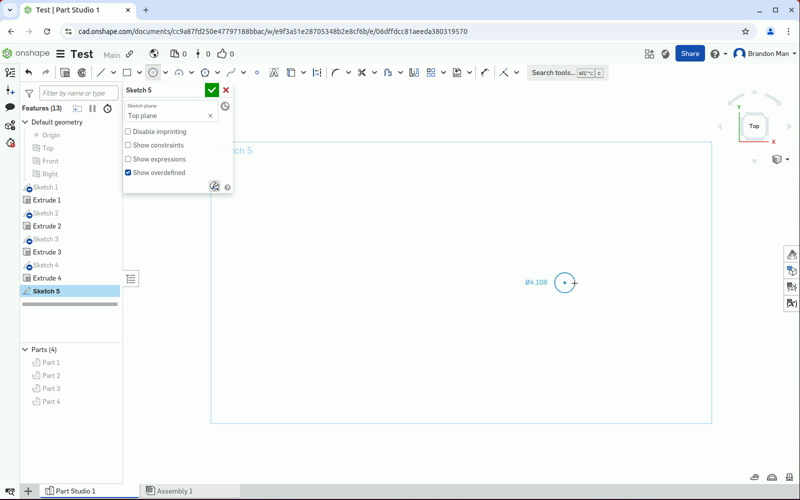
key(esc)
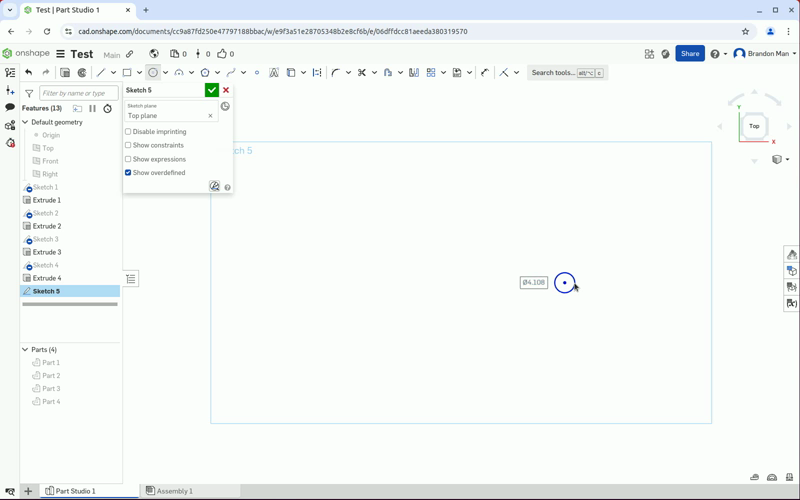
key(c)
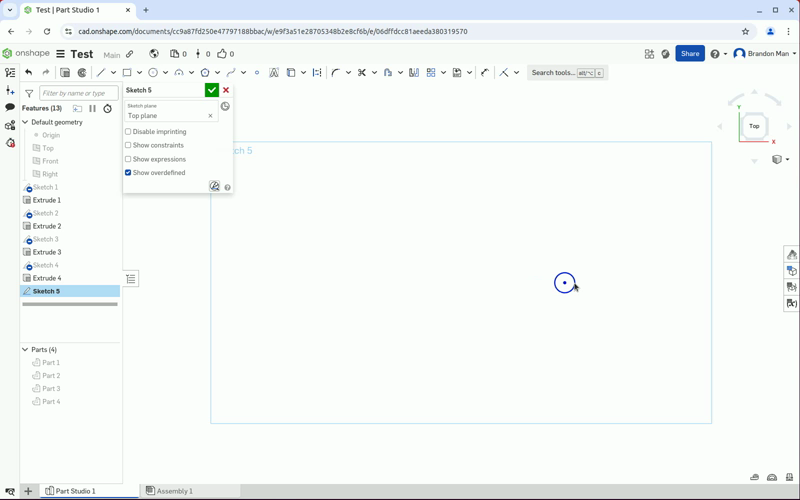
key_down(shift)
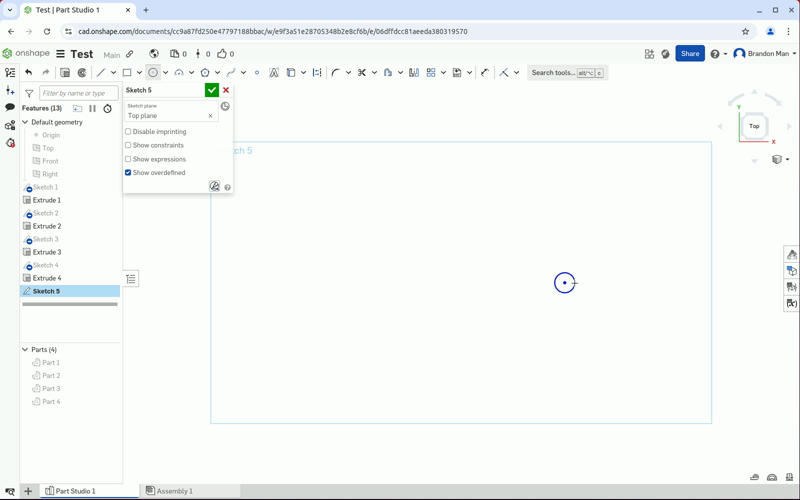
mouse_move(564, 282)
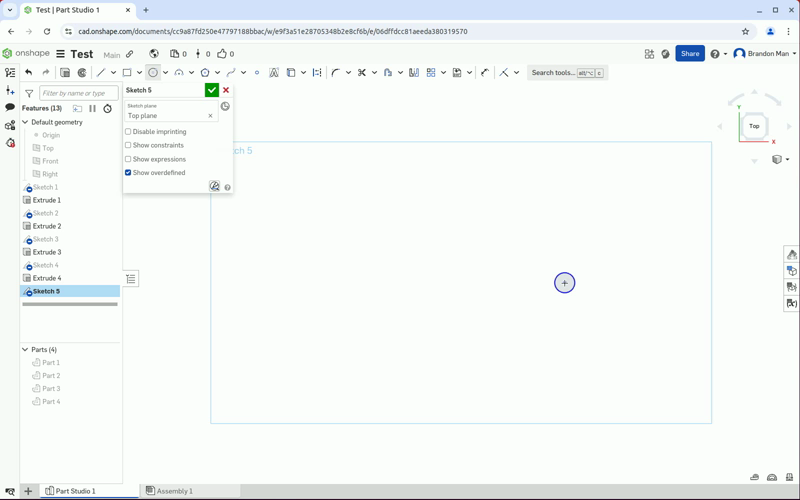
click(564, 282)
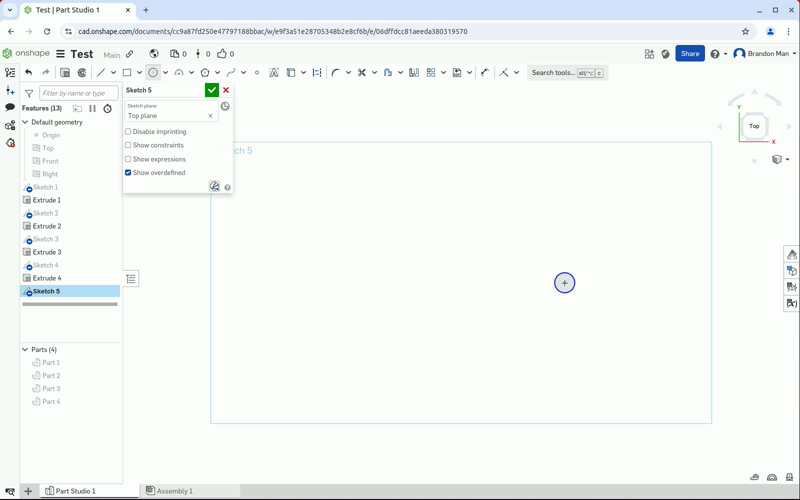
key_up(shift)
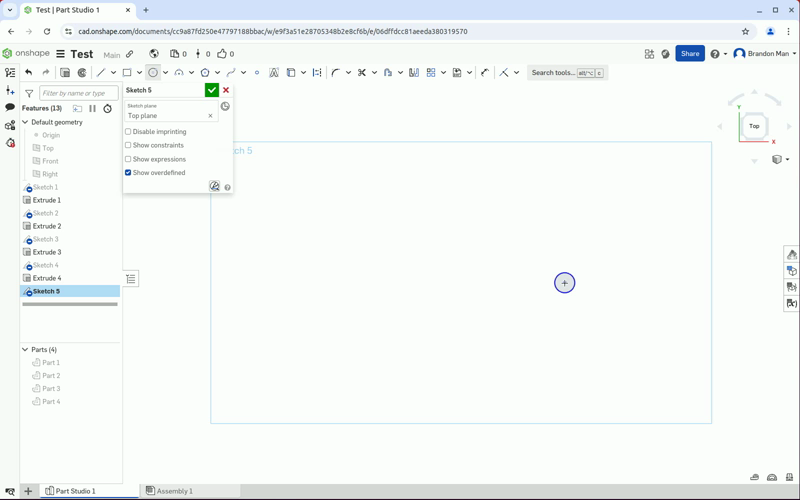
mouse_move(569, 282)
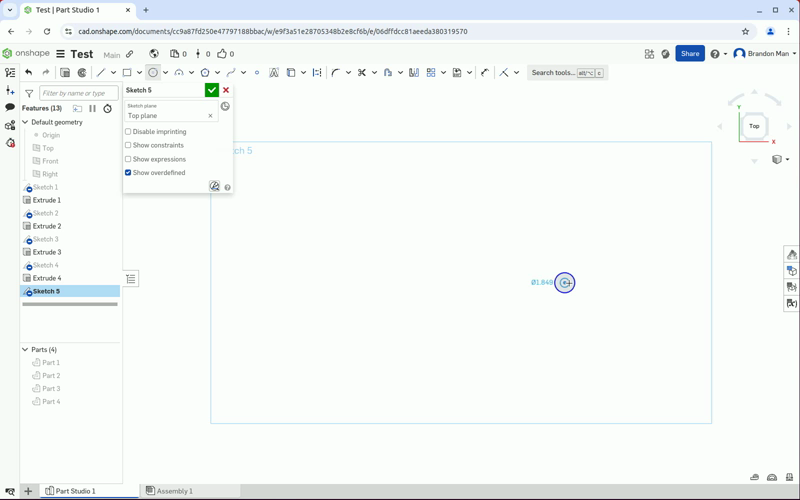
click(569, 282)
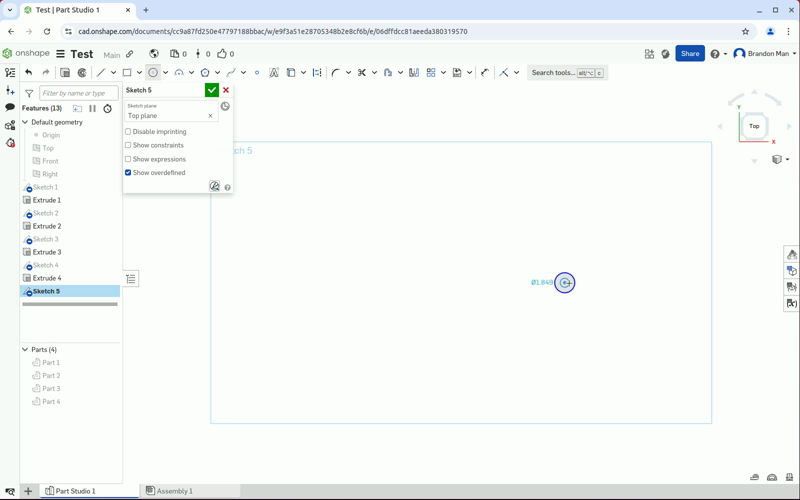
key(esc)
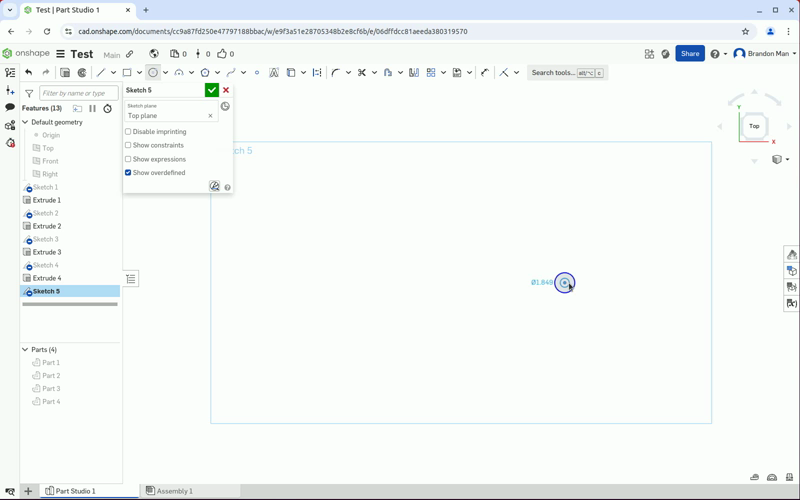
mouse_move(555, 280)
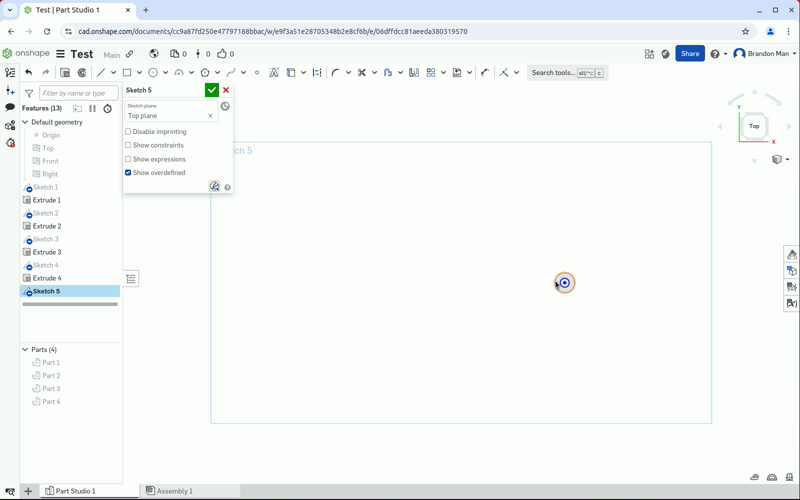
scroll(6)
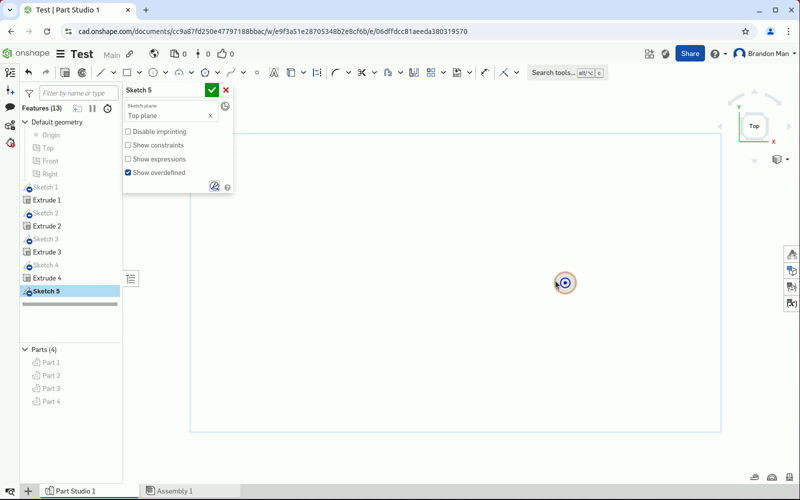
scroll(6)
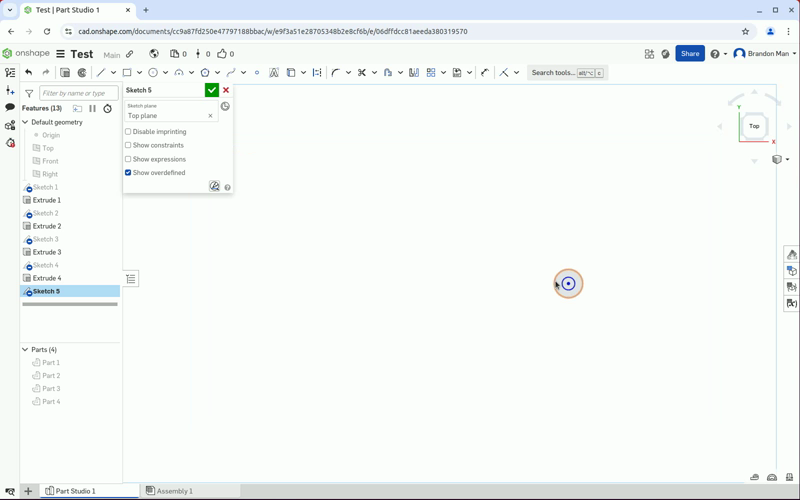
scroll(6)
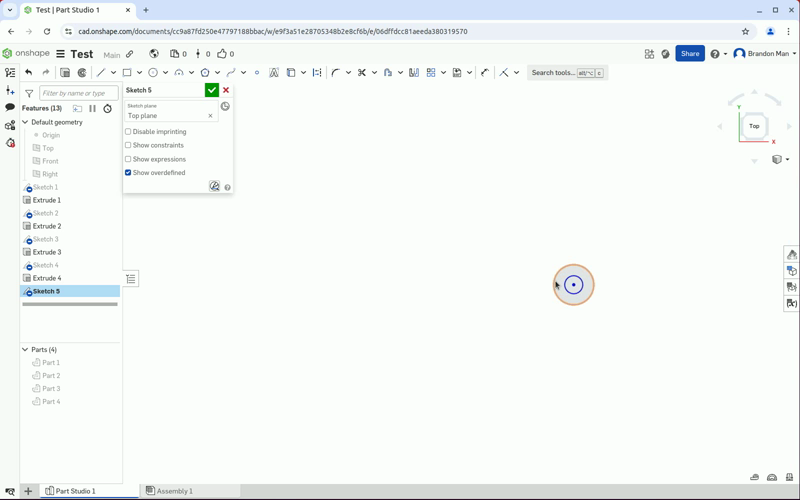
scroll(6)
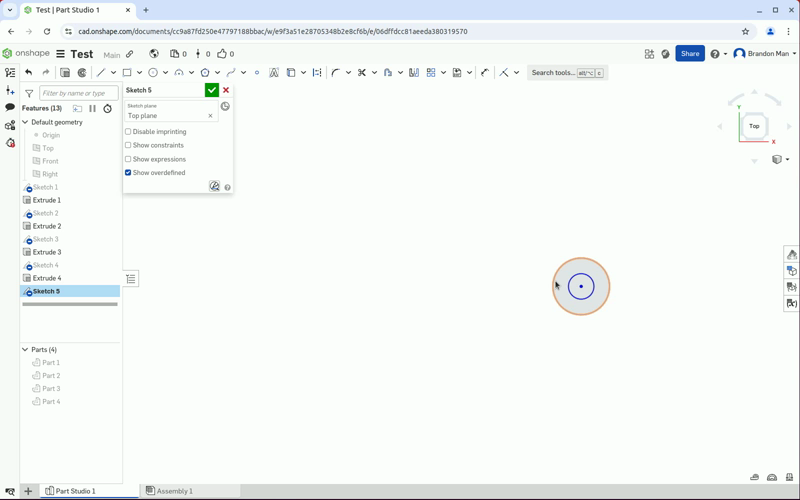
scroll(6)
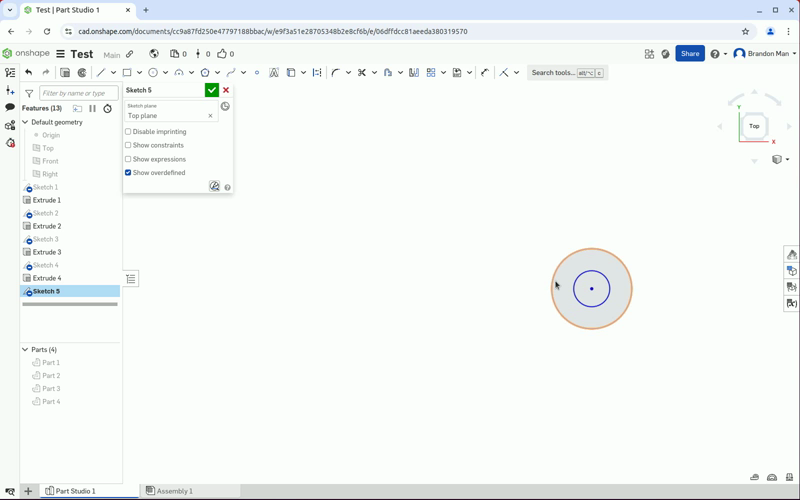
scroll(6)
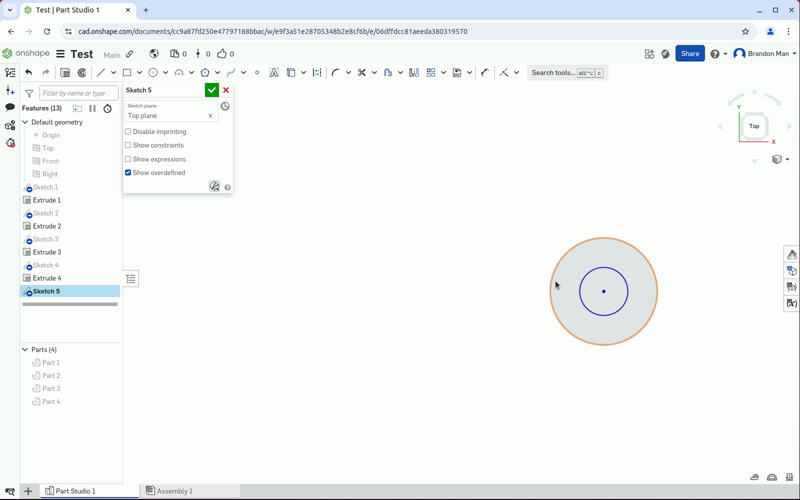
scroll(6)
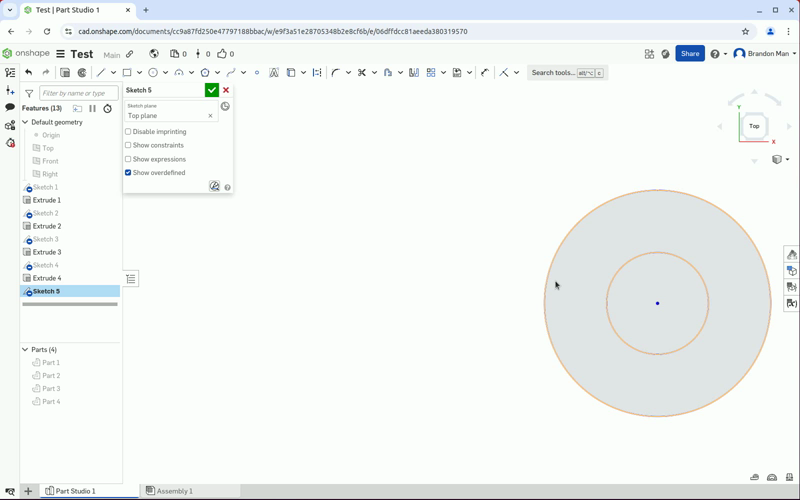
click(555, 280)
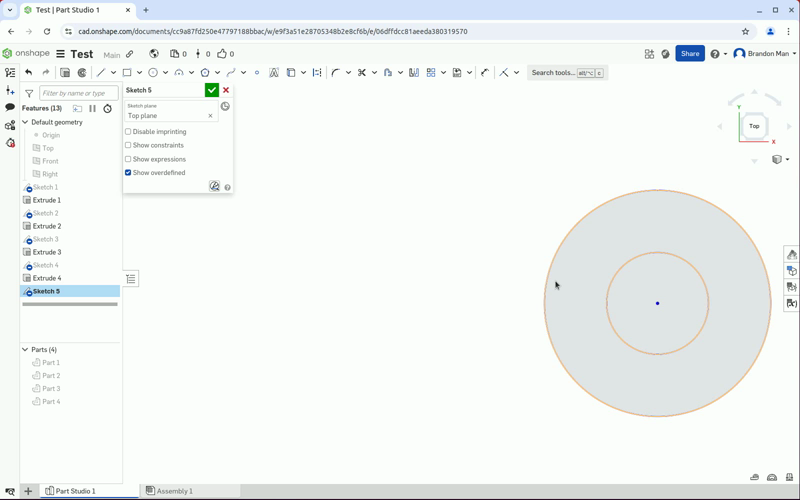
scroll(-6)
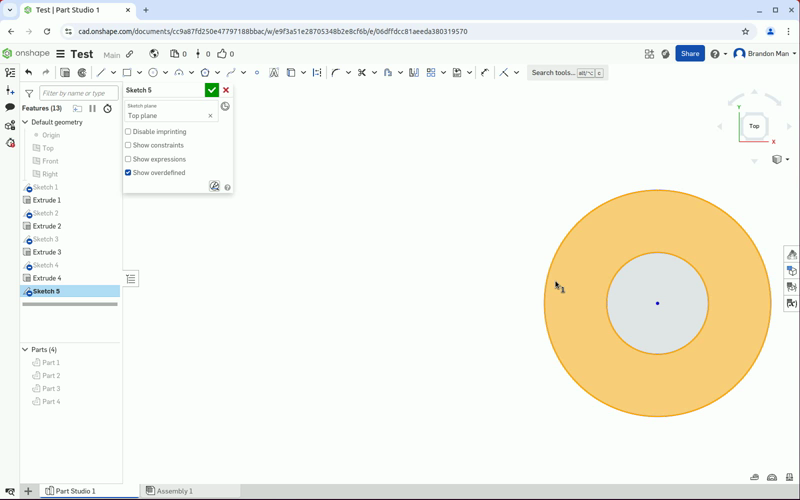
scroll(-6)
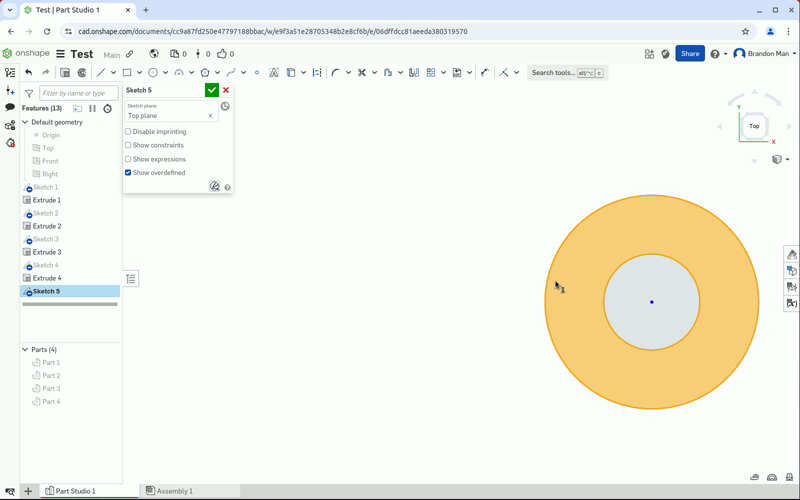
scroll(-6)
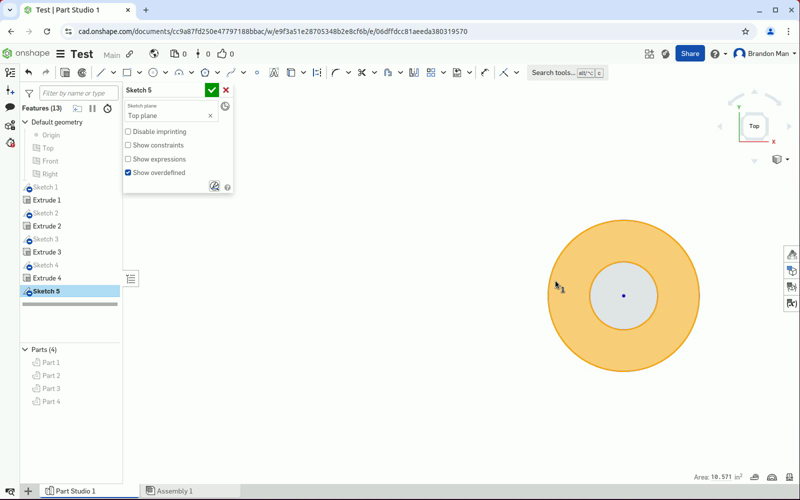
scroll(-6)
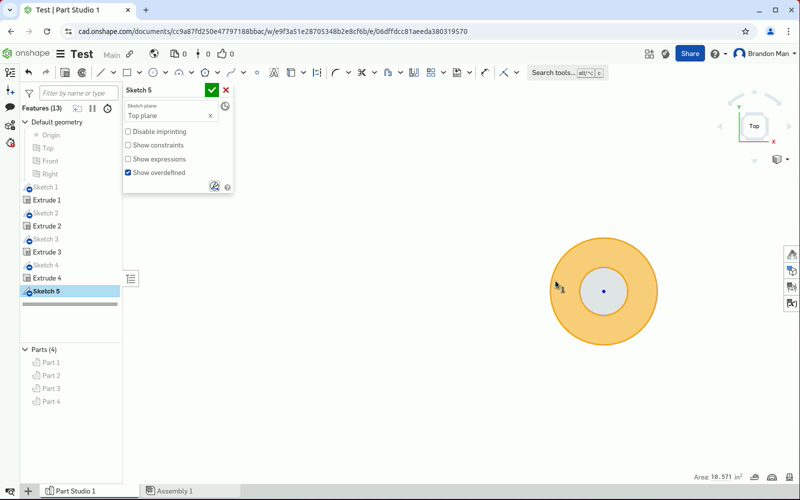
scroll(-6)
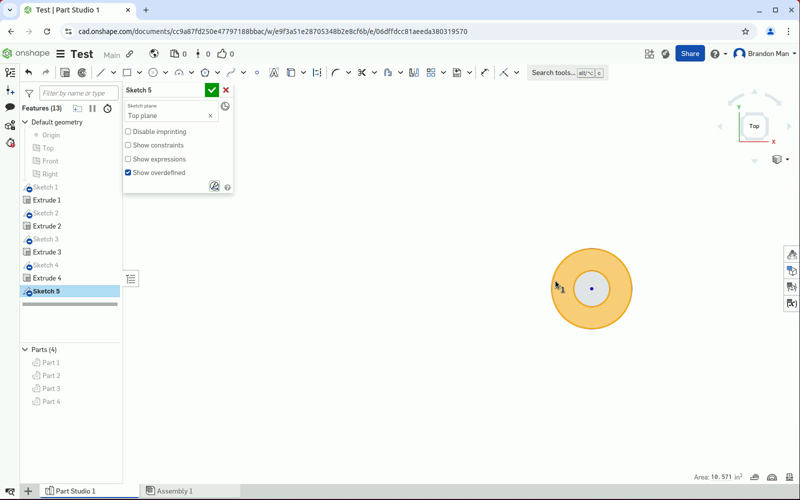
scroll(-6)
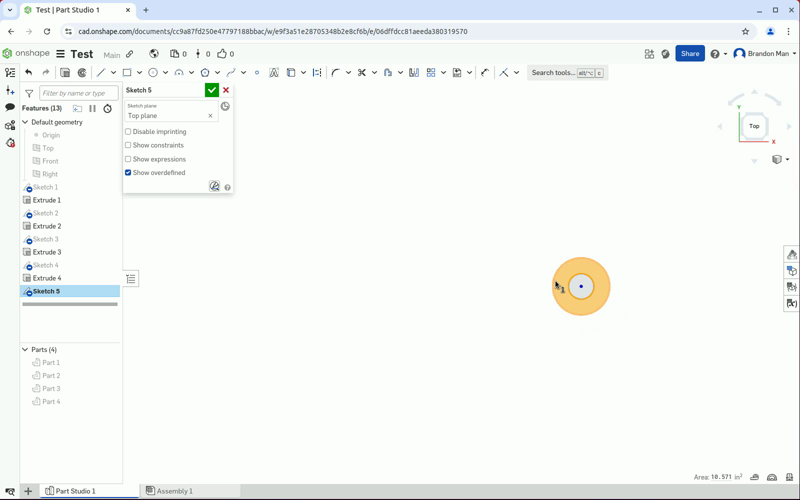
scroll(-6)
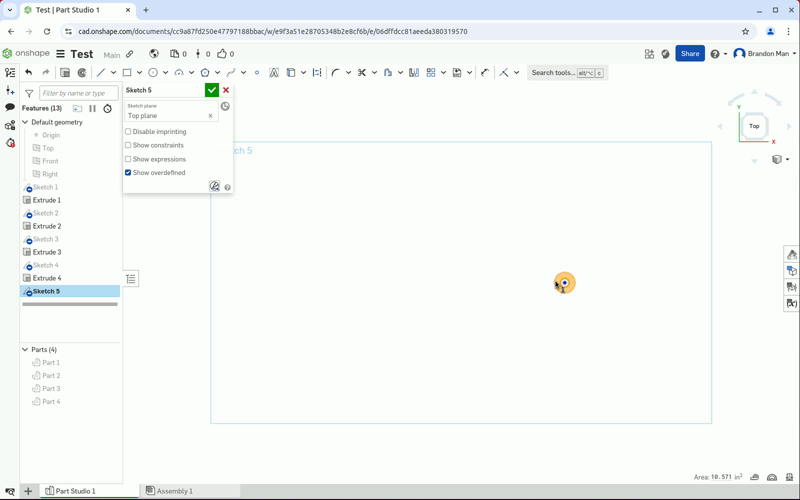
mouse_move(73, 352)
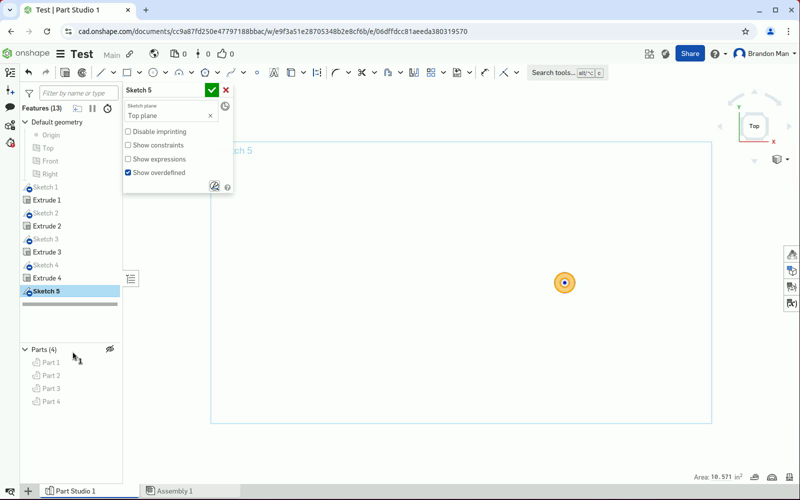
key(shift+y)
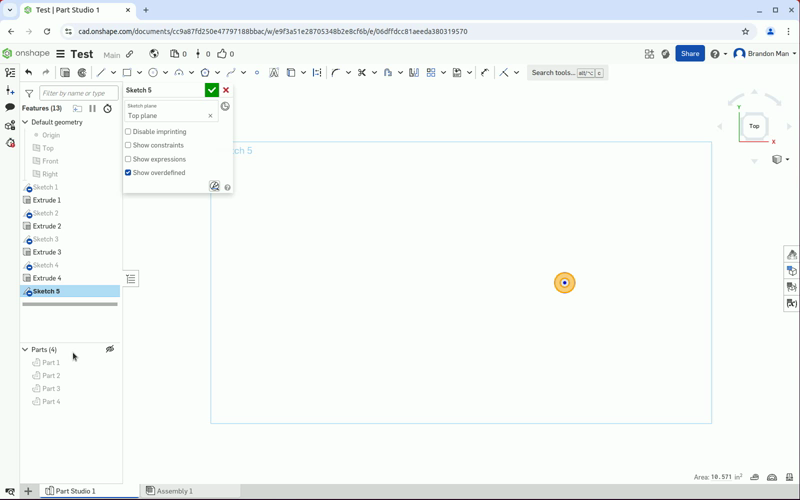
key(shift+e)
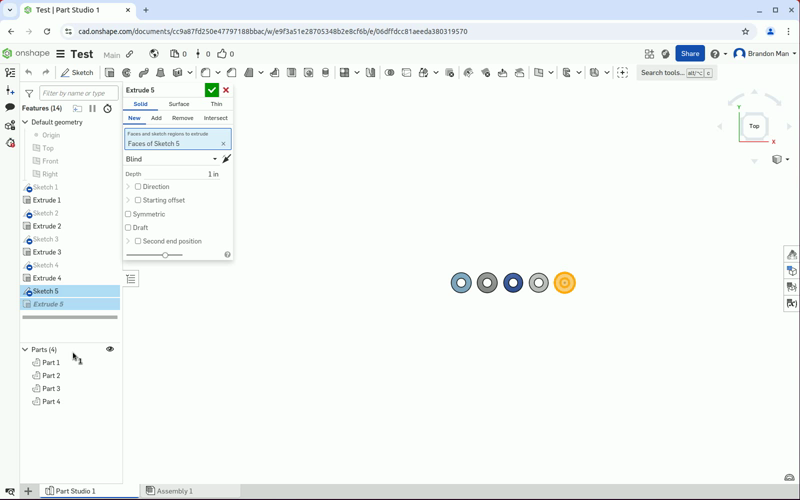
mouse_move(143, 106)
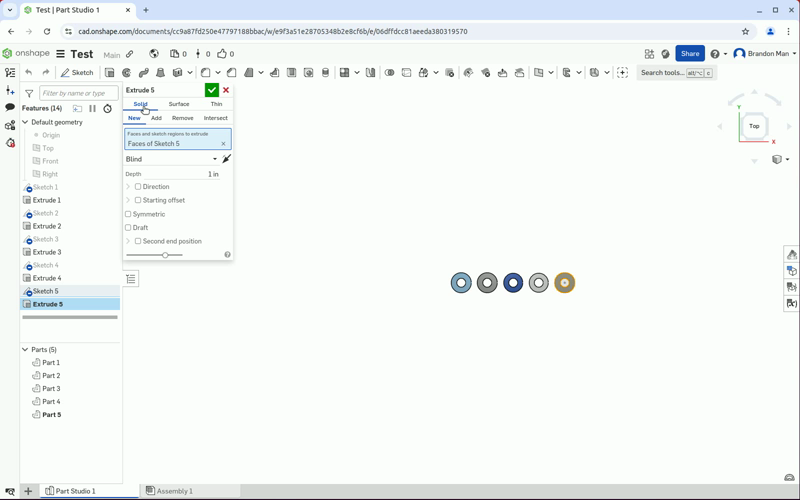
click(143, 106)
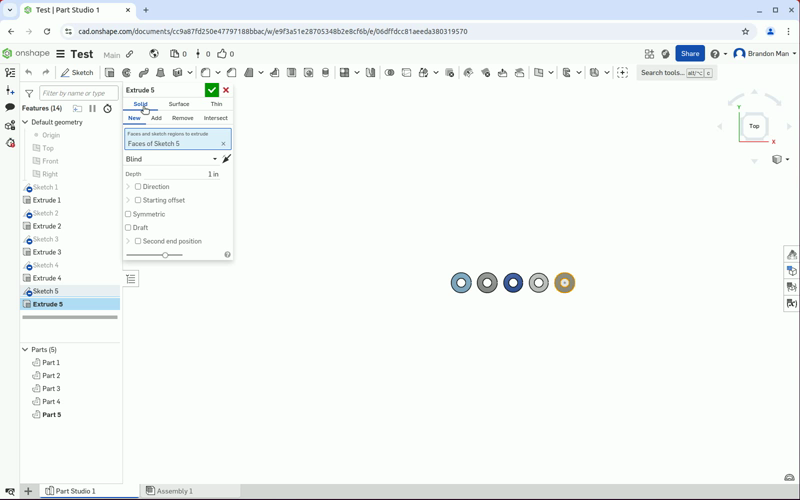
mouse_move(137, 120)
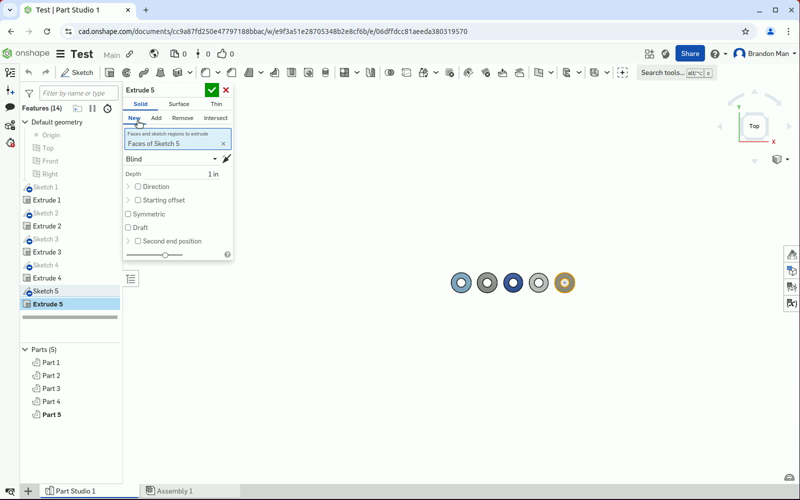
click(137, 120)
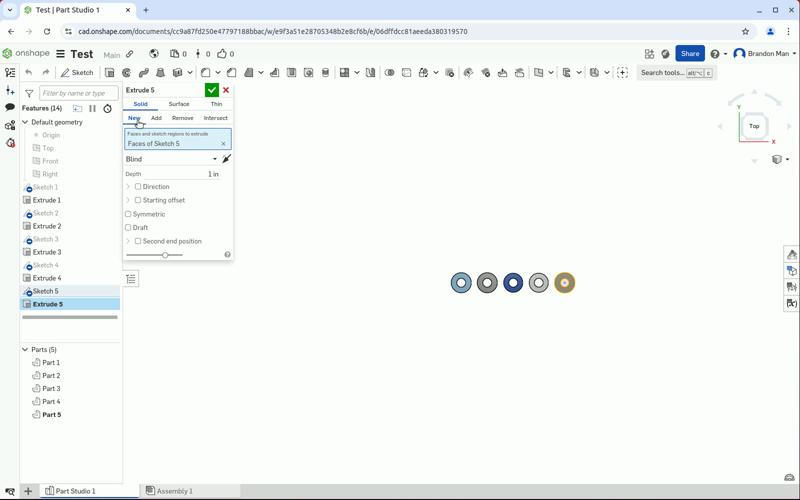
key(tab, 4)
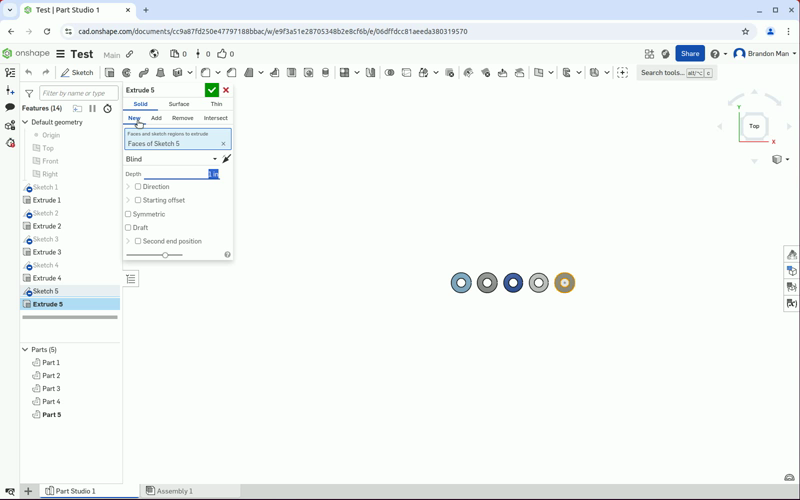
text(7.943)
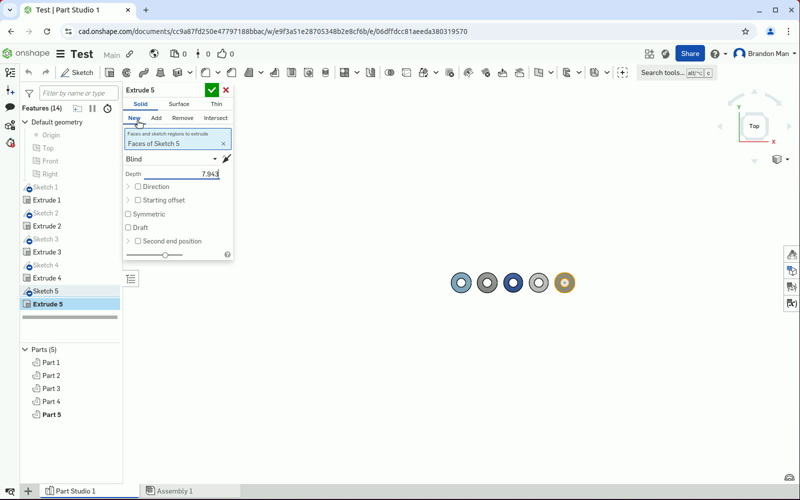
key(enter)
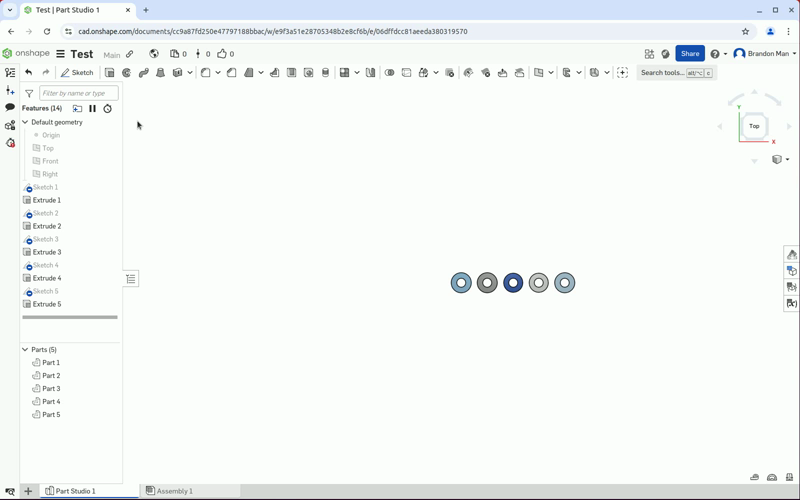
key(shift+h)
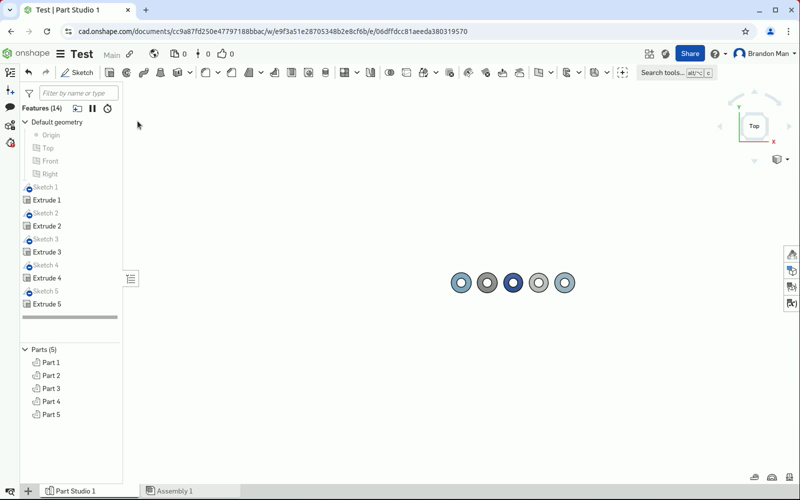
key(shift+h)
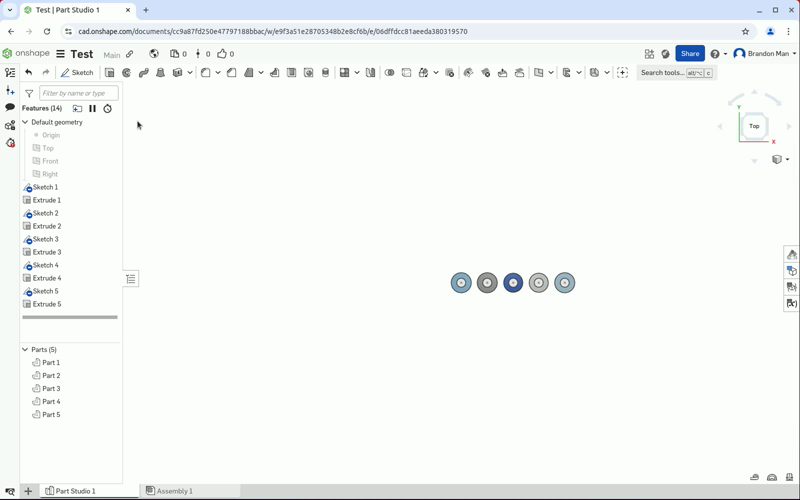
key(shift+7)
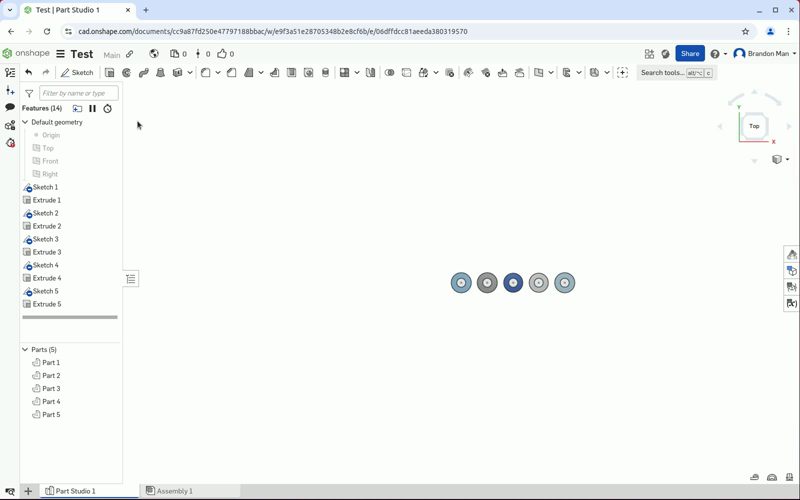
key(up, 3)
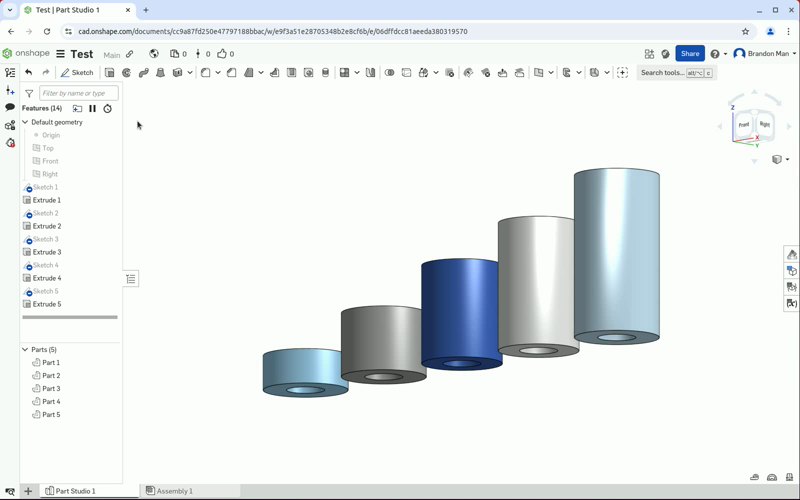
key(left, 3)
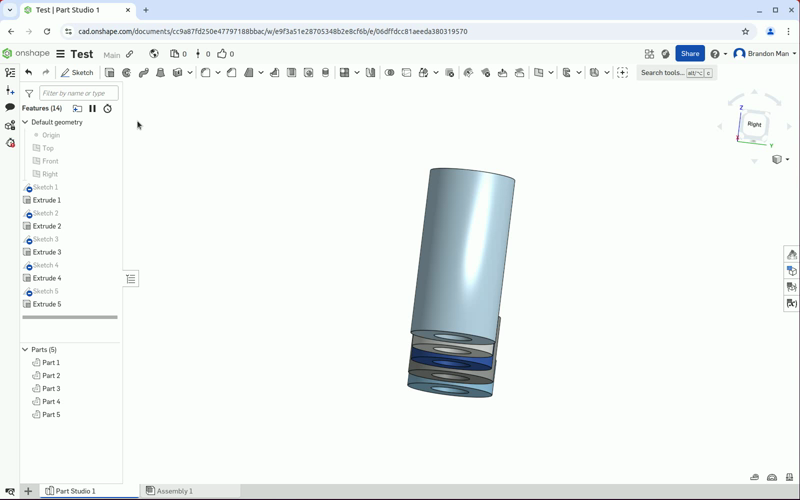
key(right, 3)
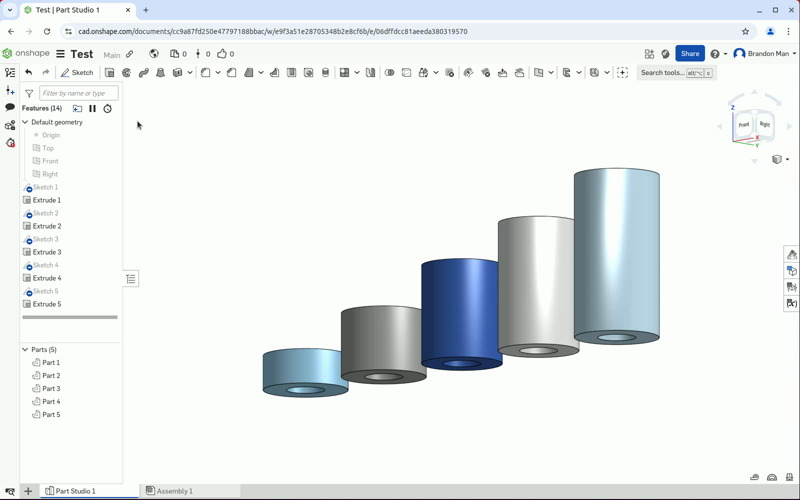
key(down, 3)
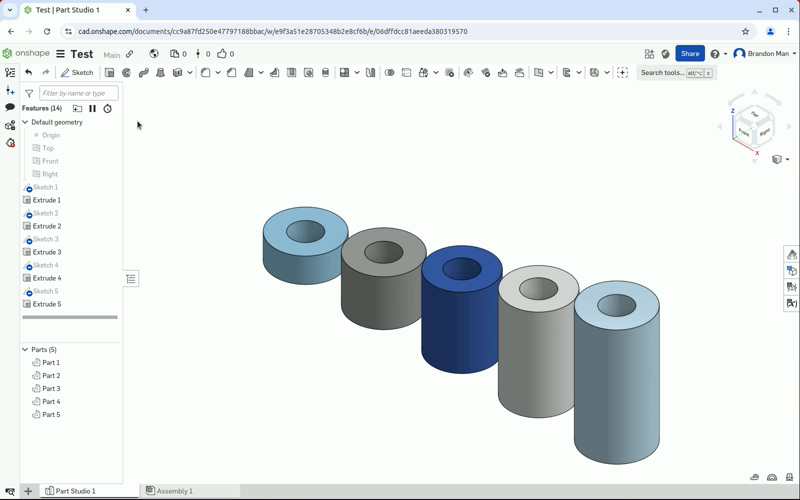
mouse_move(73, 189)
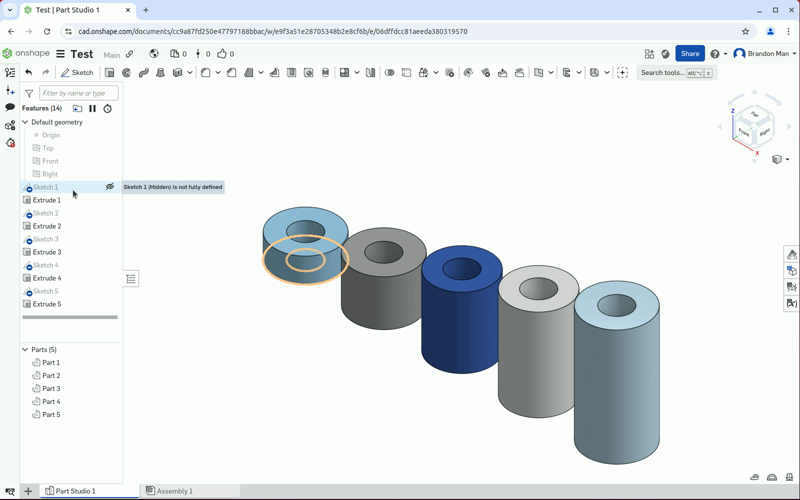
click(73, 189)